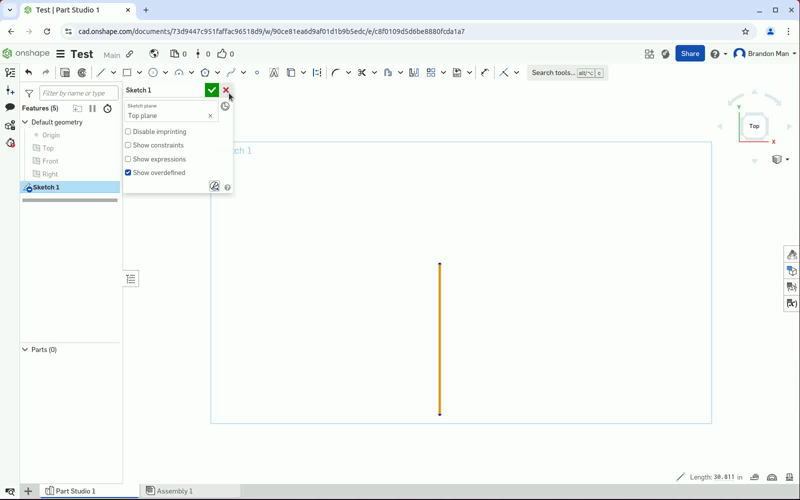
key(shift+h)
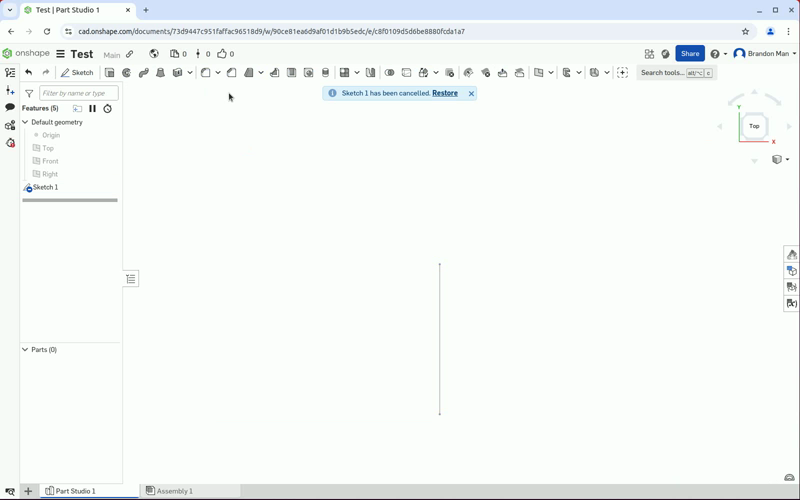
key(shift+s)
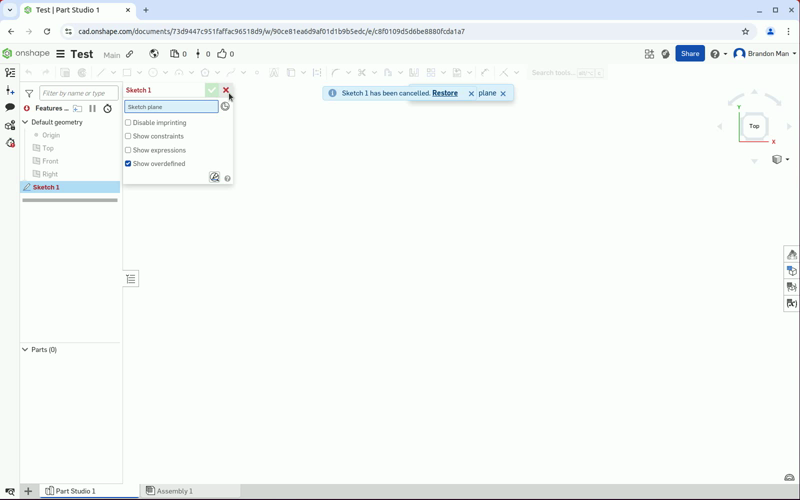
mouse_move(73, 150)
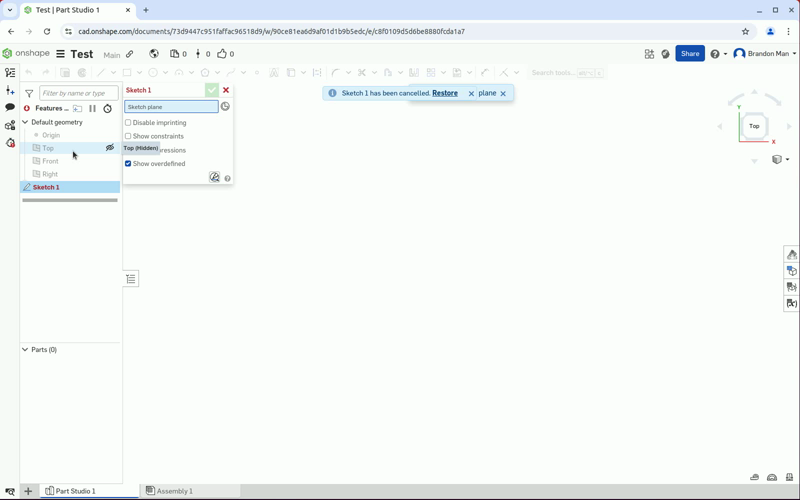
click(73, 150)
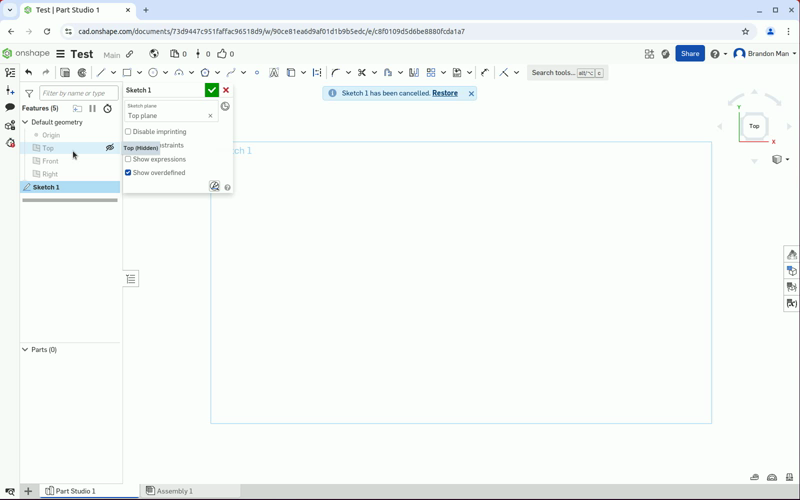
mouse_move(73, 352)
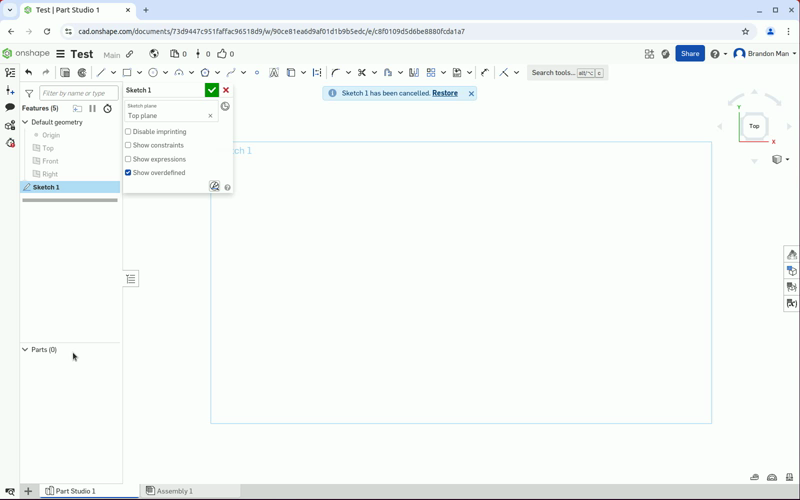
key(y)
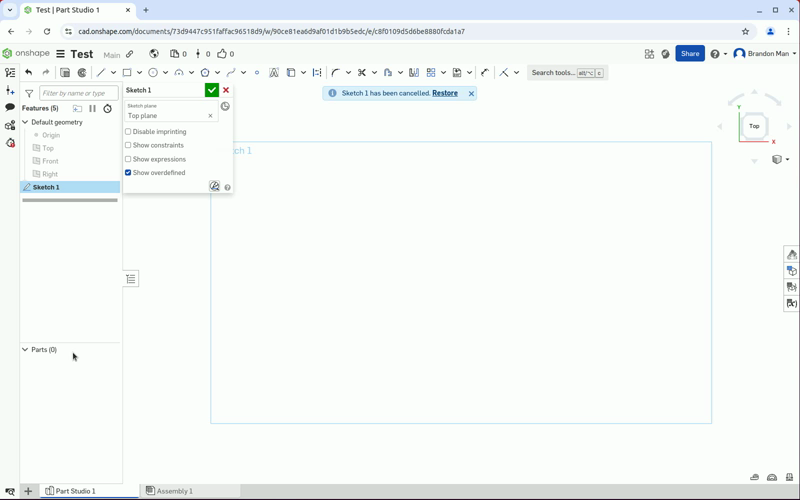
key(l)
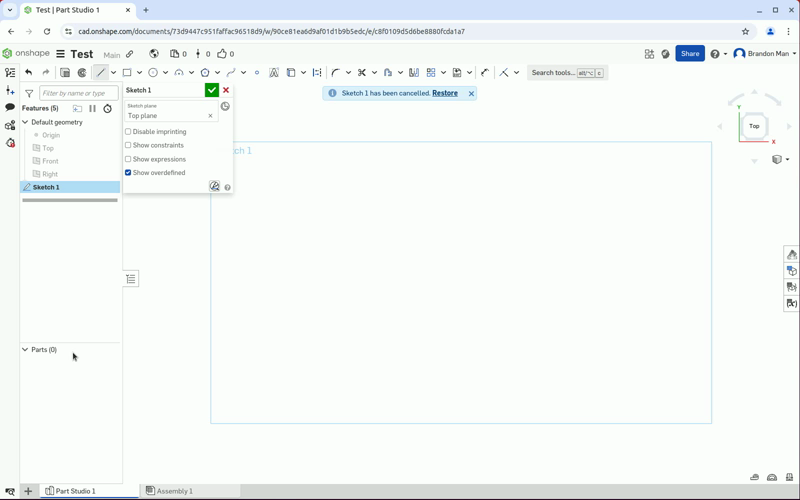
key_down(shift)
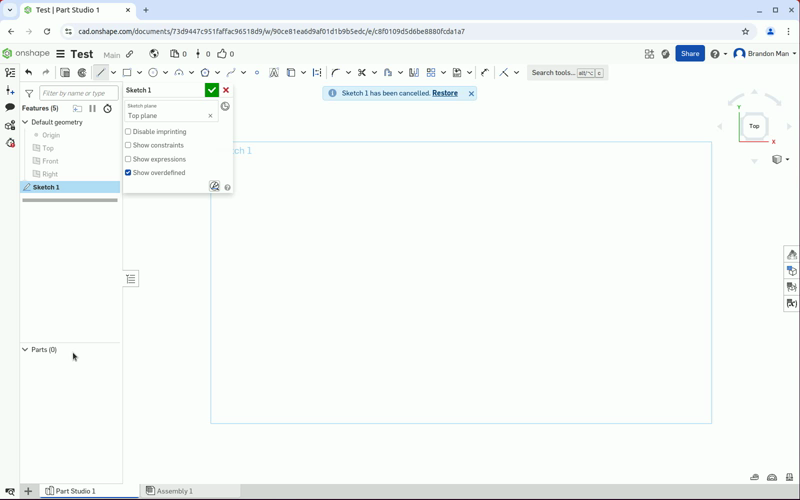
mouse_move(457, 286)
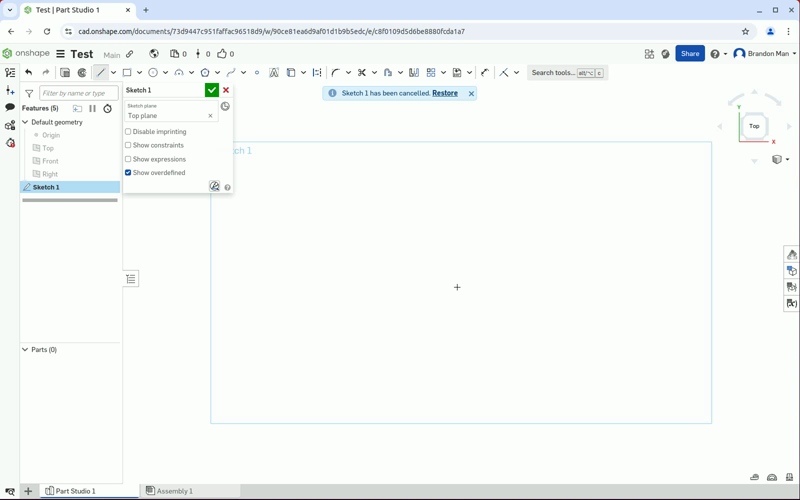
click(457, 286)
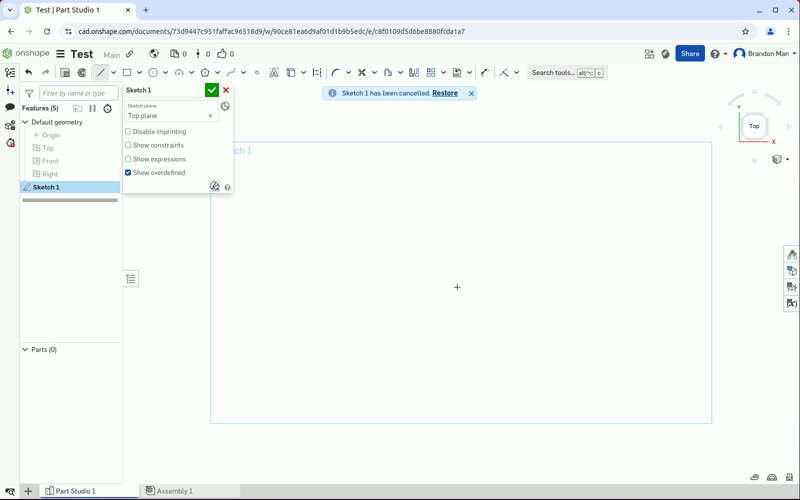
key_up(shift)
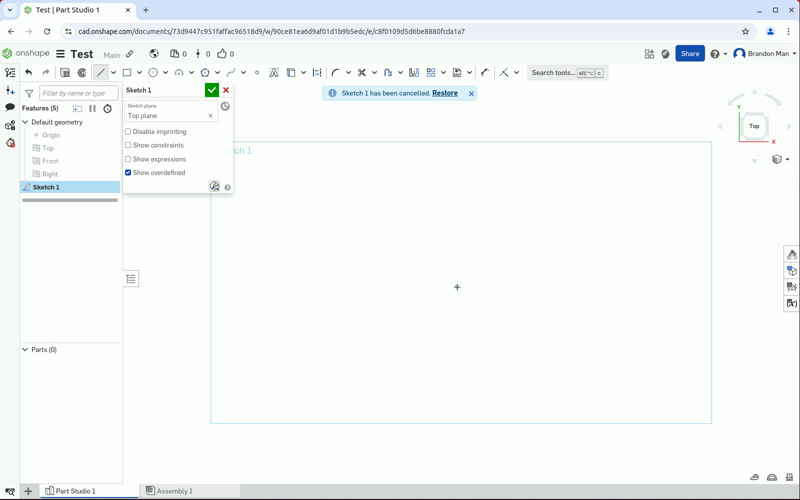
key_down(shift)
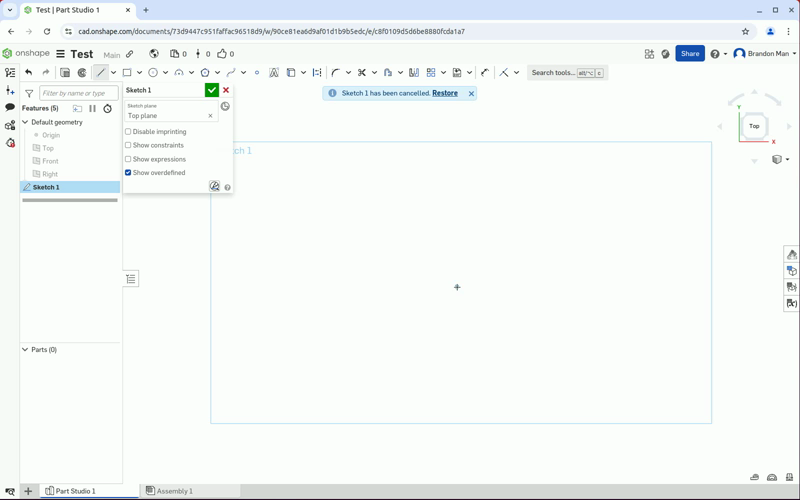
mouse_move(487, 286)
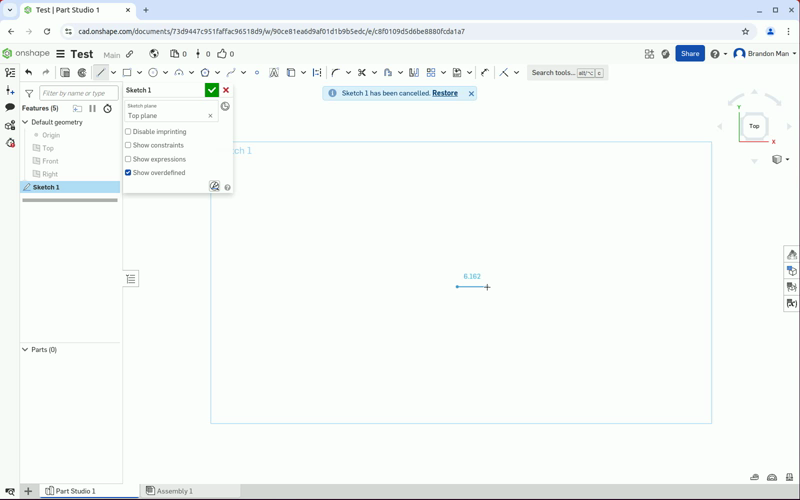
mouse_move(465, 286)
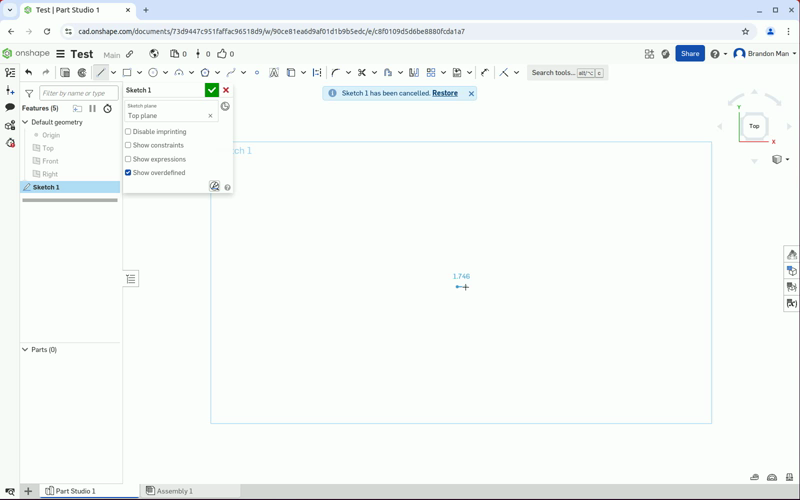
click(465, 286)
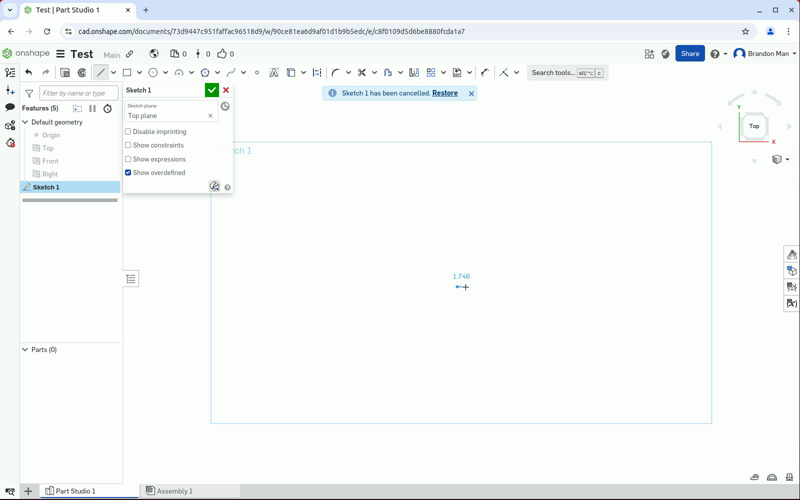
key_up(shift)
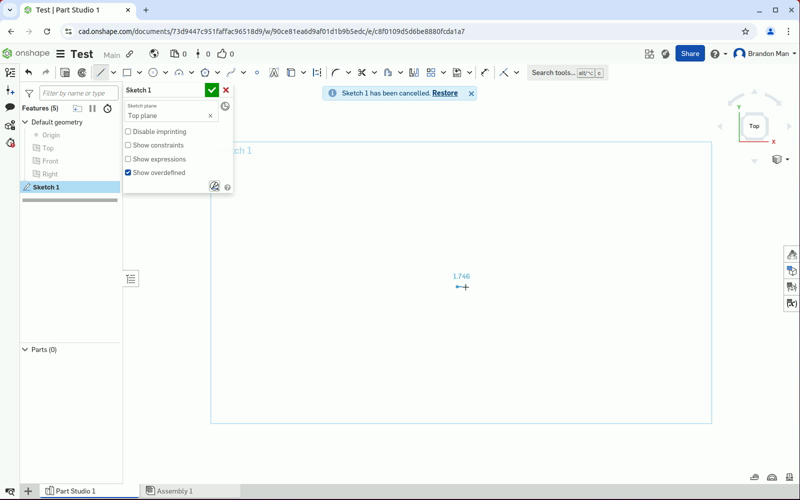
key_down(shift)
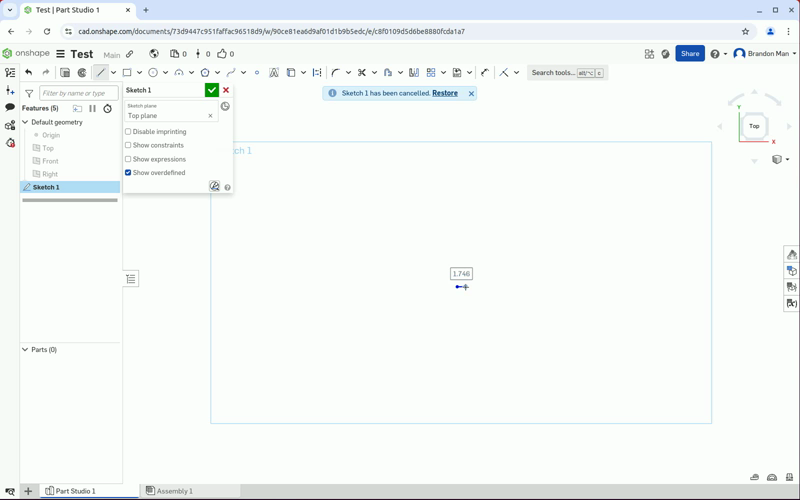
mouse_move(495, 286)
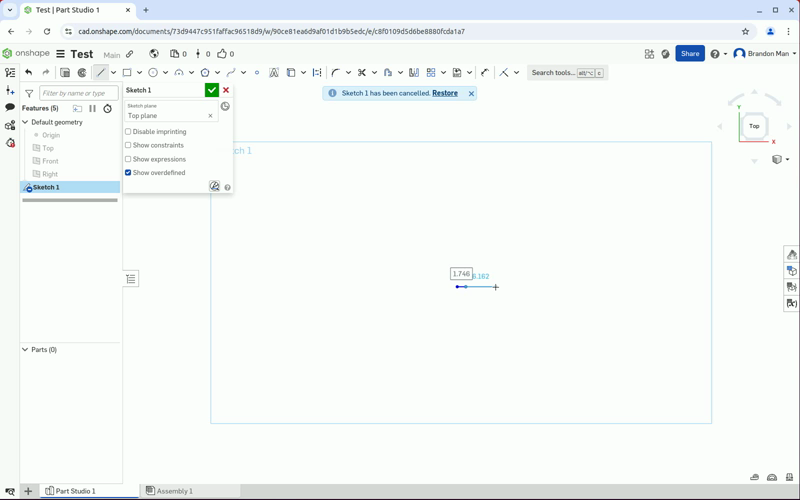
mouse_move(465, 278)
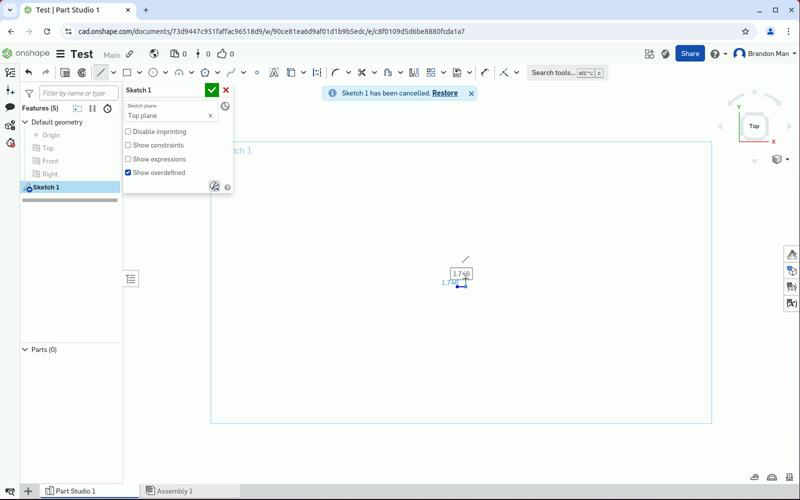
click(465, 278)
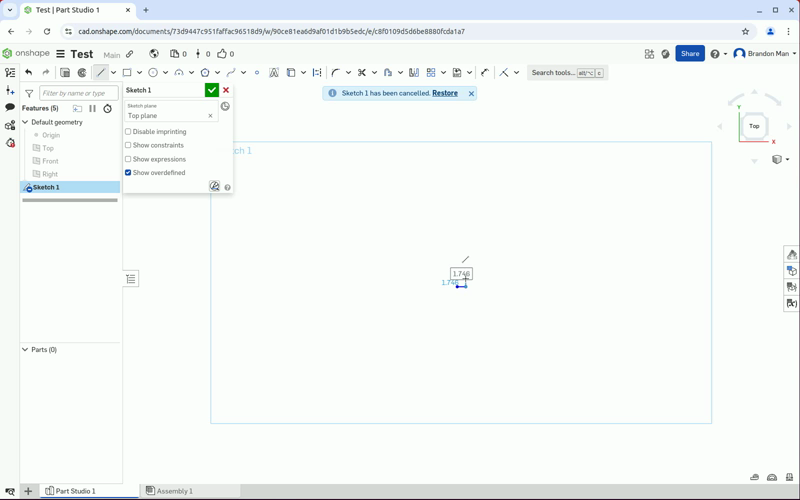
key_up(shift)
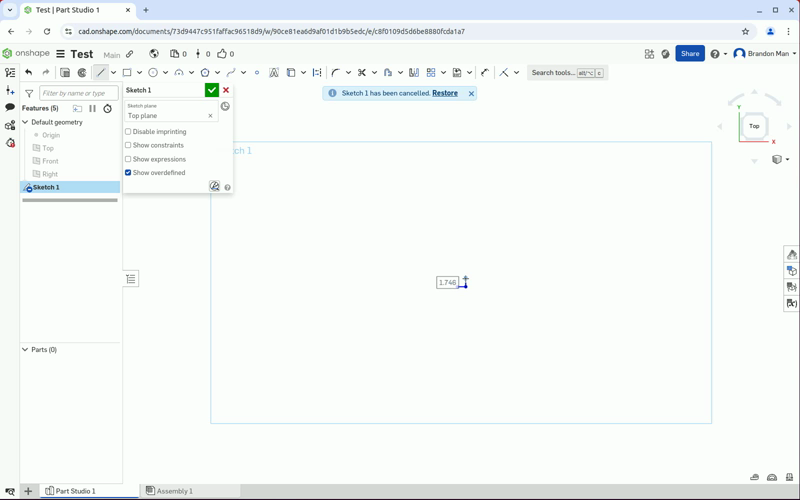
key_down(shift)
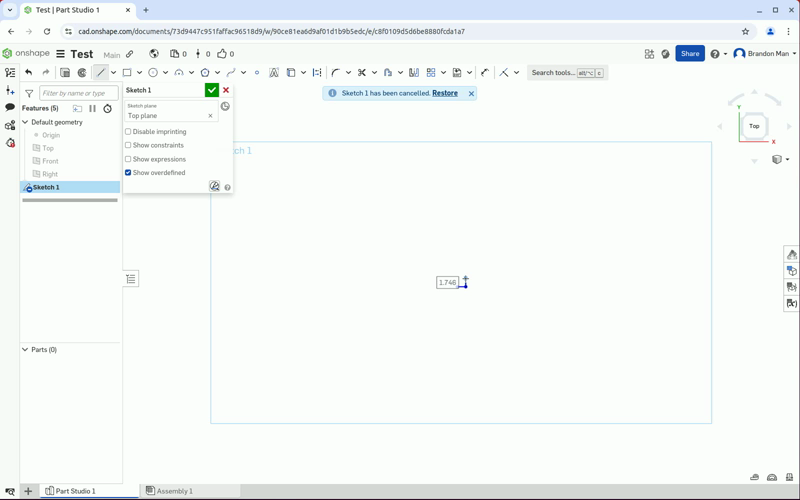
mouse_move(495, 278)
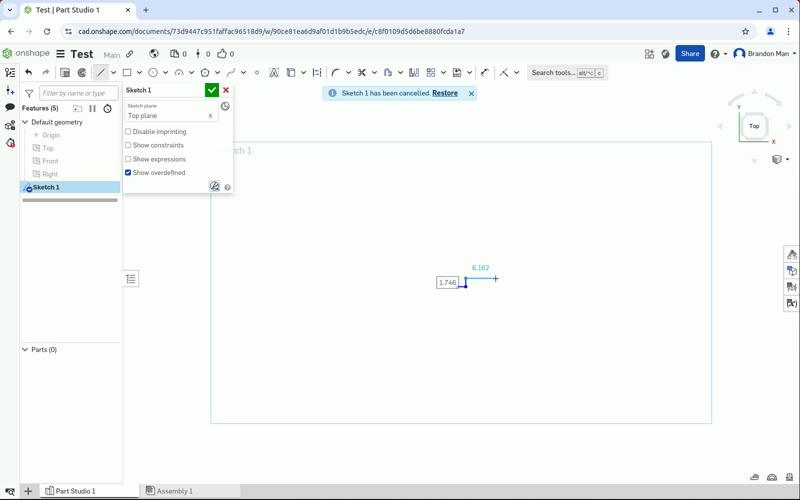
mouse_move(457, 278)
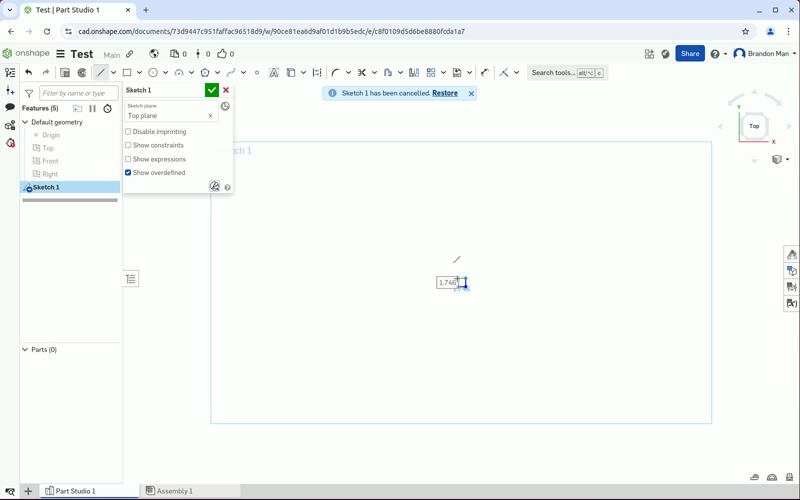
click(457, 278)
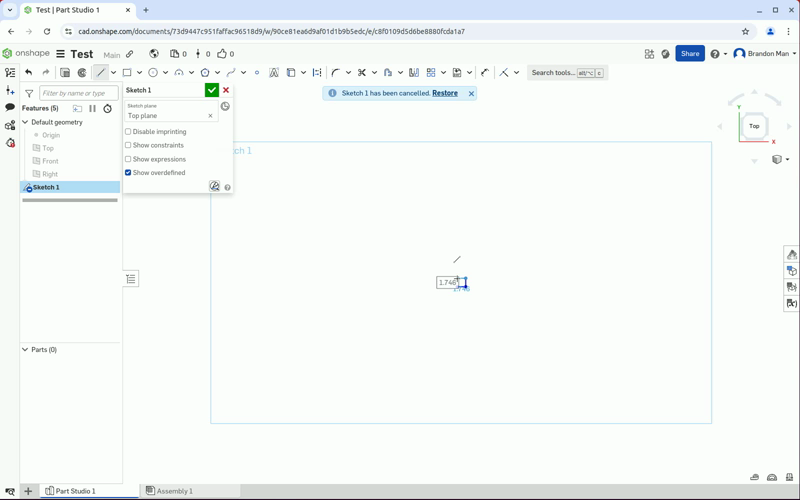
key_up(shift)
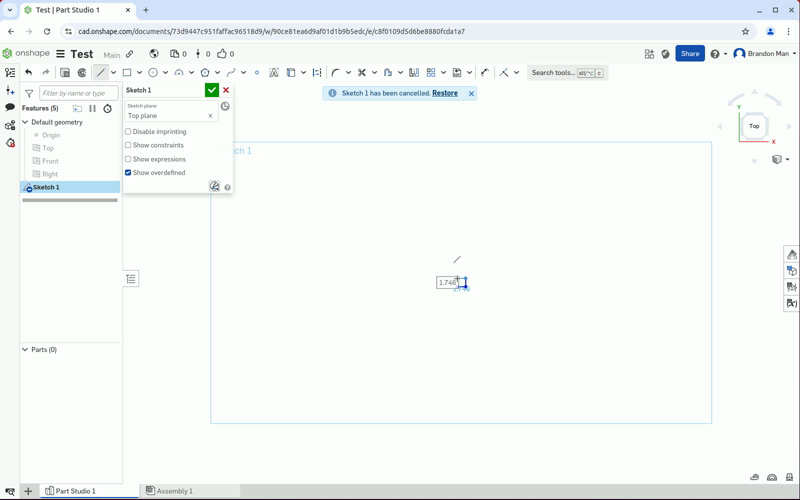
mouse_move(487, 278)
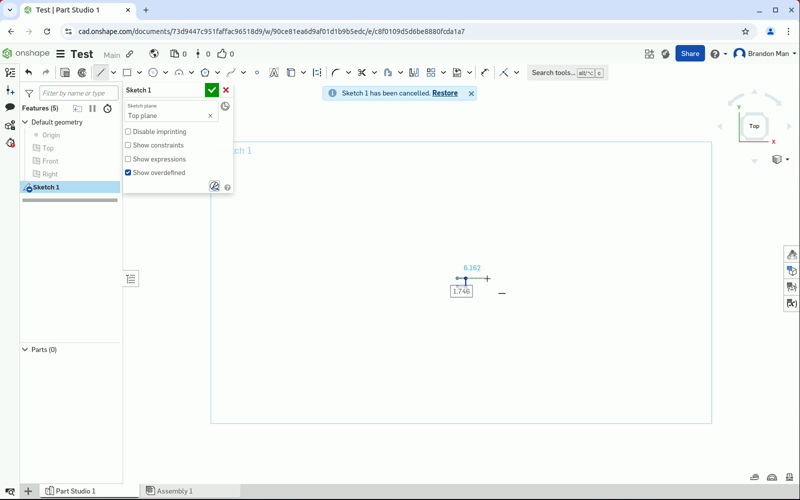
key_down(shift)
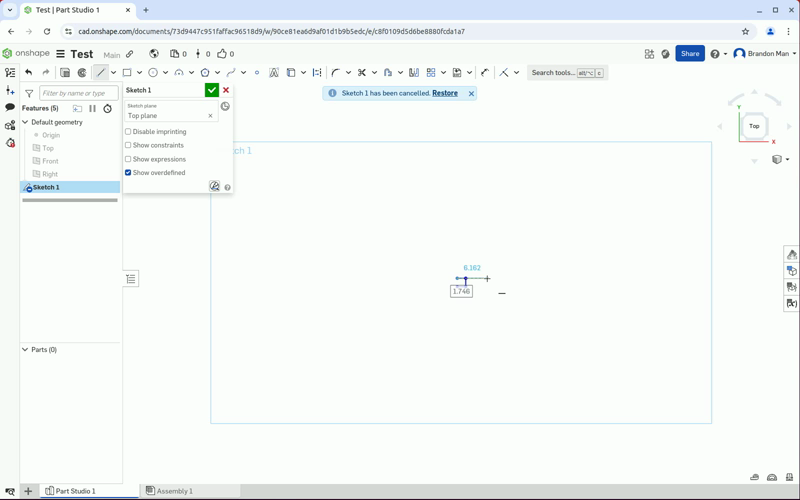
mouse_move(457, 286)
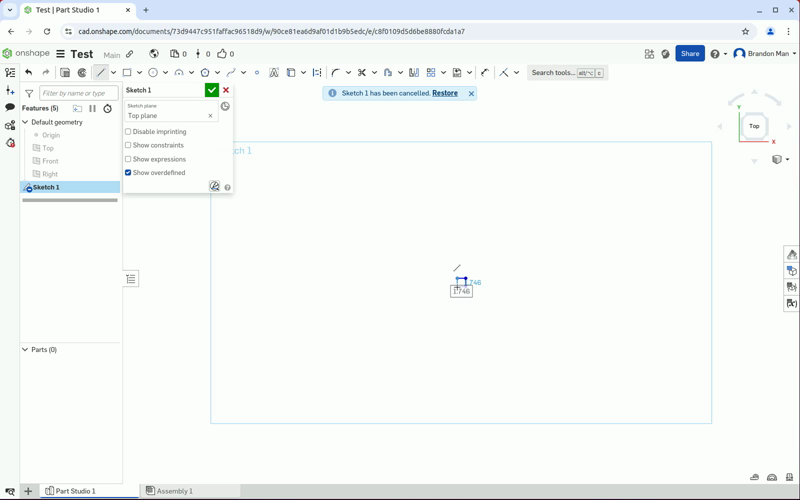
key_up(shift)
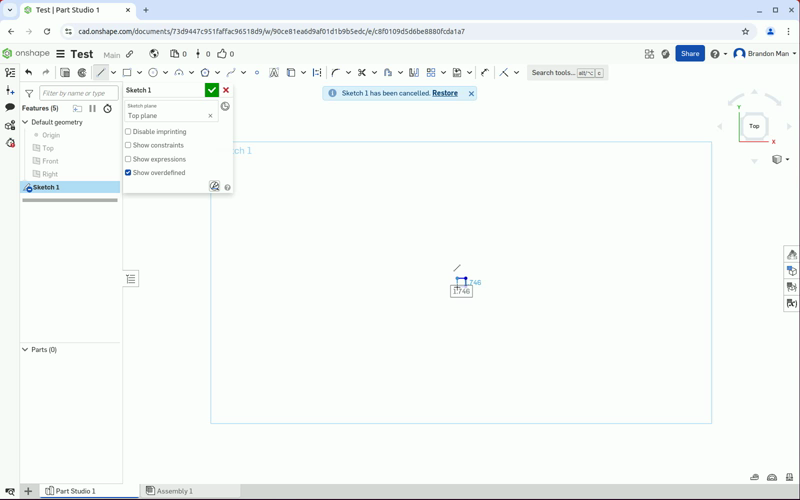
click(457, 286)
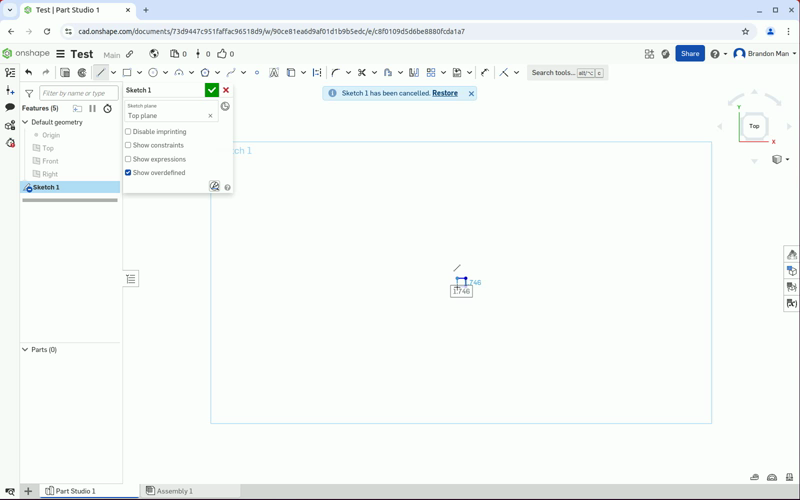
key(esc)
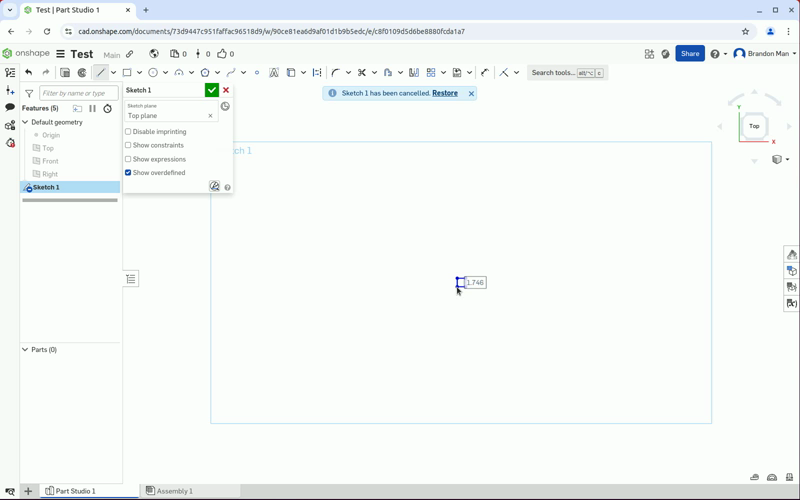
key(l)
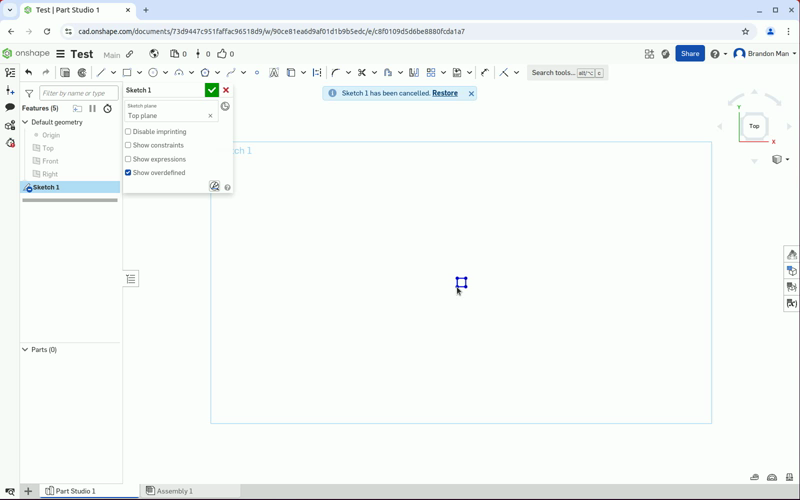
key_down(shift)
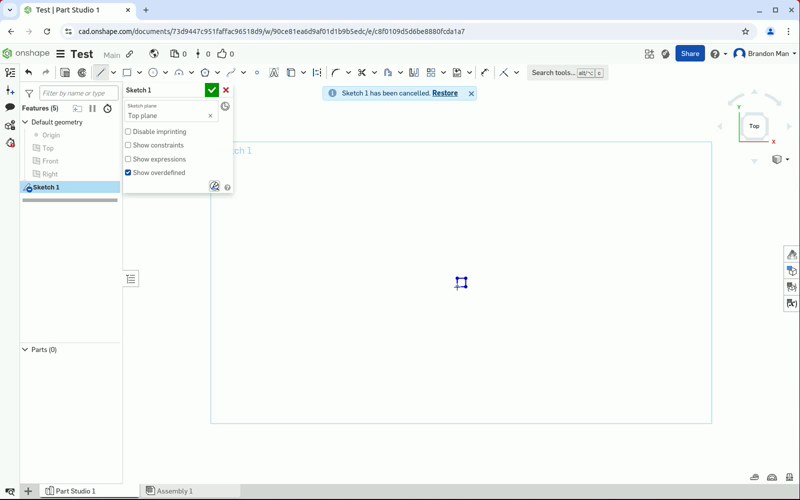
mouse_move(457, 286)
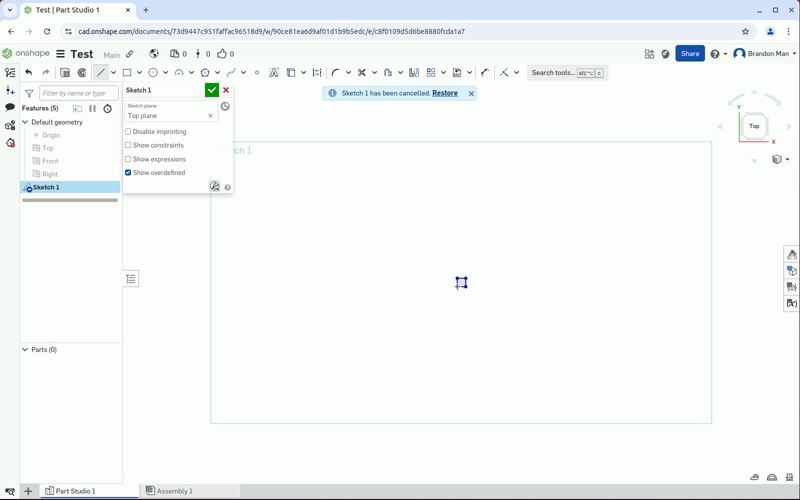
click(457, 286)
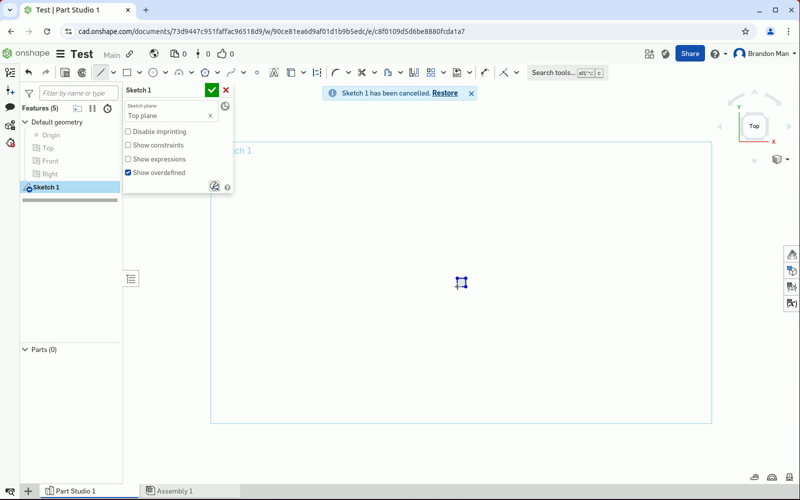
key_up(shift)
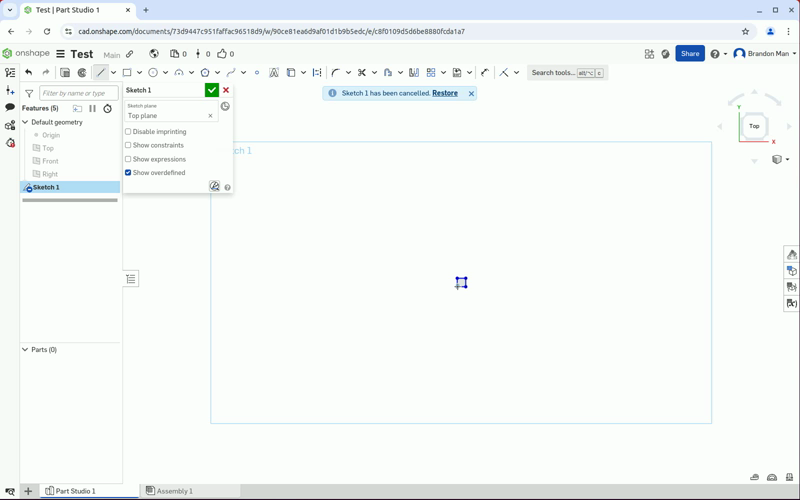
key_down(shift)
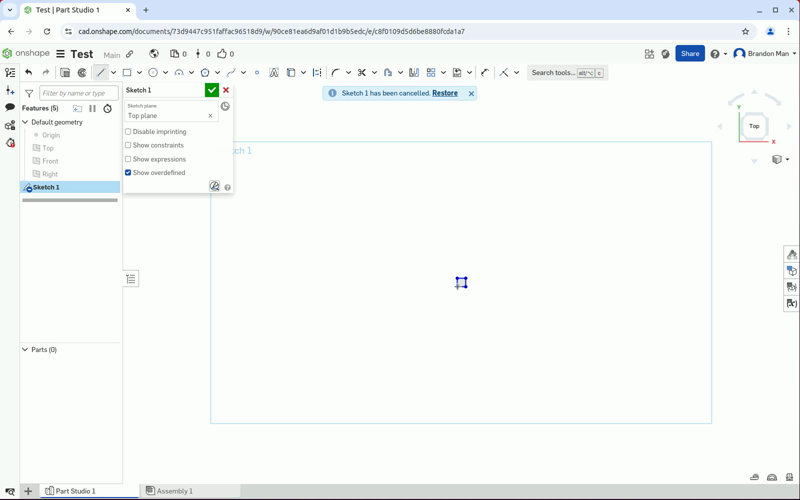
mouse_move(487, 286)
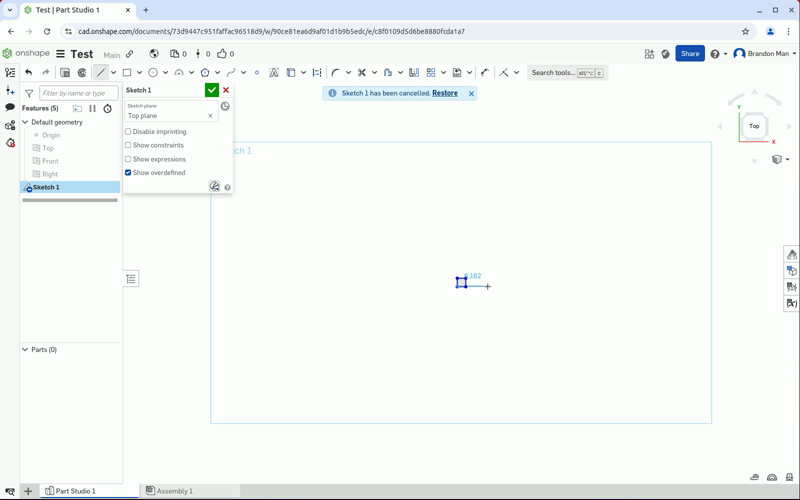
mouse_move(465, 286)
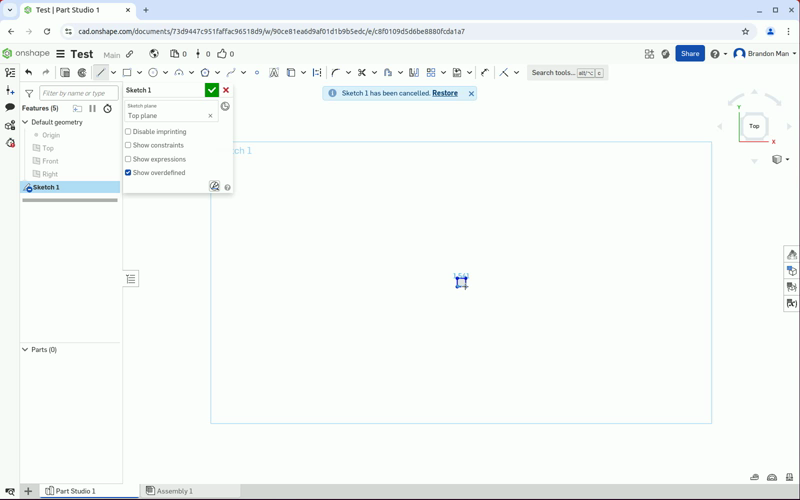
click(465, 286)
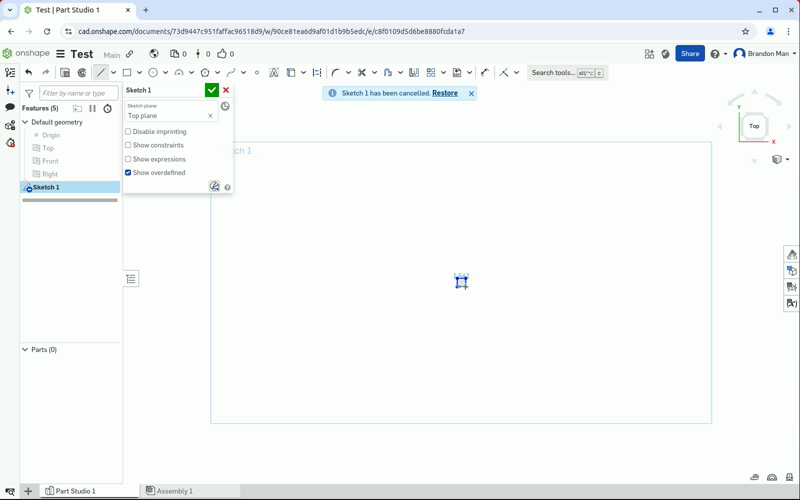
key_up(shift)
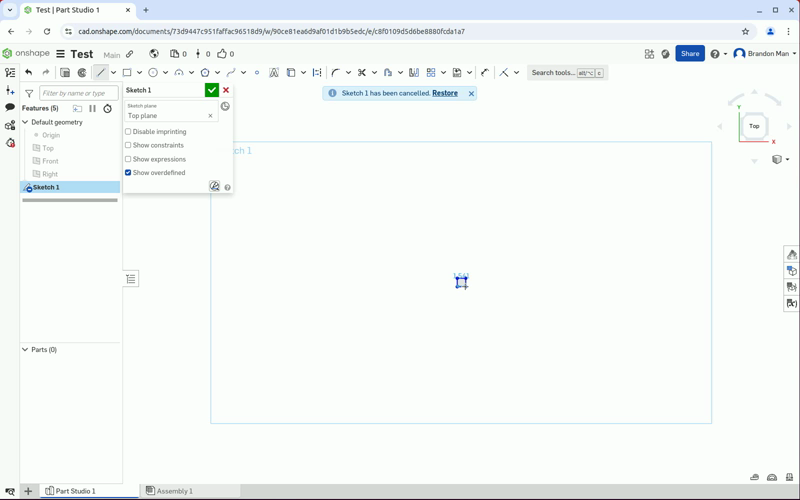
key_down(shift)
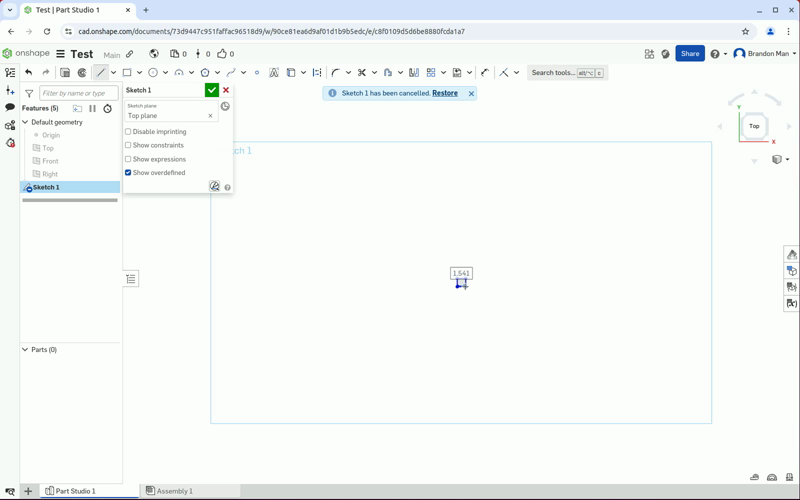
mouse_move(495, 286)
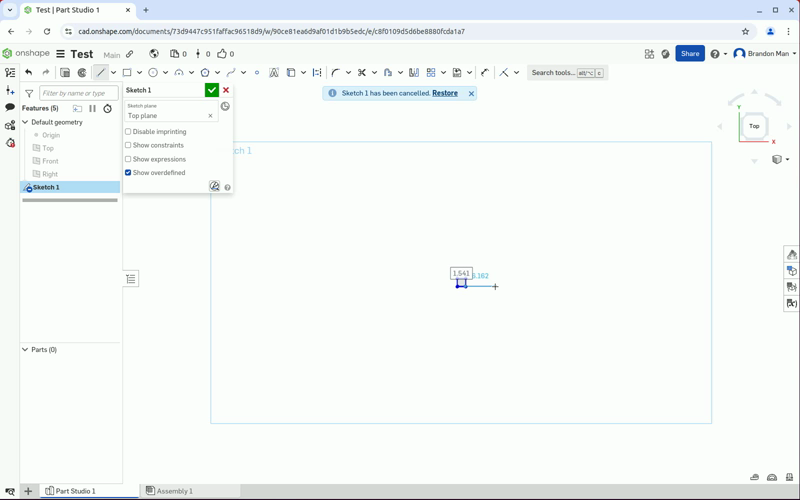
mouse_move(465, 278)
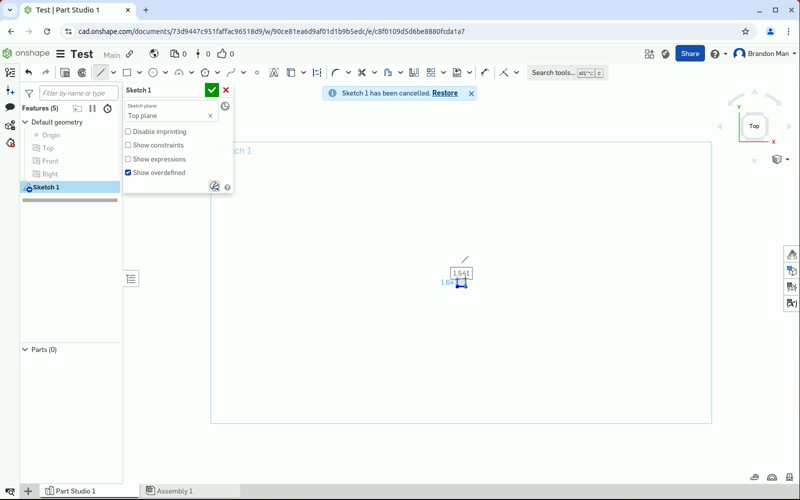
click(465, 278)
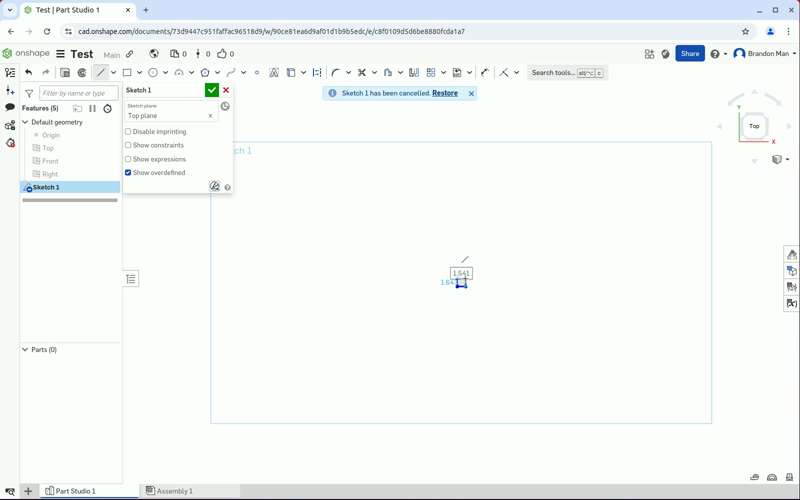
key_up(shift)
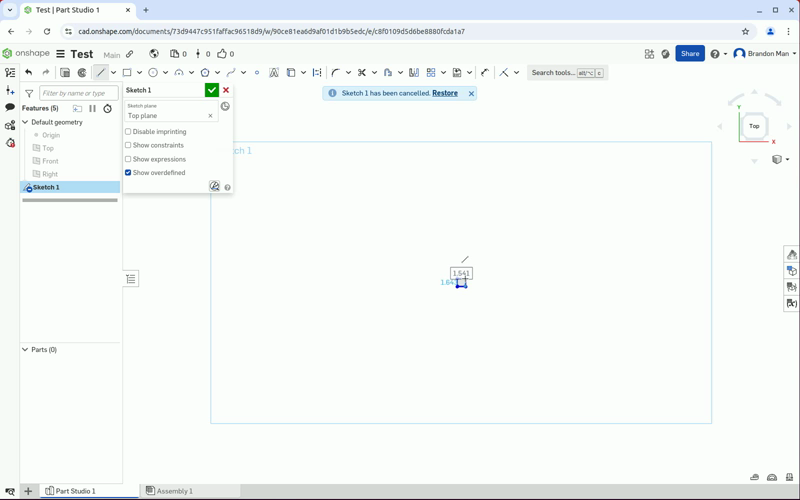
key_down(shift)
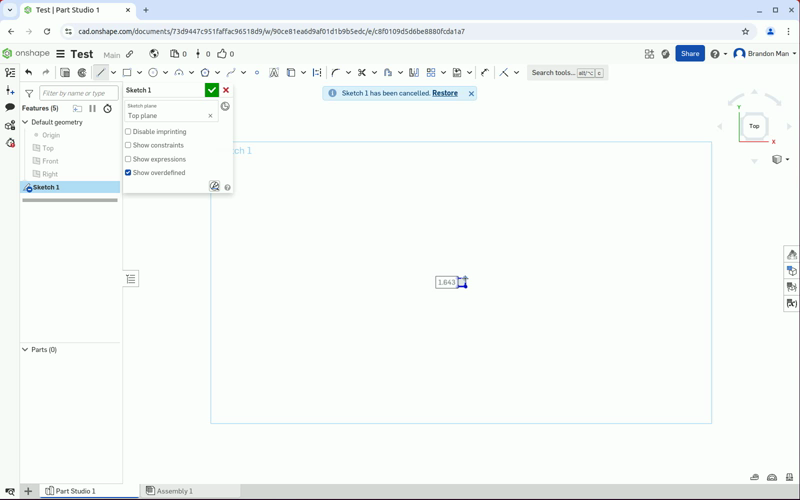
mouse_move(495, 278)
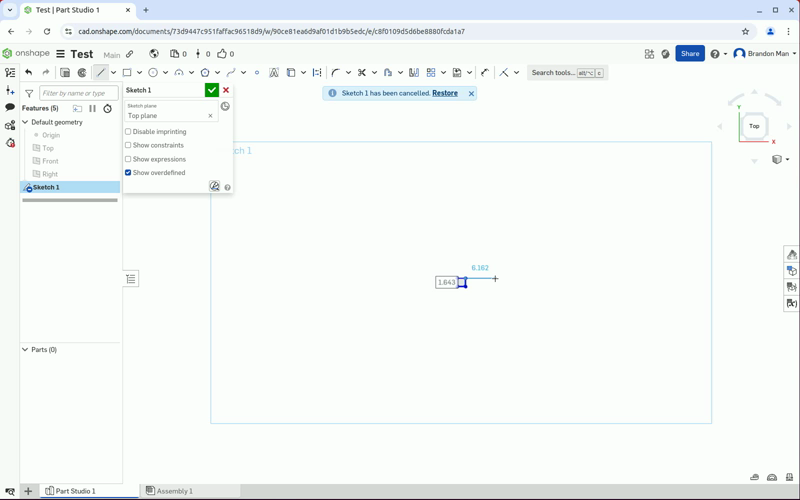
mouse_move(457, 278)
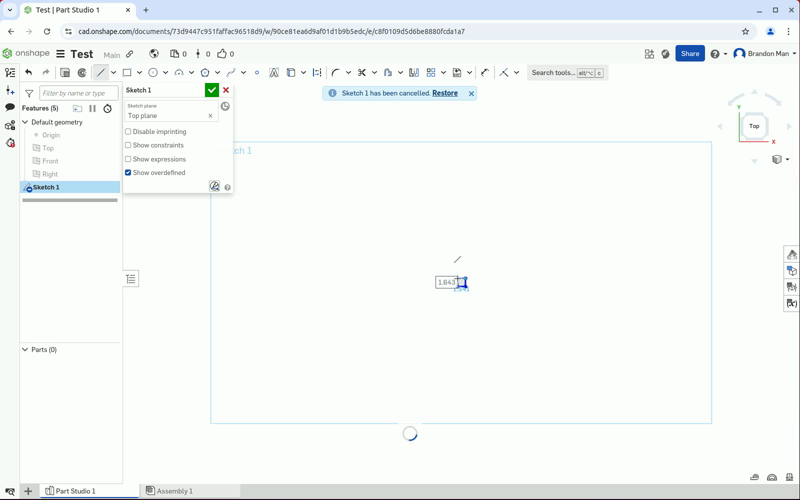
click(457, 278)
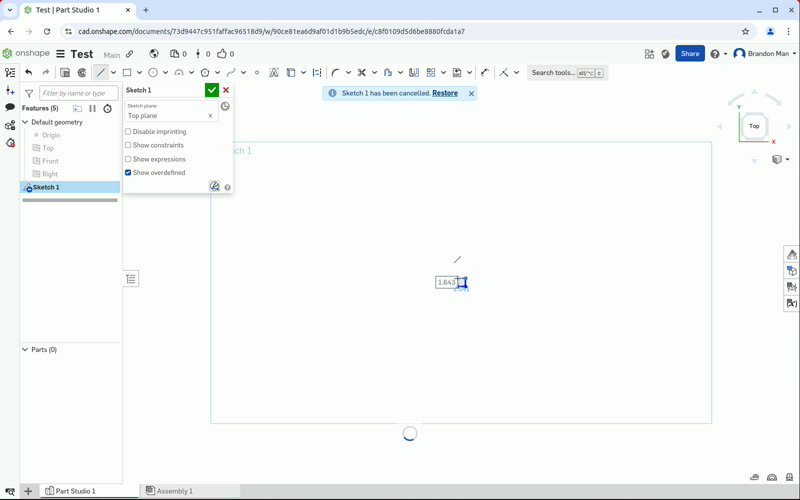
key_up(shift)
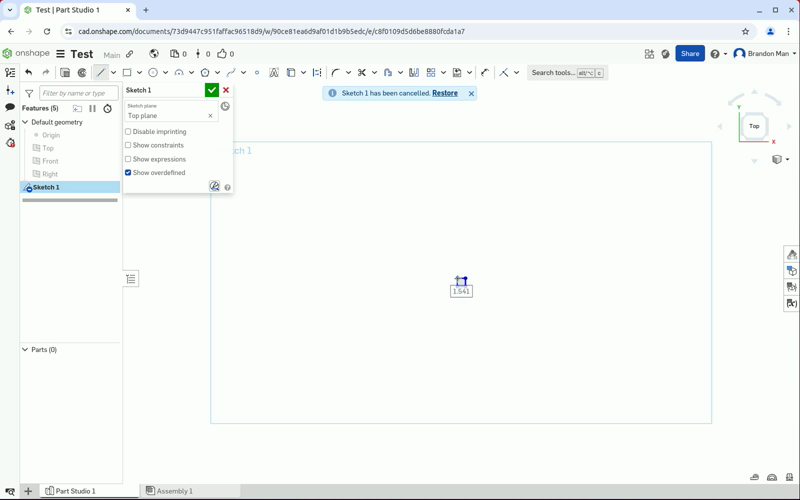
mouse_move(487, 278)
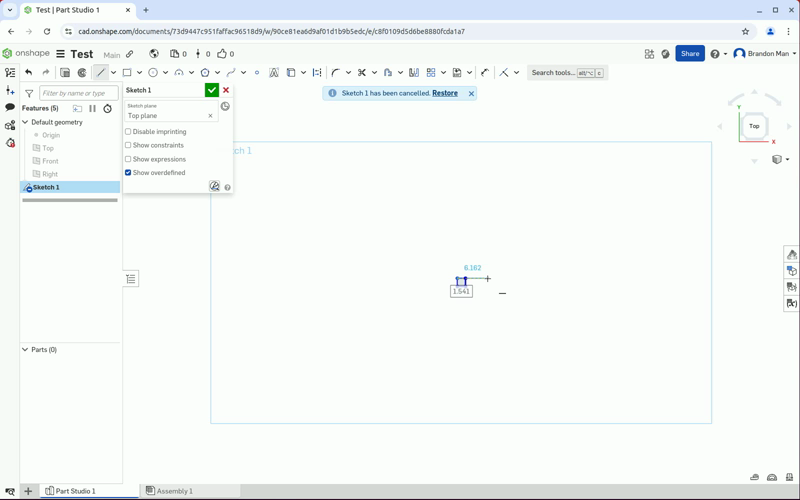
key_down(shift)
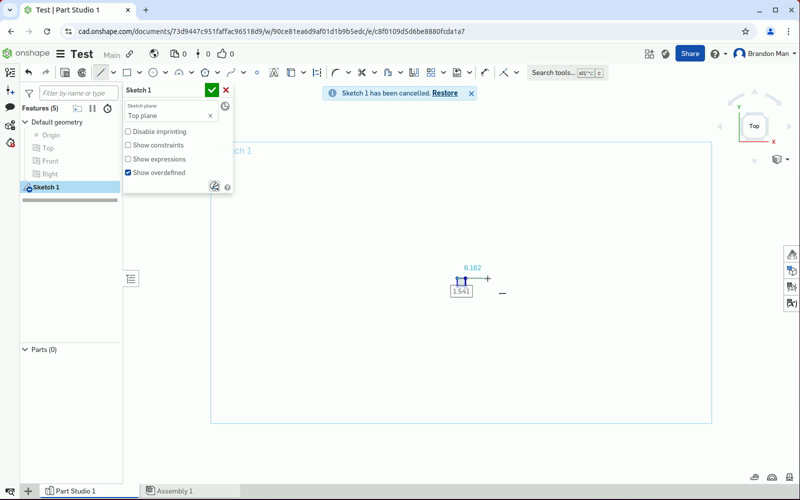
mouse_move(457, 286)
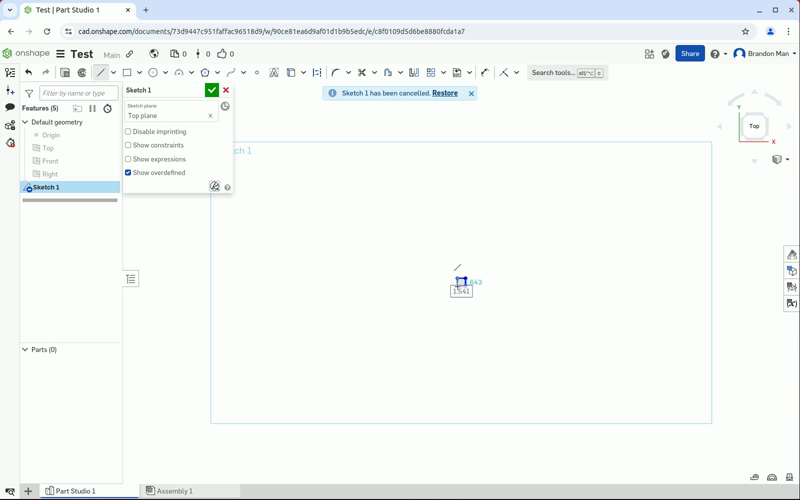
key_up(shift)
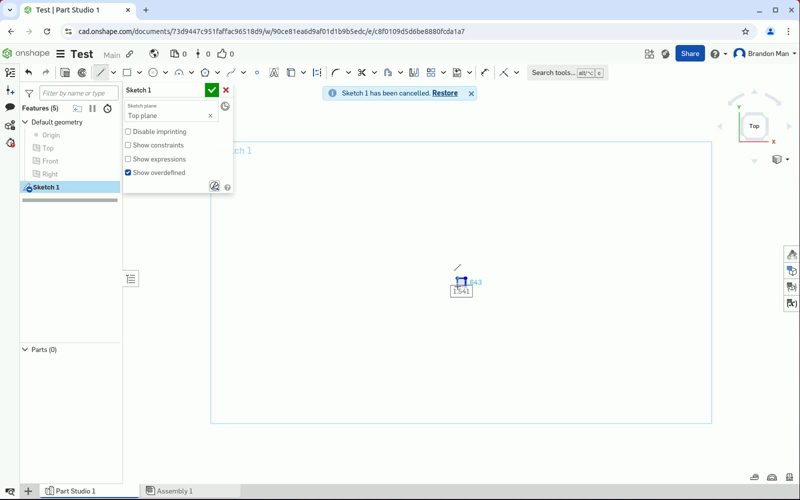
click(457, 286)
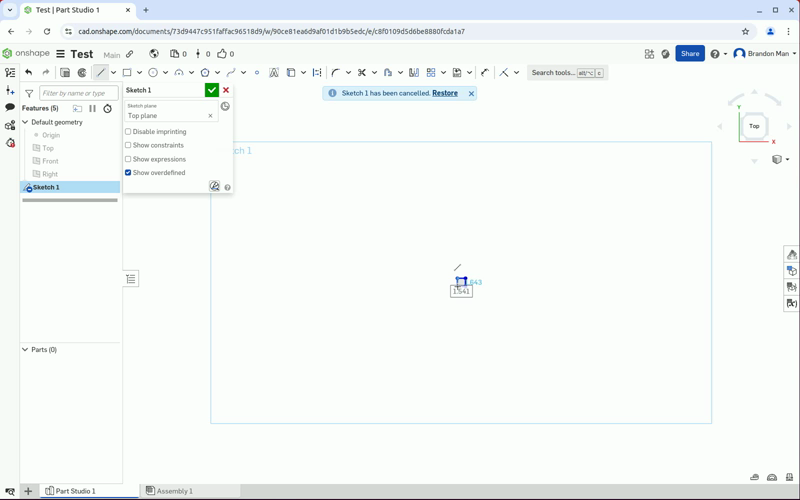
key(esc)
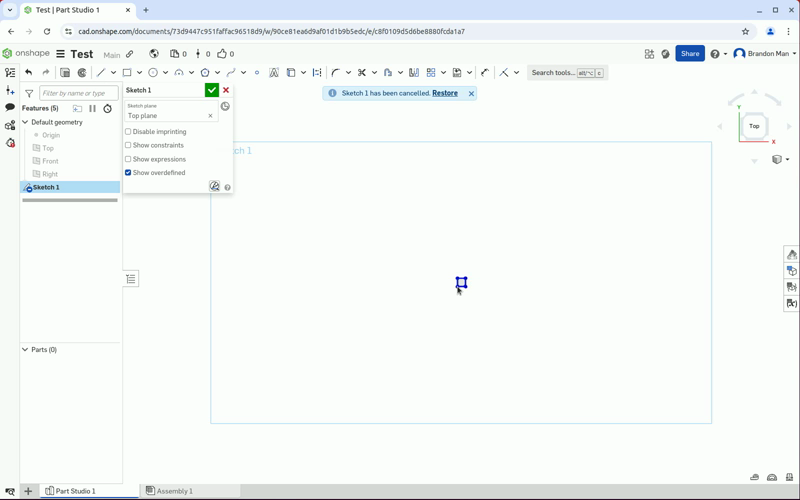
mouse_move(457, 278)
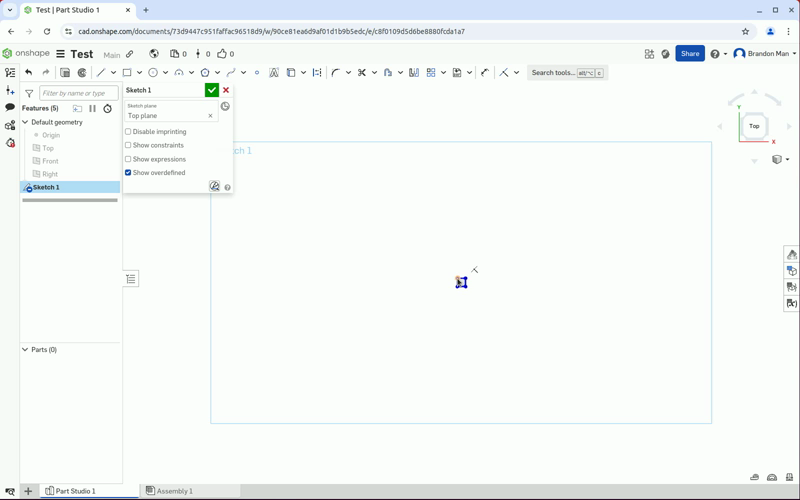
scroll(6)
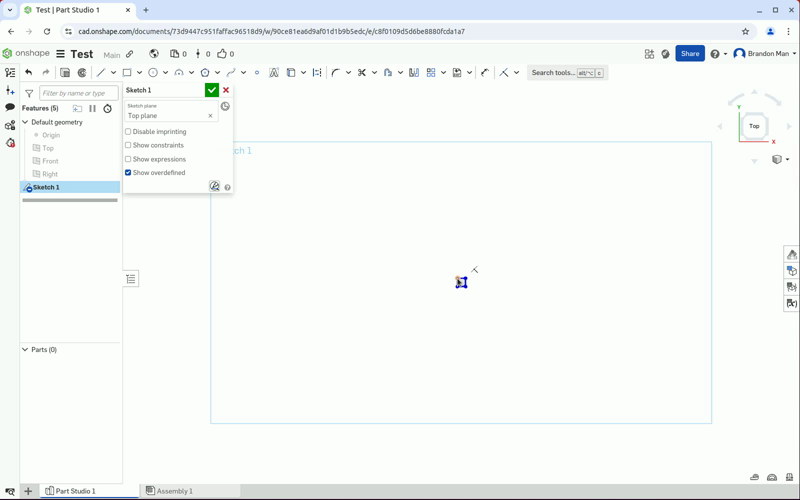
scroll(6)
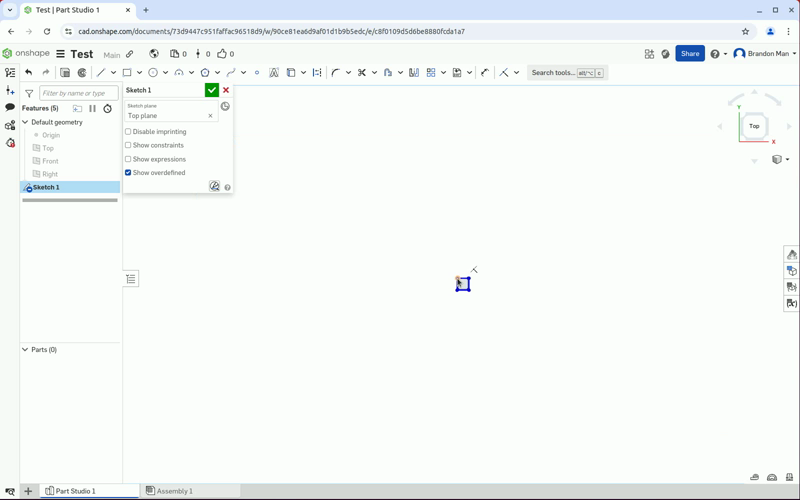
scroll(6)
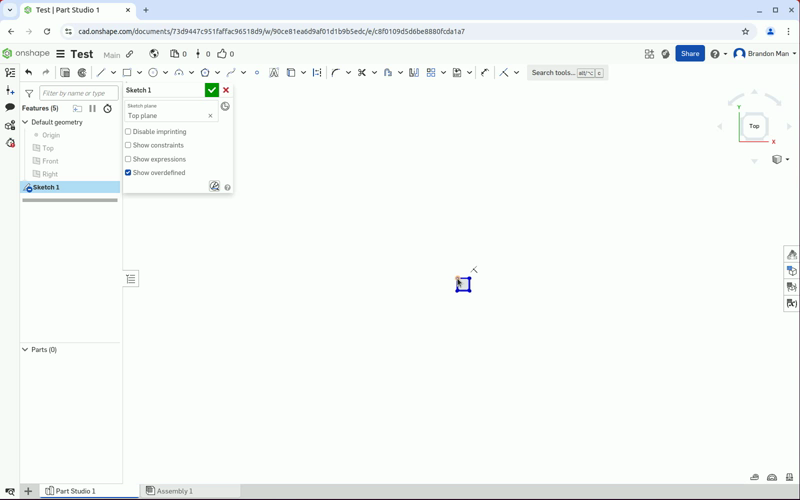
scroll(6)
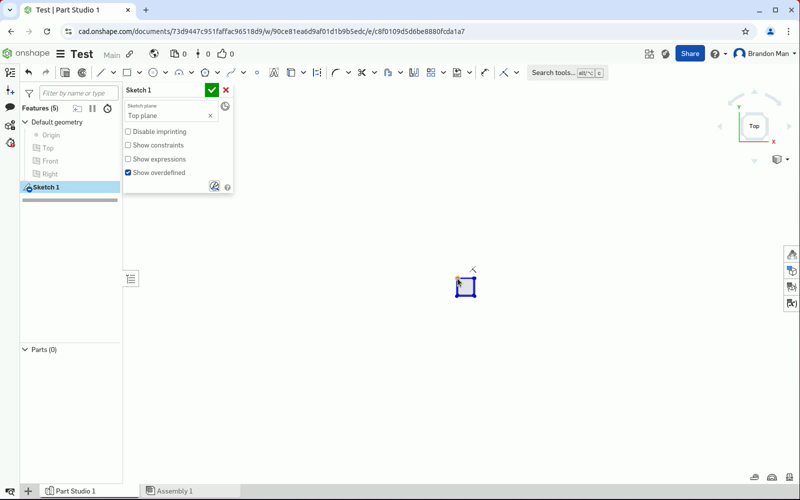
scroll(6)
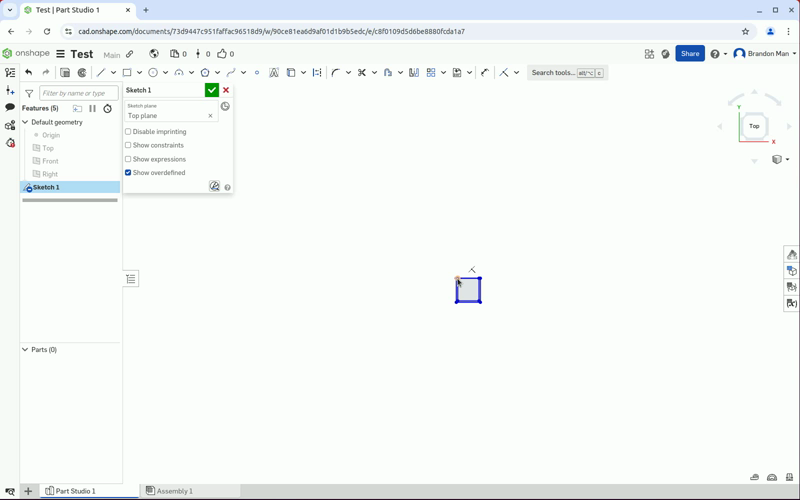
scroll(6)
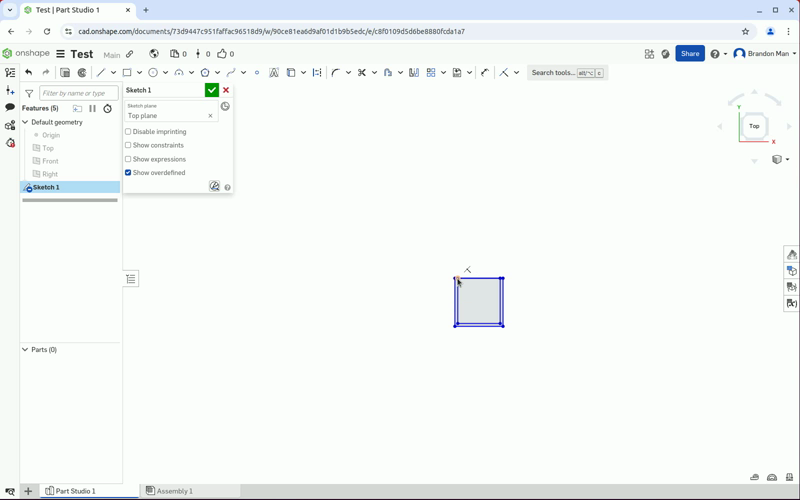
scroll(6)
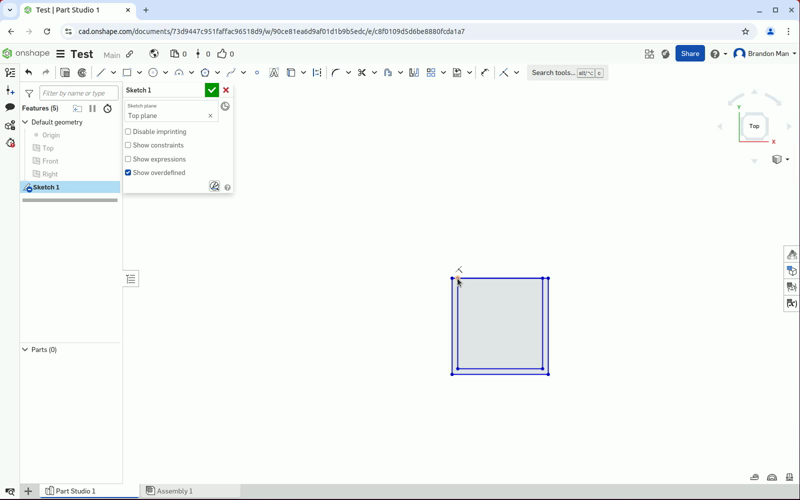
click(457, 278)
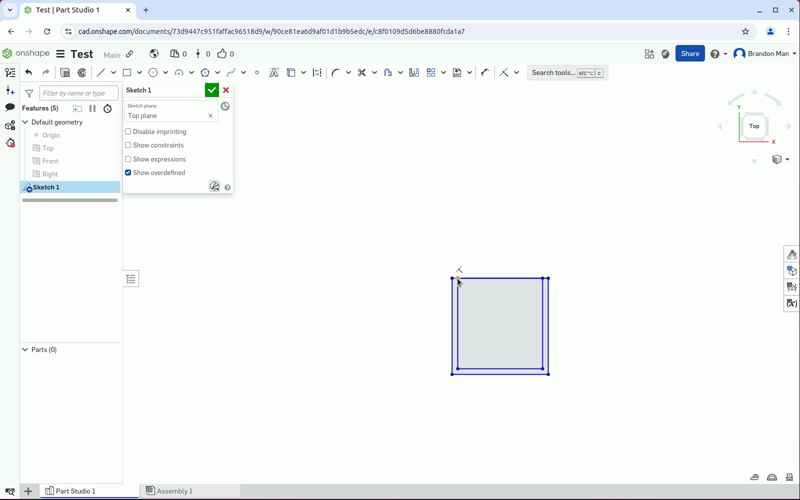
scroll(-6)
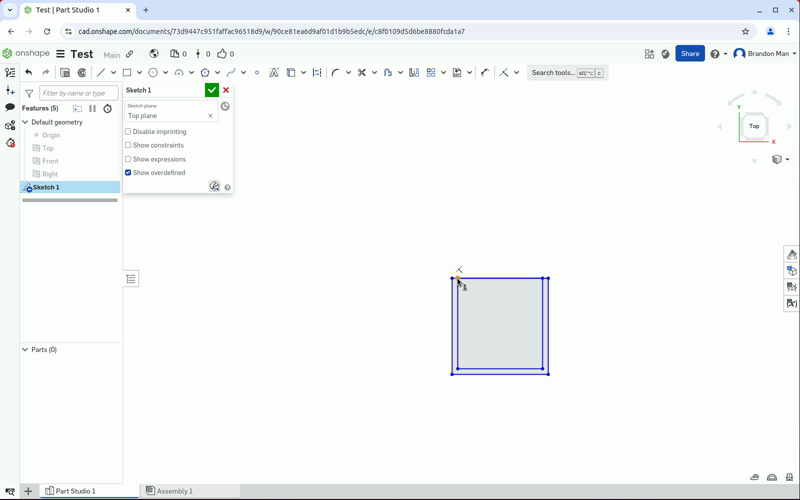
scroll(-6)
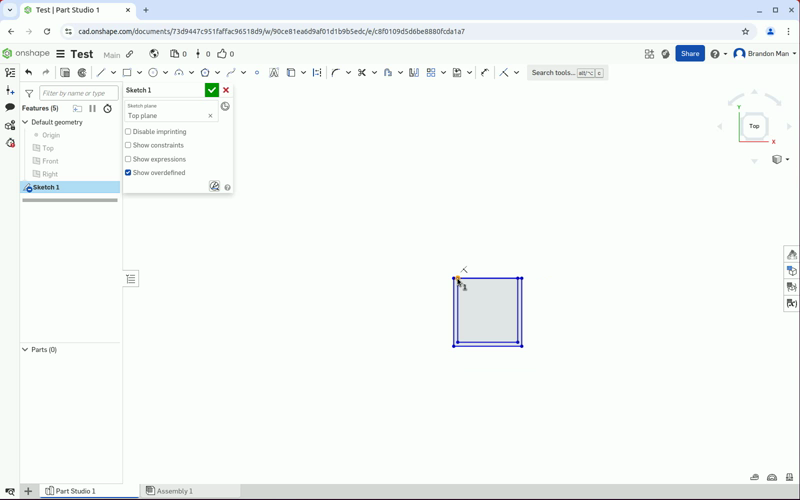
scroll(-6)
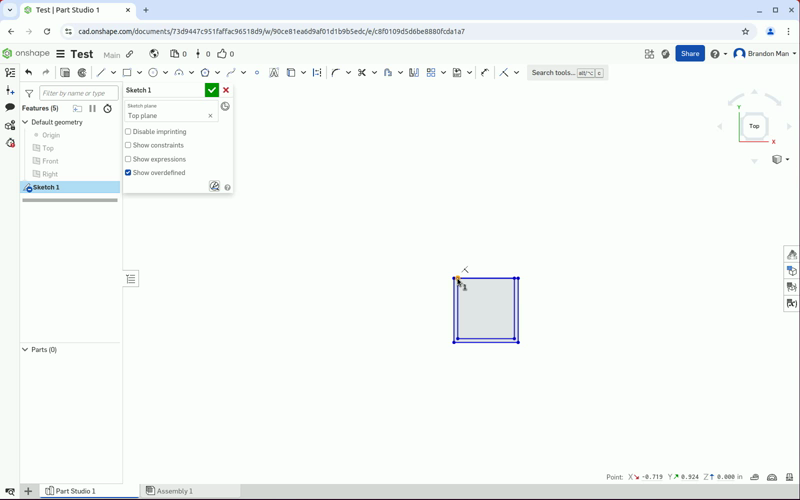
scroll(-6)
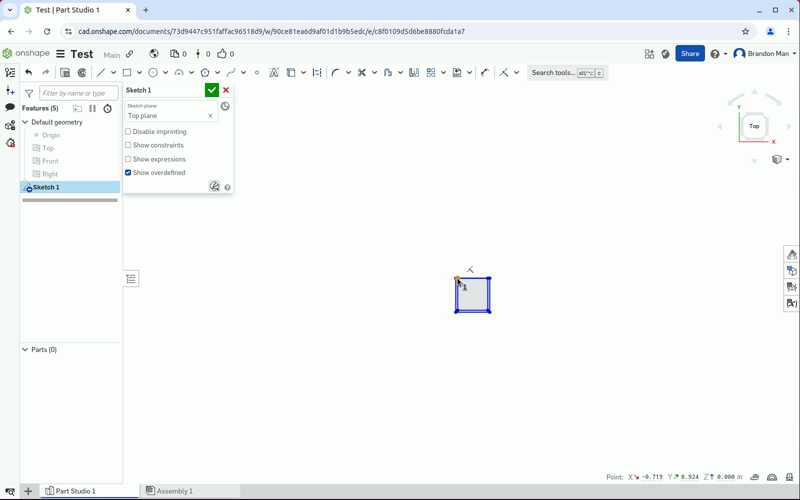
scroll(-6)
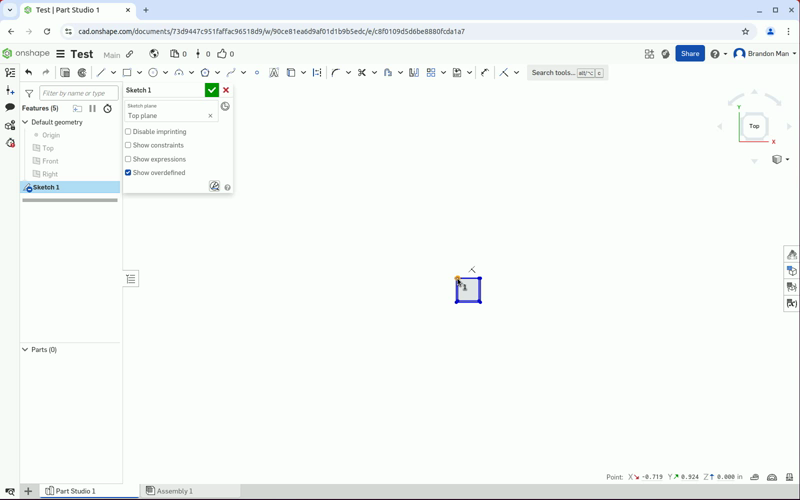
scroll(-6)
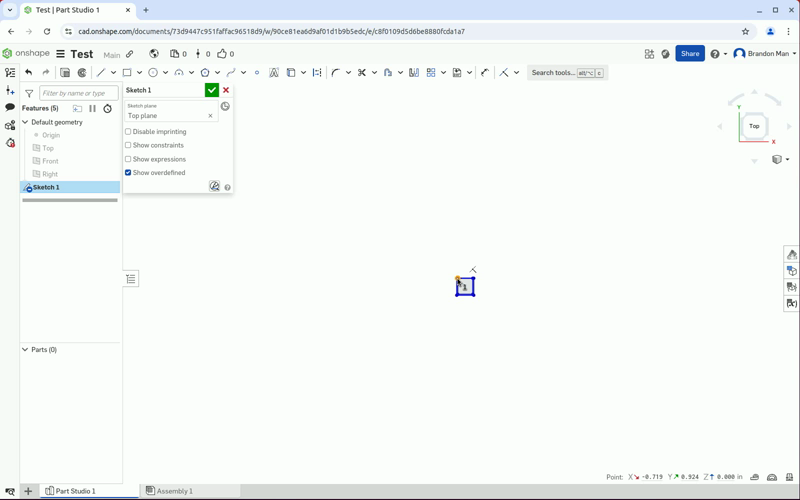
scroll(-6)
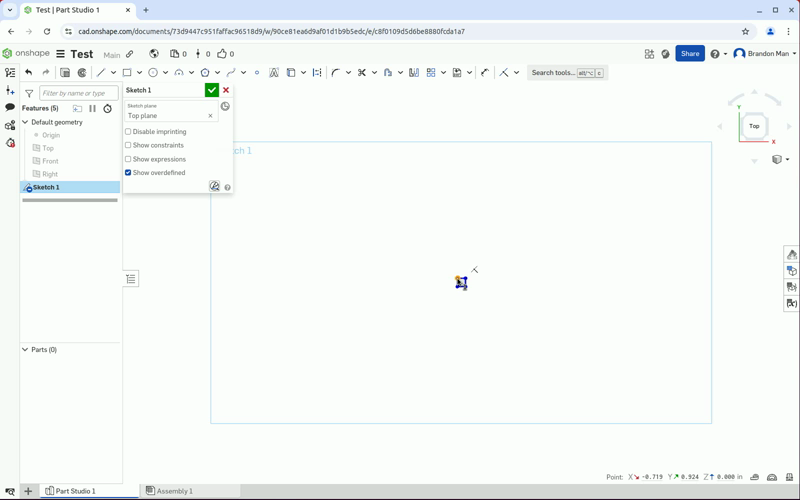
mouse_move(73, 352)
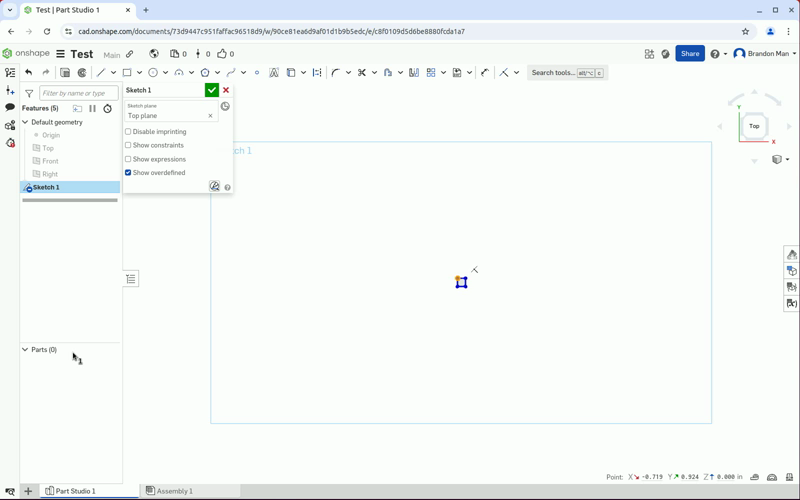
key(shift+y)
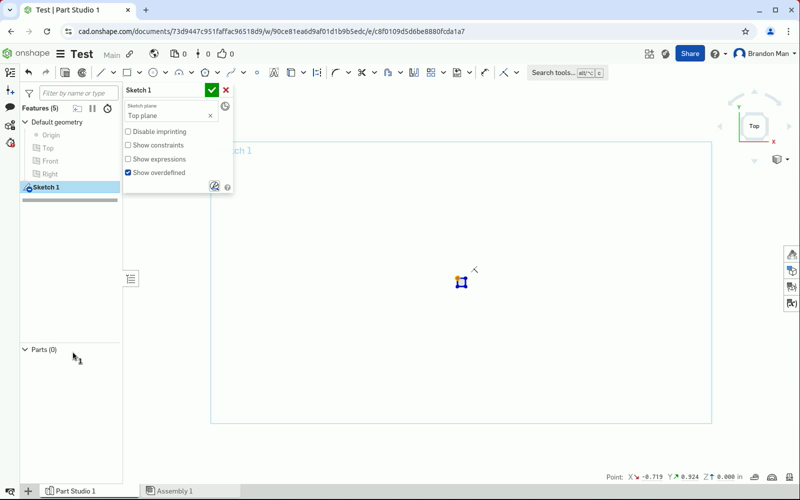
key(shift+e)
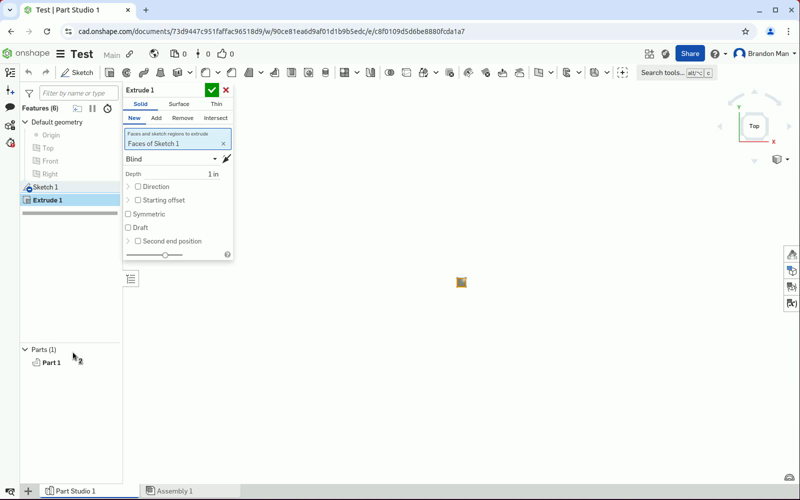
mouse_move(143, 106)
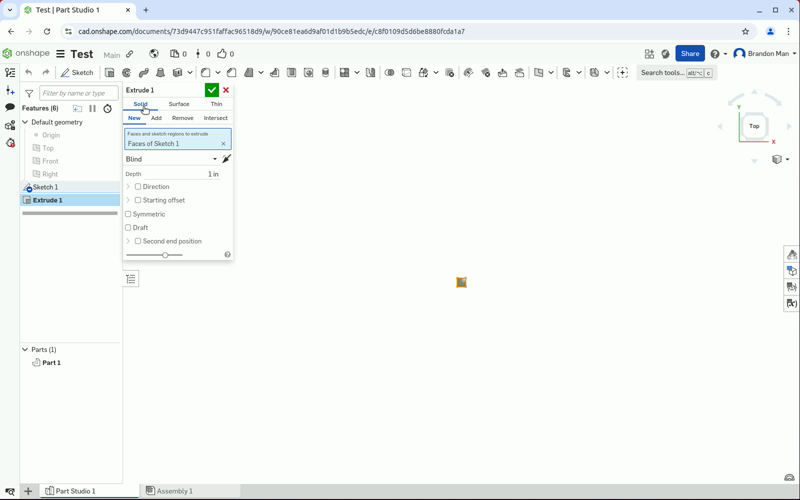
click(143, 106)
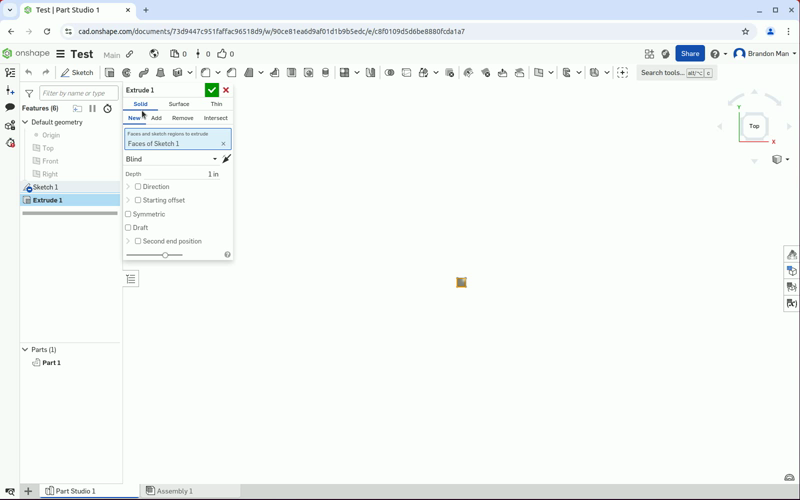
mouse_move(137, 120)
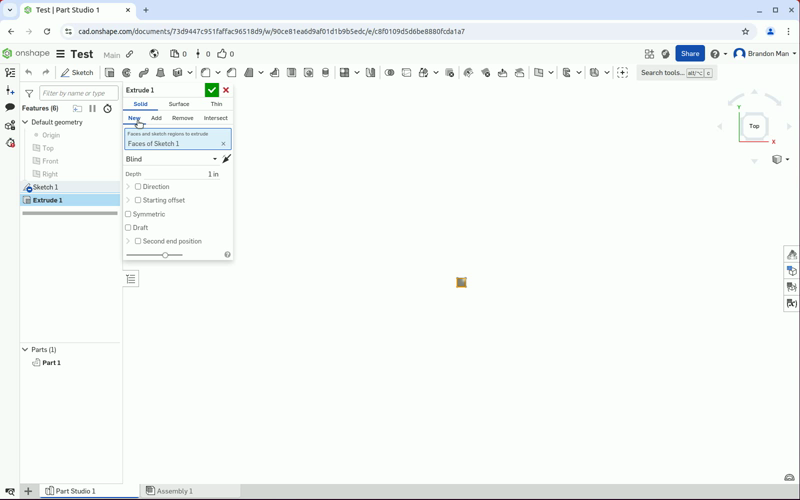
click(137, 120)
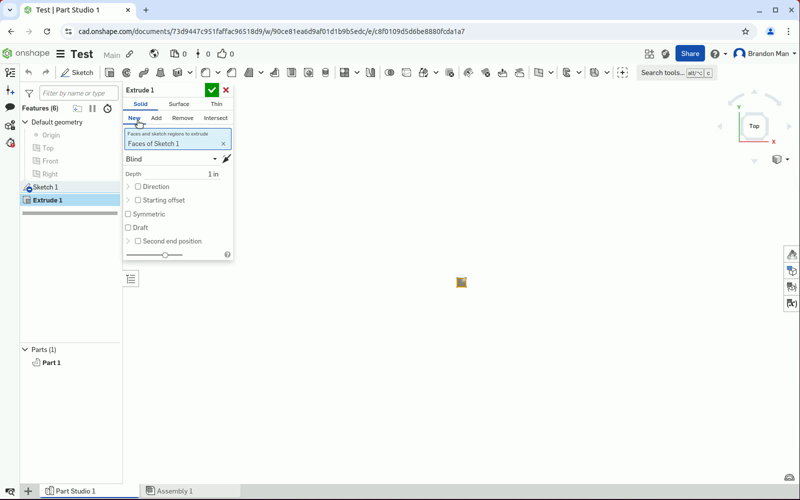
key(tab, 4)
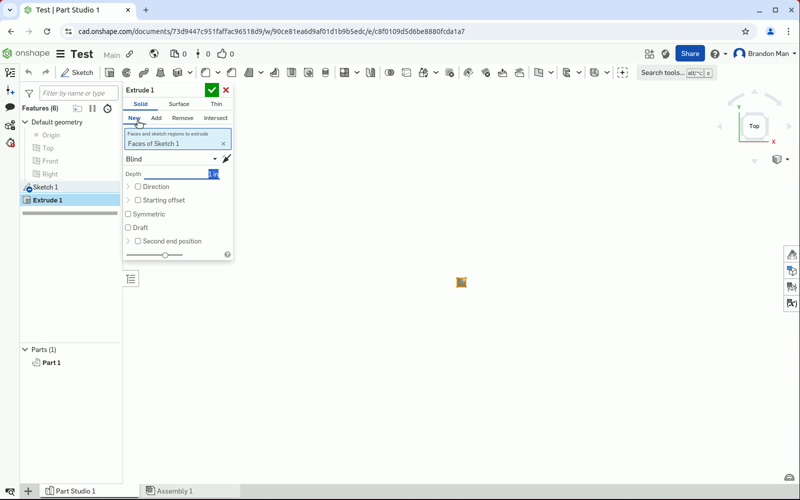
text(46.216)
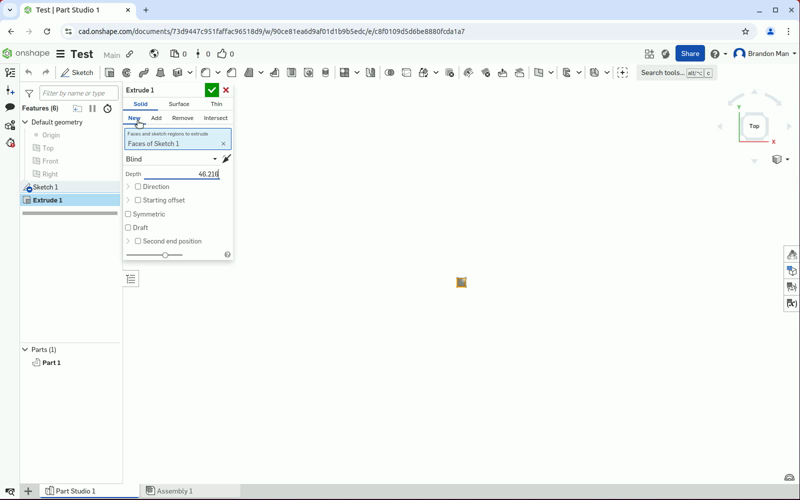
key(tab, 3)
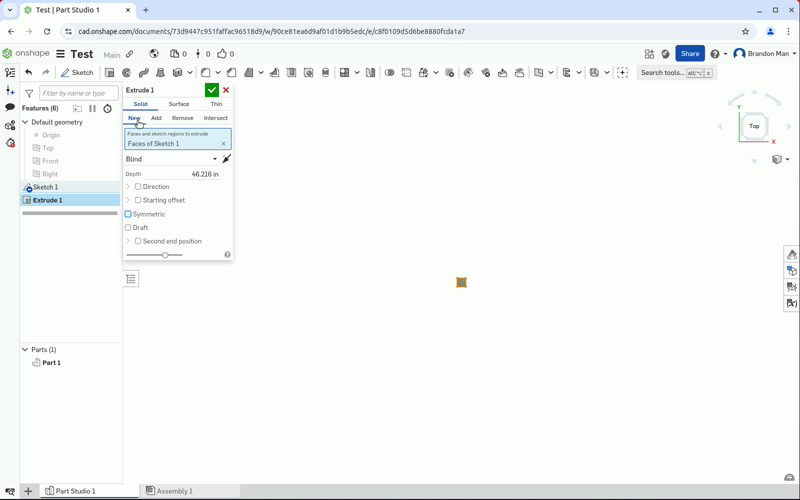
key(space)
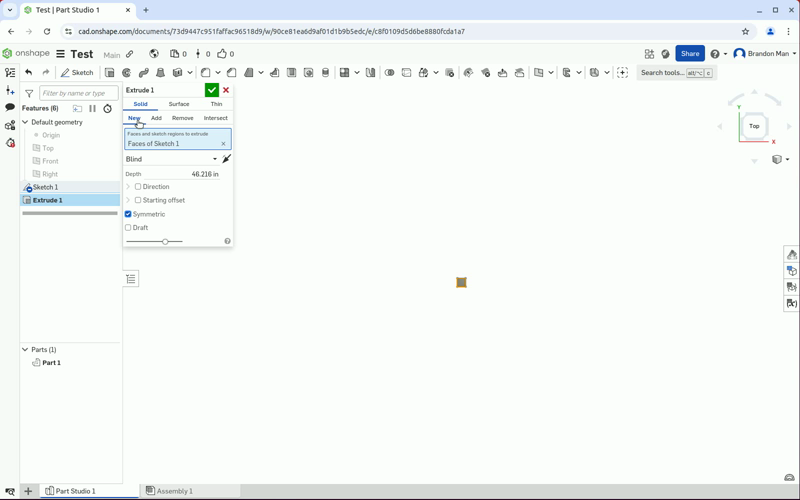
key(enter)
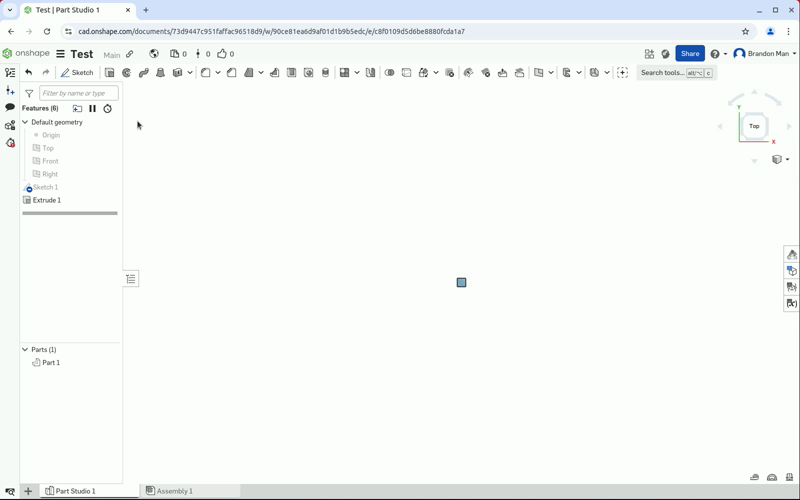
key(shift+h)
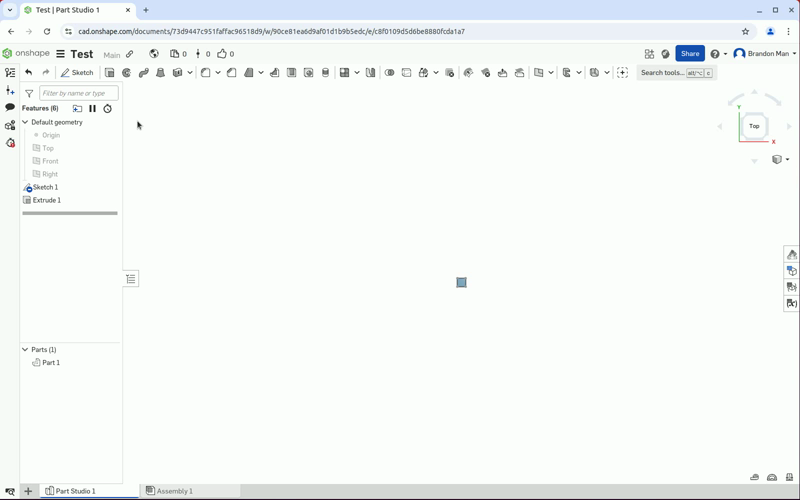
key(shift+h)
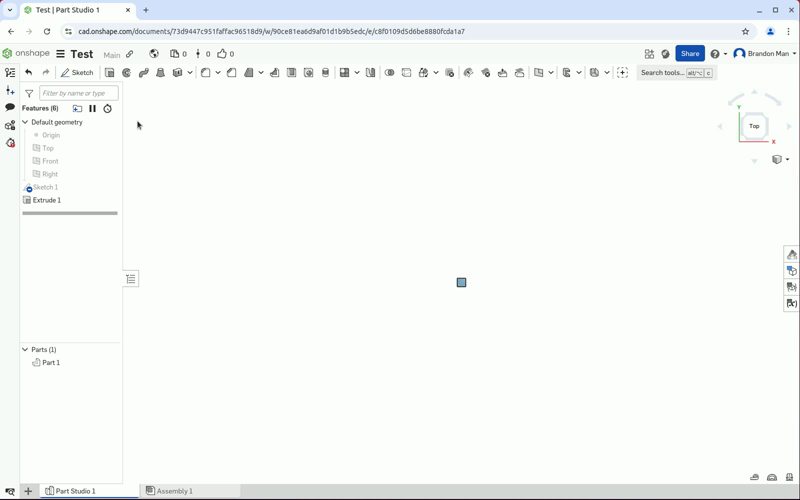
mouse_move(73, 189)
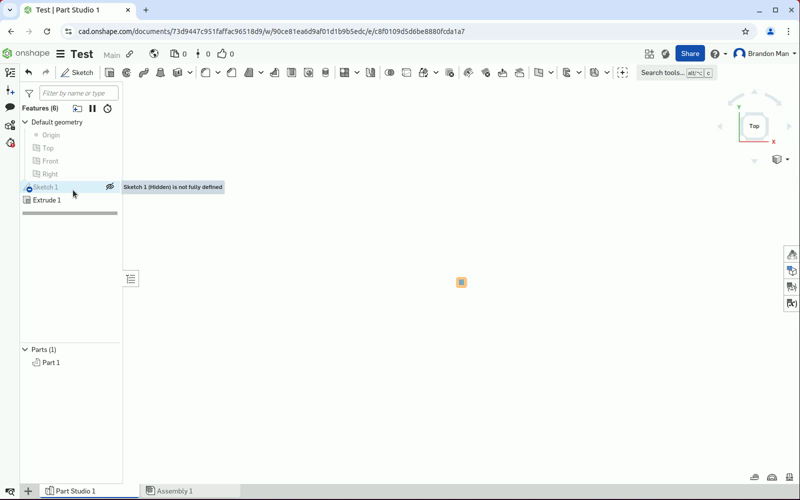
click(73, 189)
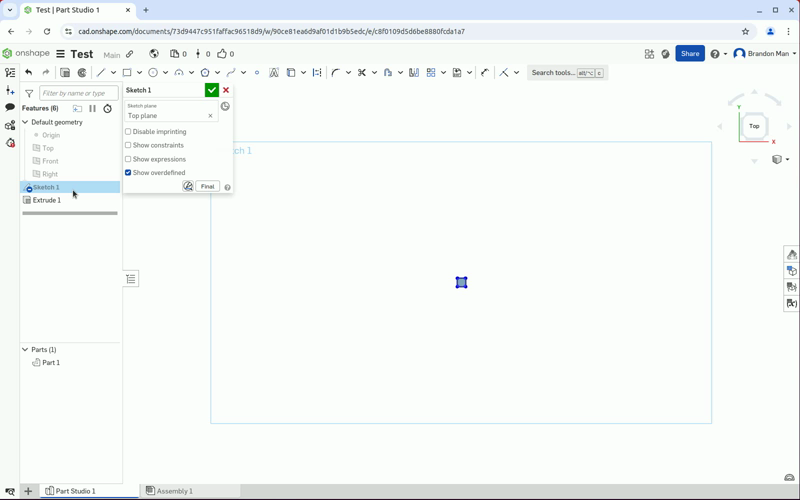
mouse_move(229, 92)
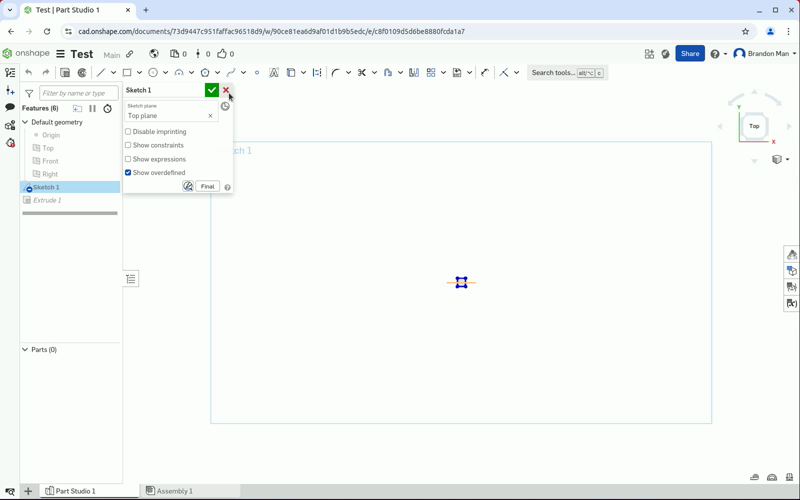
click(229, 92)
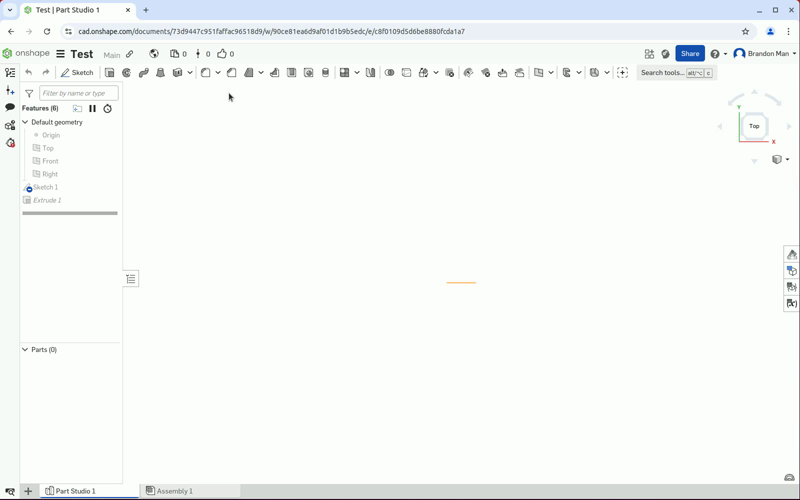
mouse_move(73, 352)
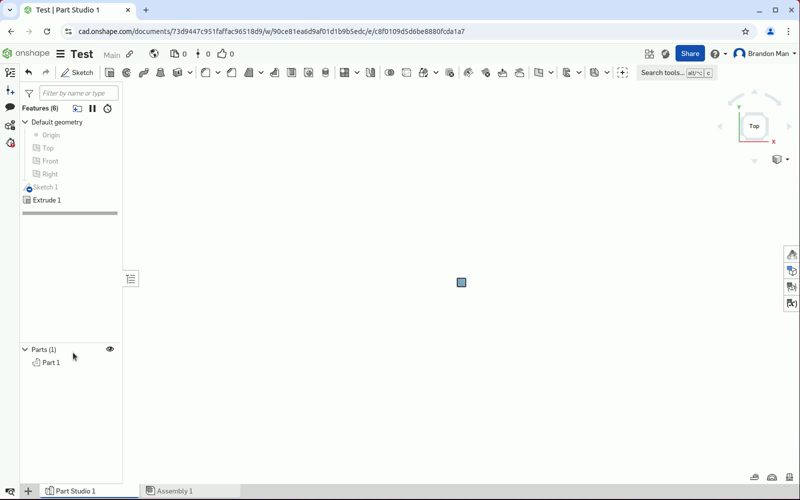
key(y)
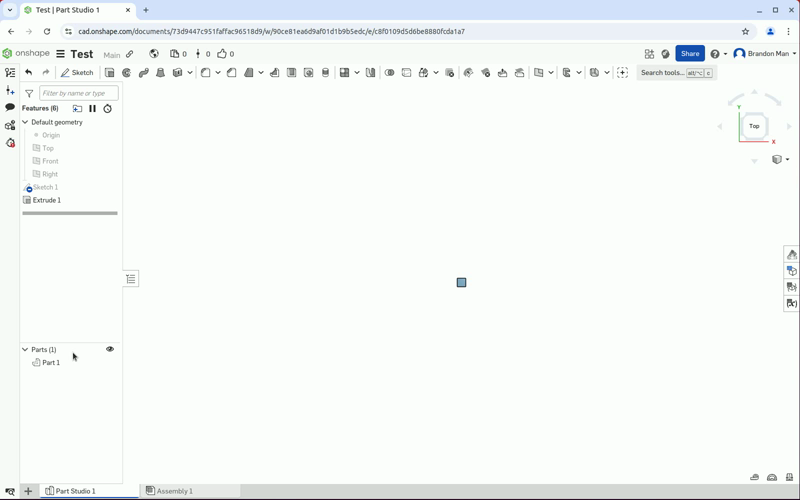
key(shift+p)
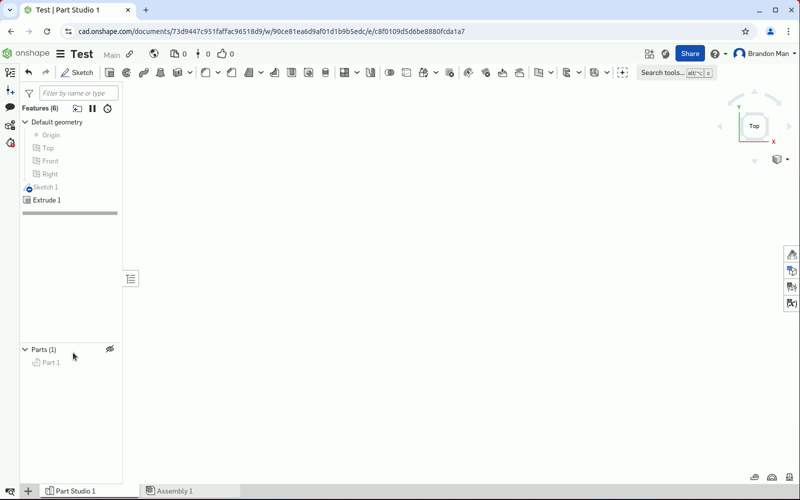
key(space)
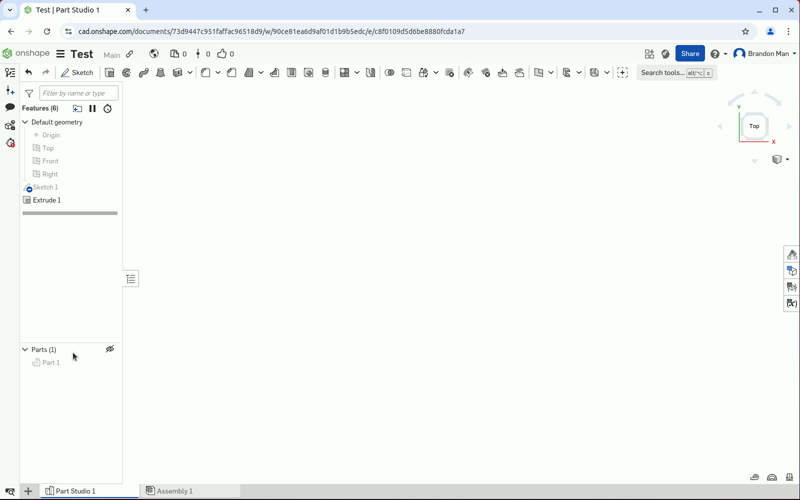
key_down(shift)
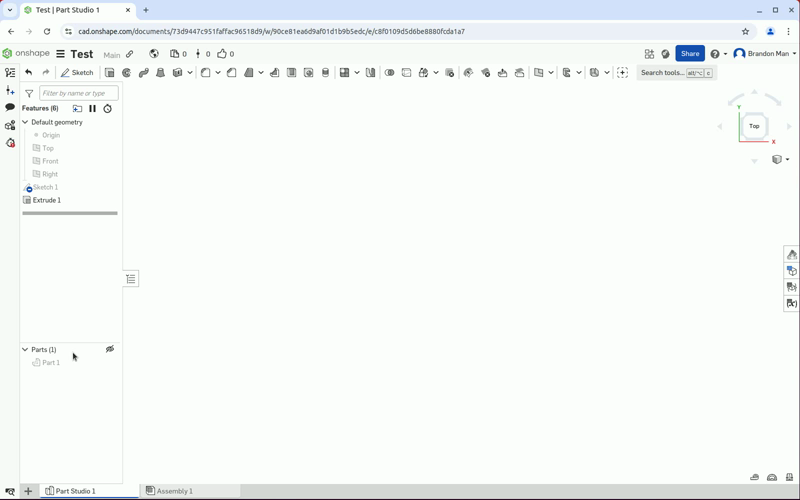
key(up)
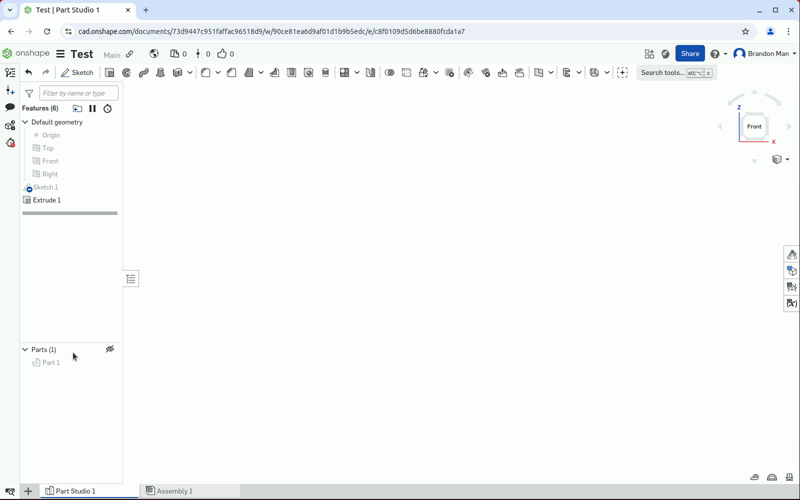
key_up(shift)
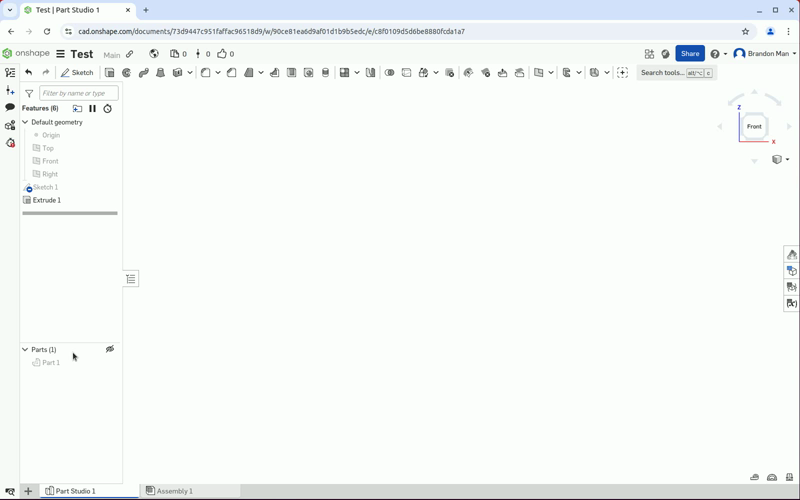
key(space)
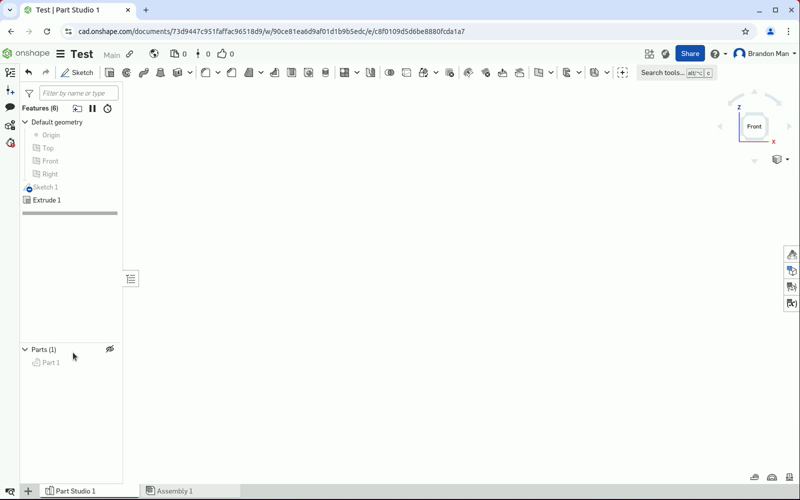
key_down(shift)
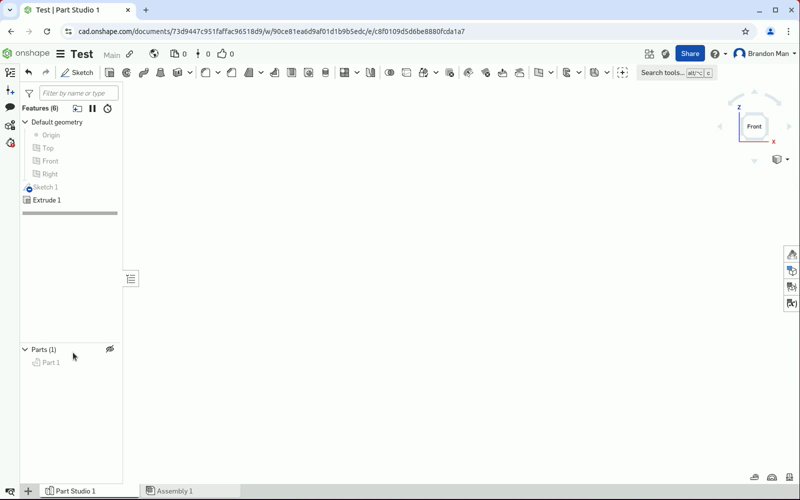
key(left)
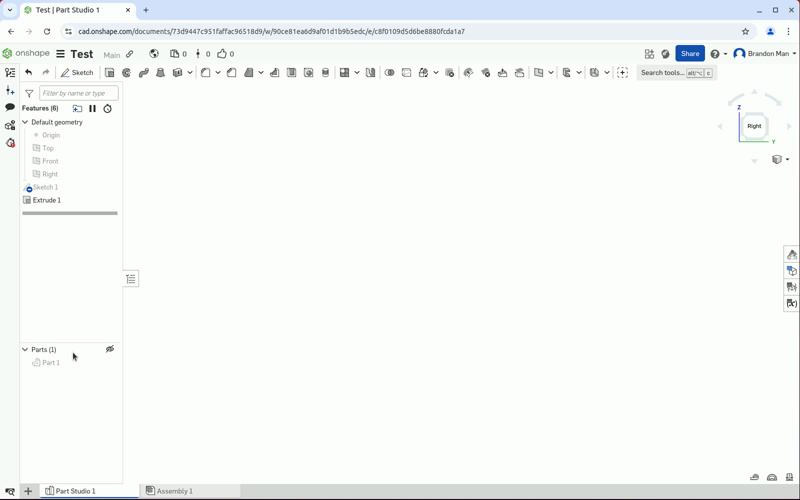
key_up(shift)
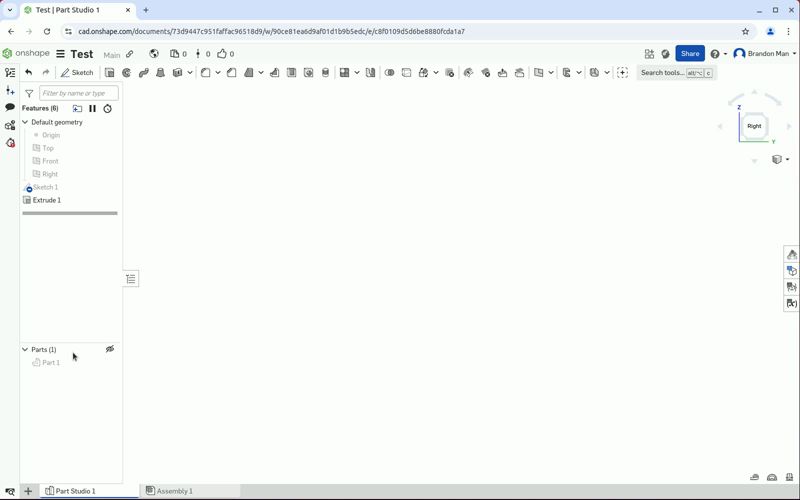
mouse_move(73, 352)
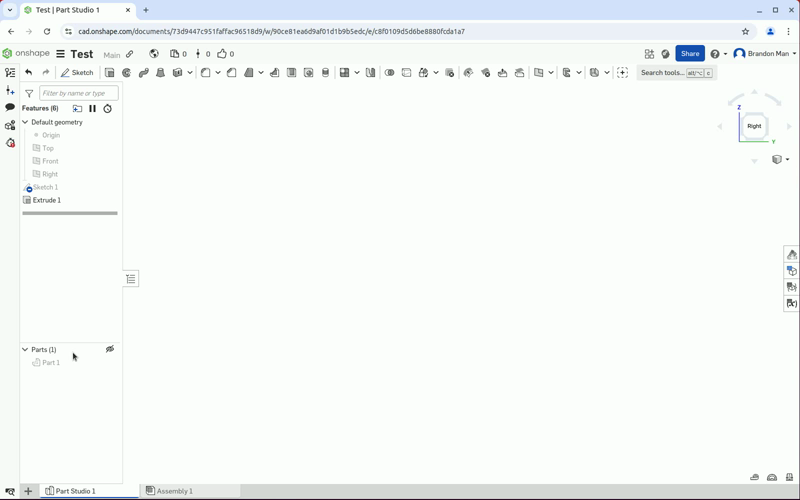
key(shift+y)
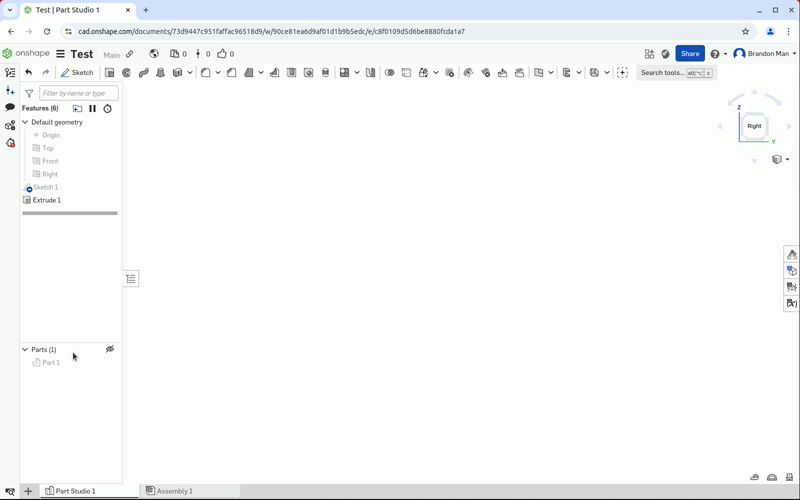
key(shift+s)
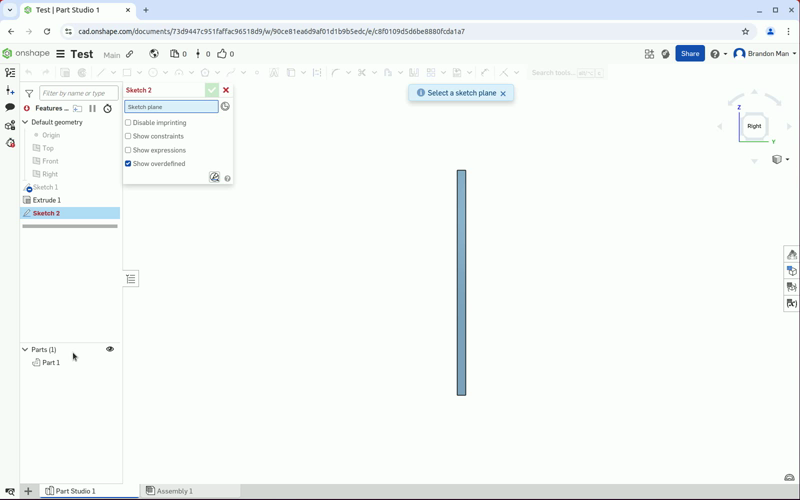
mouse_move(73, 176)
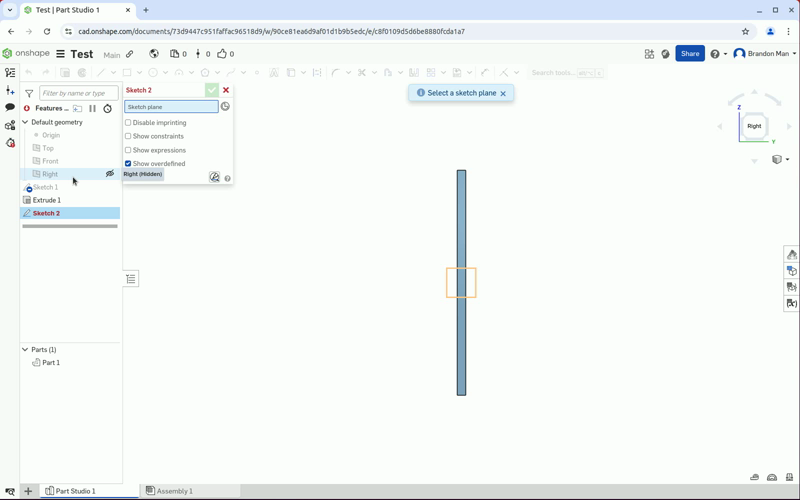
click(73, 176)
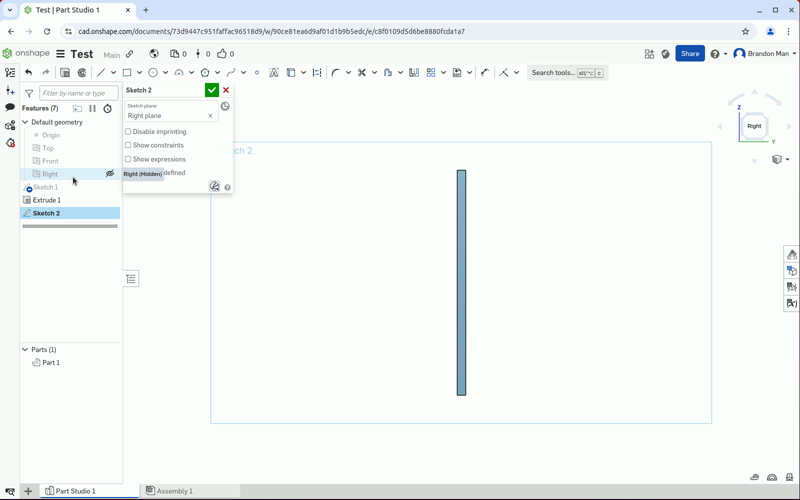
mouse_move(73, 352)
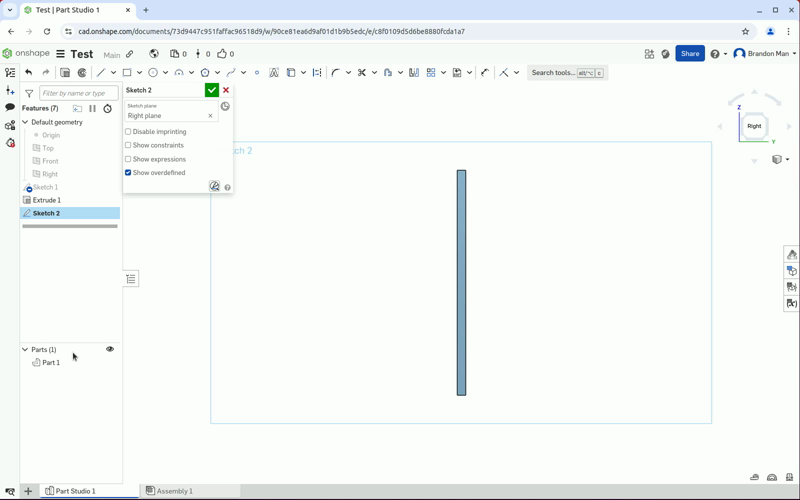
key(y)
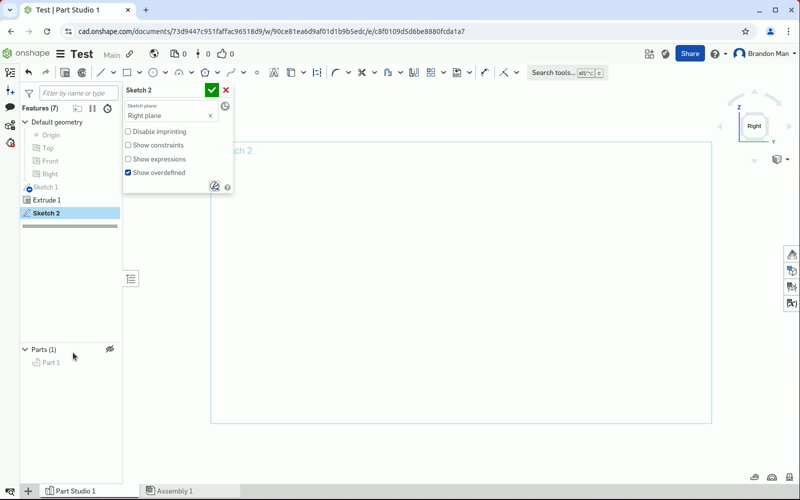
key(c)
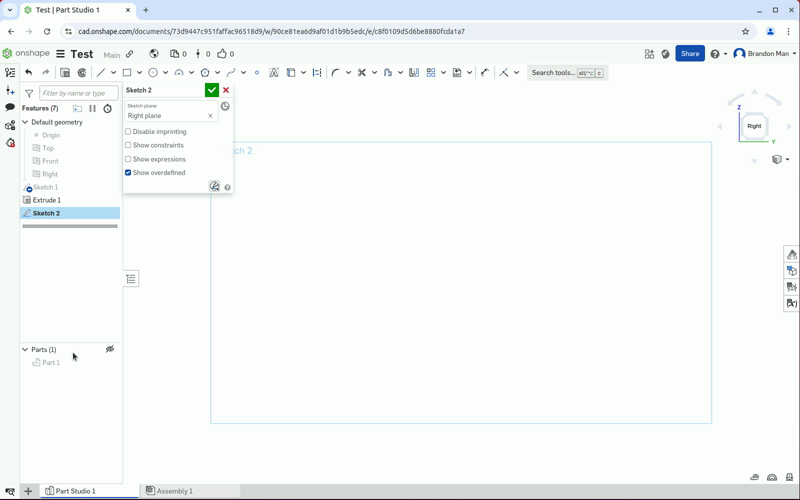
key_down(shift)
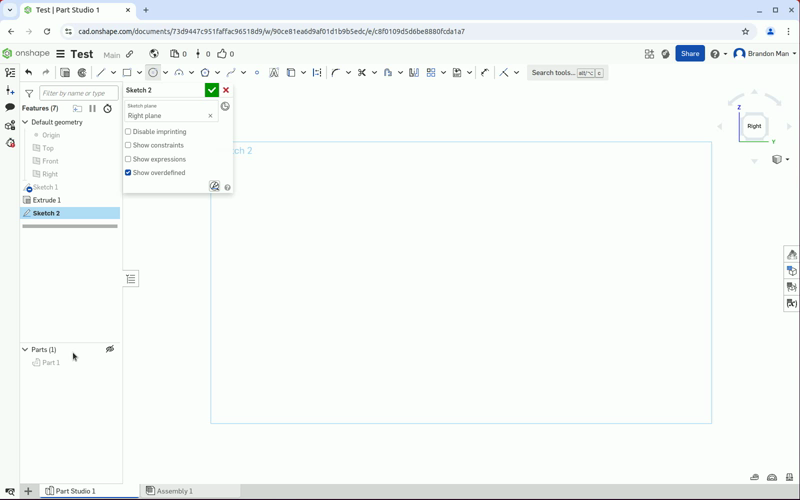
mouse_move(461, 172)
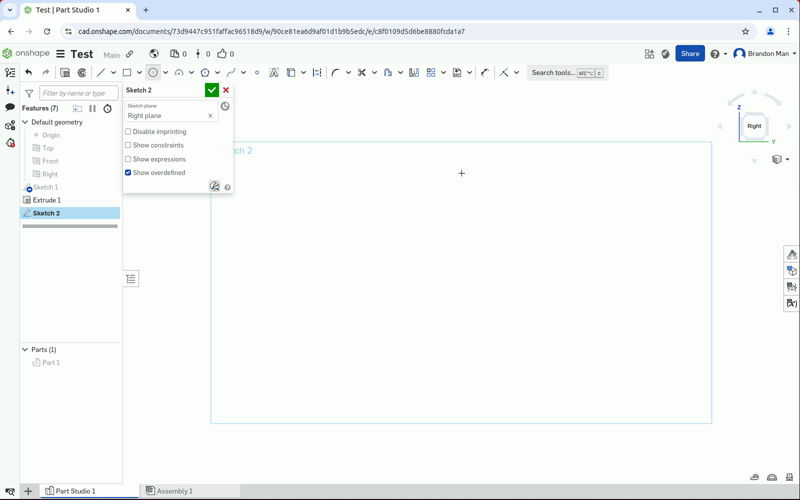
click(461, 172)
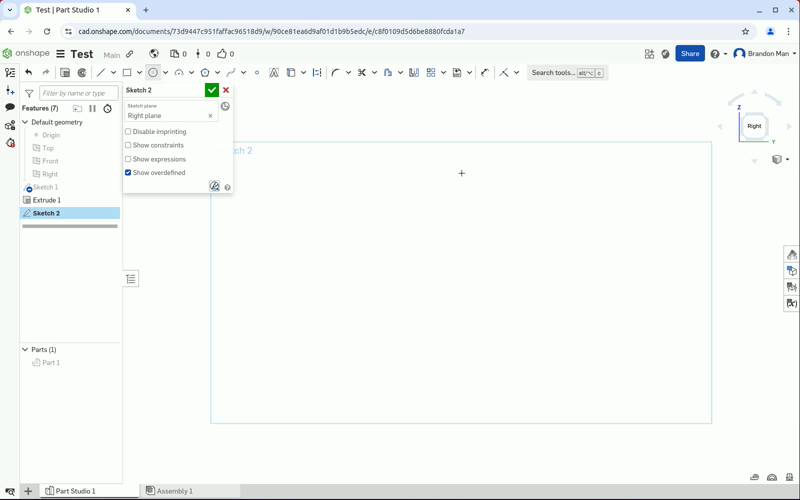
key_up(shift)
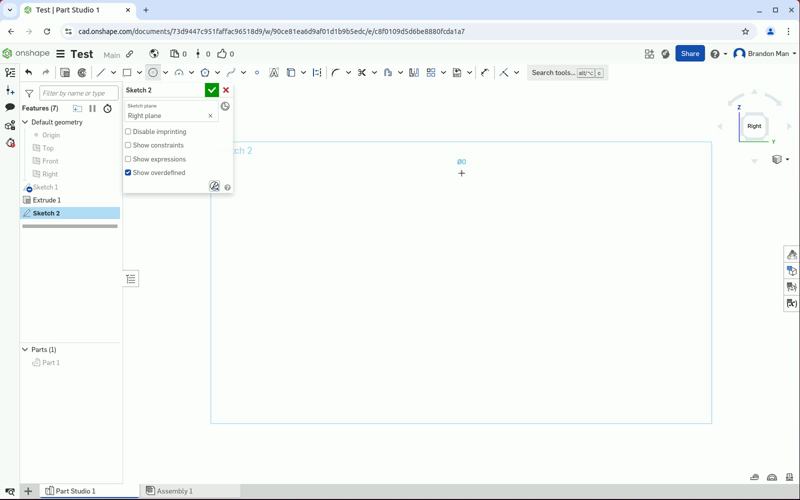
mouse_move(463, 172)
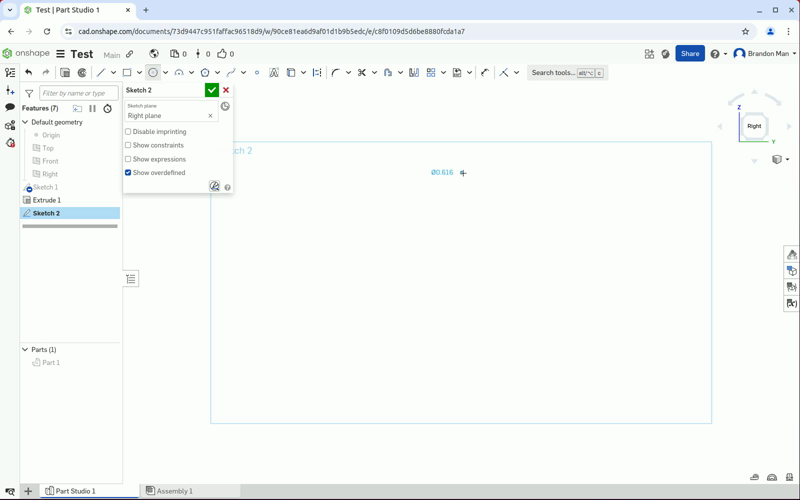
scroll(6)
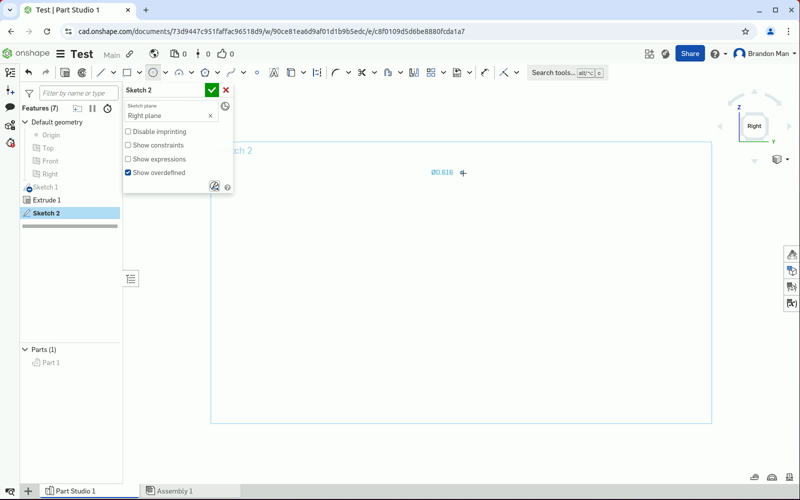
scroll(6)
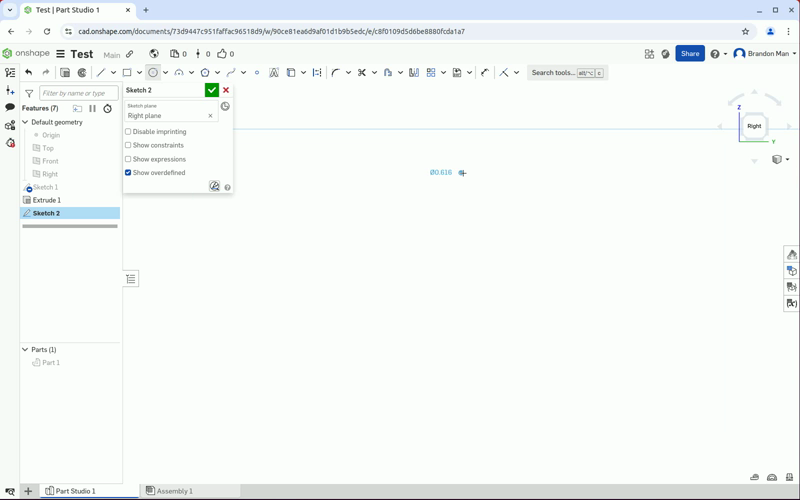
scroll(6)
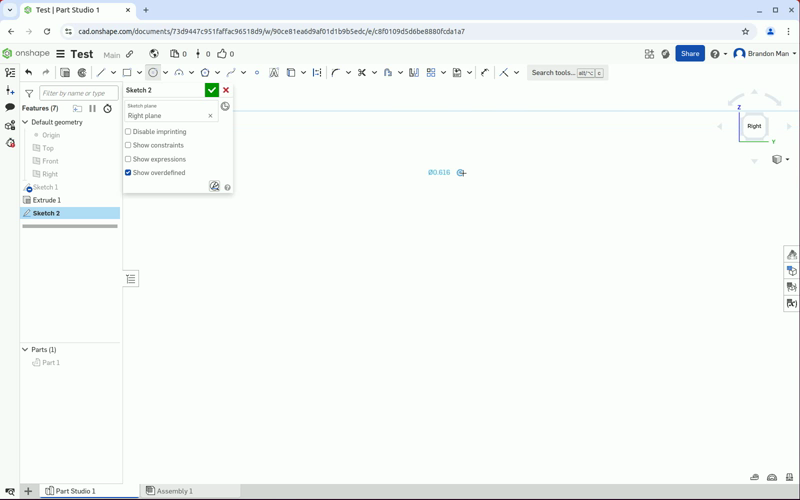
scroll(6)
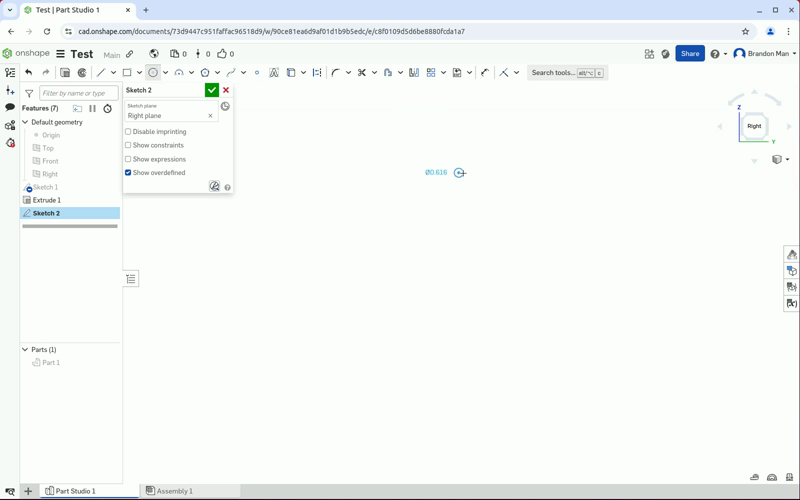
scroll(6)
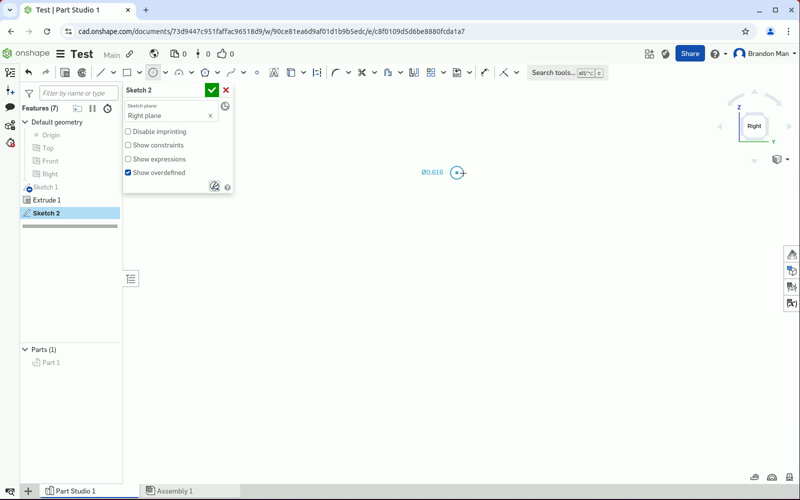
scroll(6)
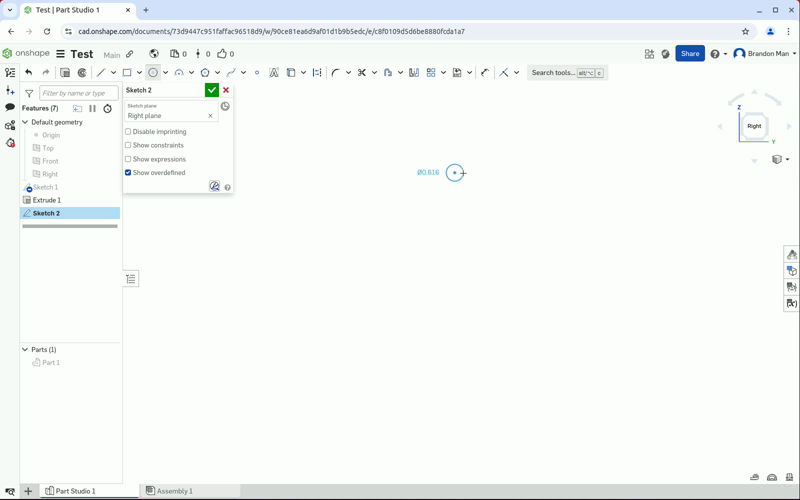
scroll(6)
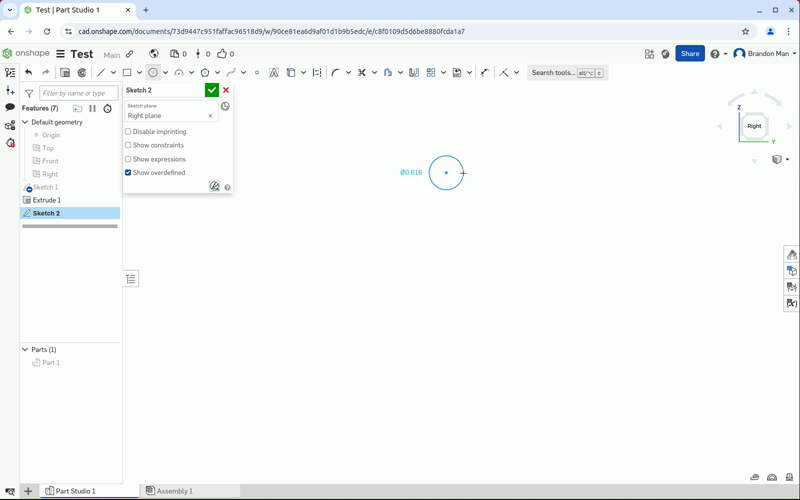
click(463, 172)
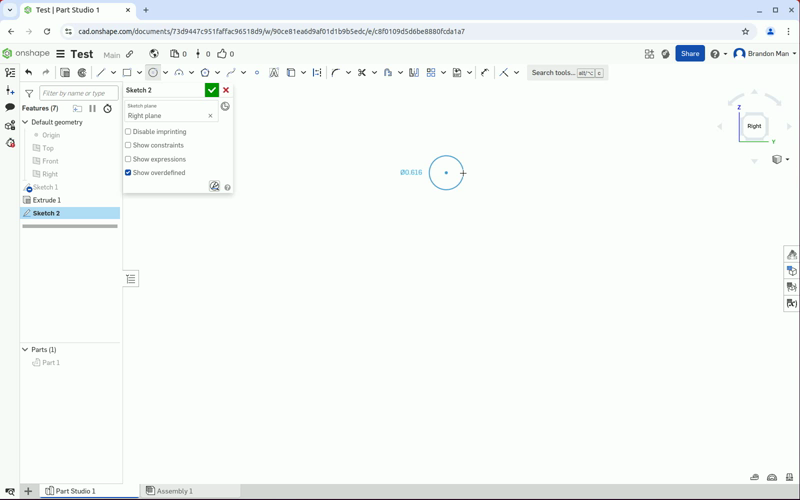
scroll(-6)
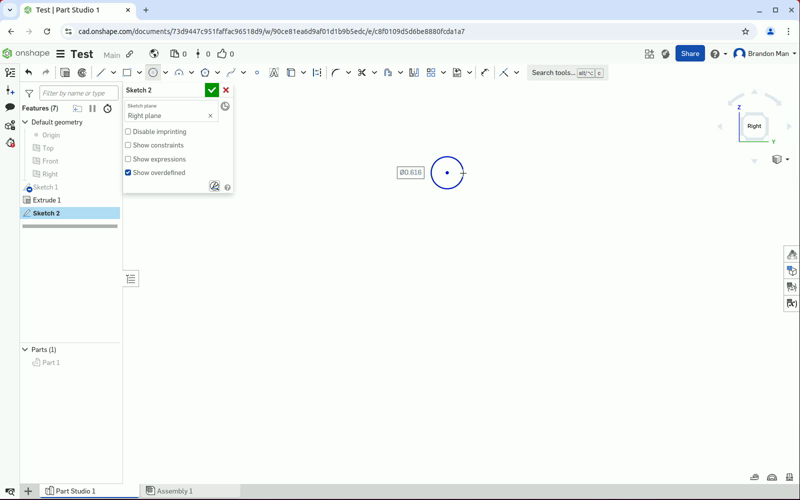
scroll(-6)
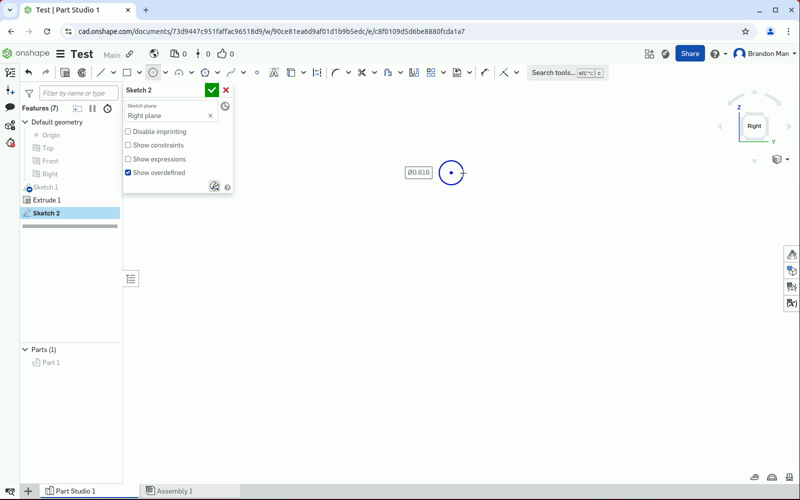
scroll(-6)
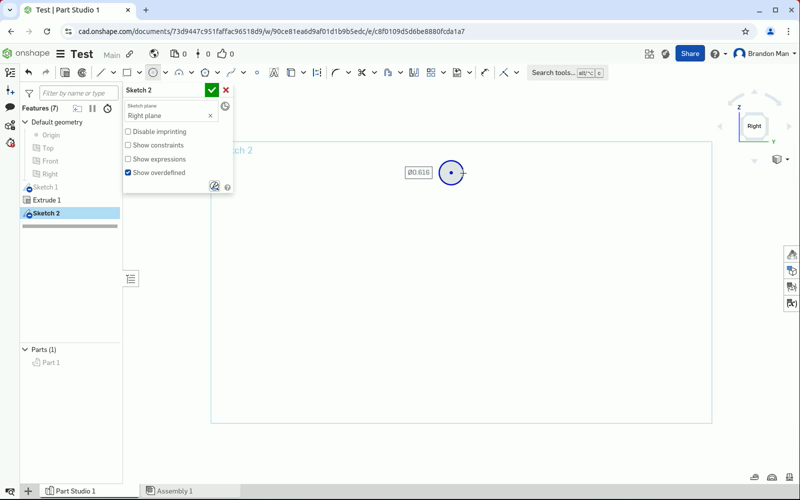
scroll(-6)
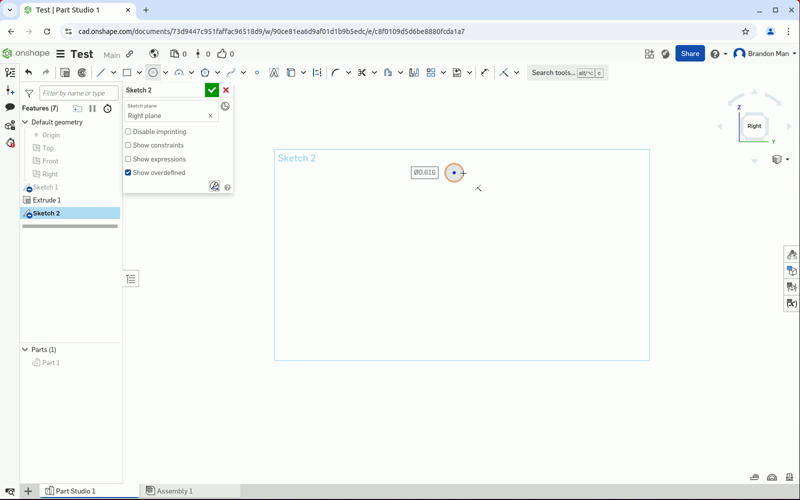
scroll(-6)
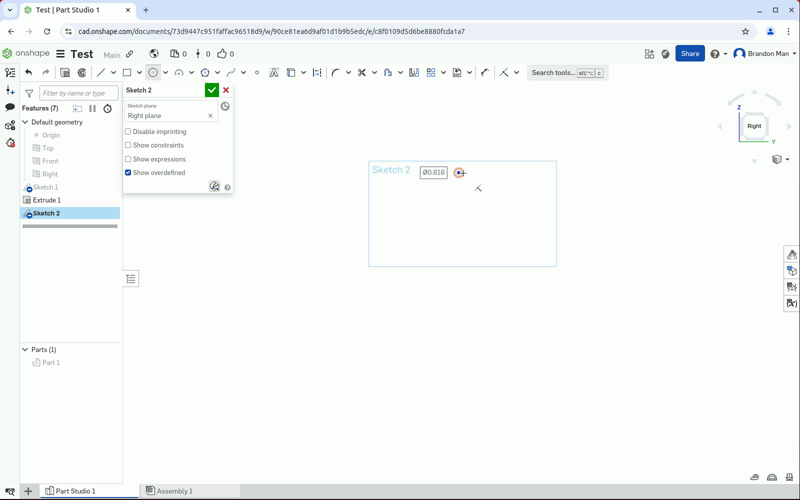
scroll(-6)
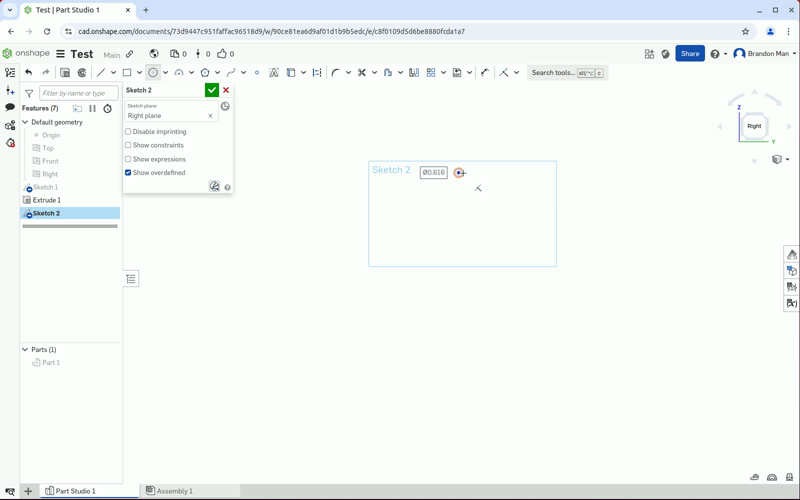
scroll(-6)
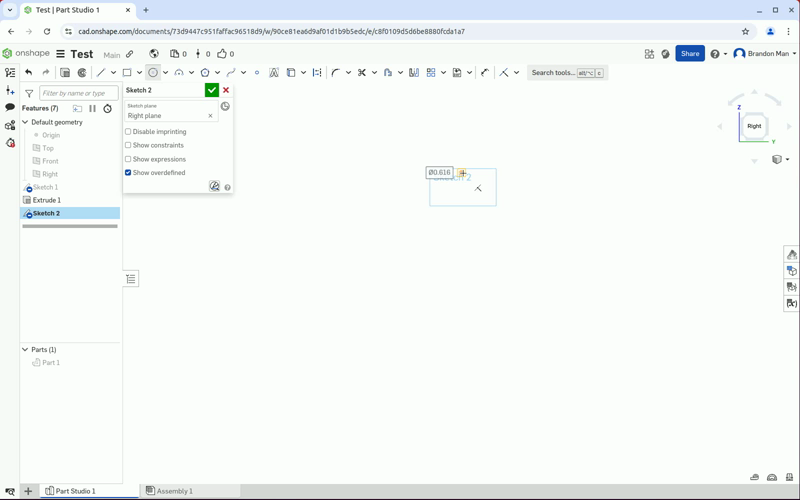
key(esc)
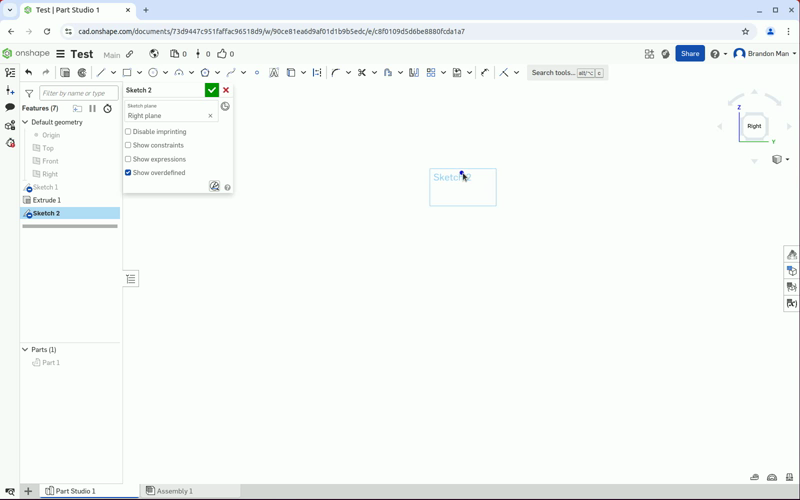
mouse_move(462, 172)
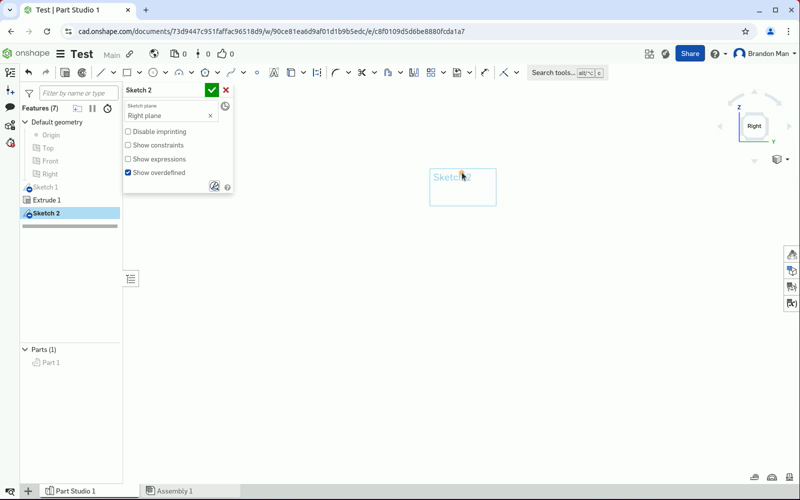
scroll(6)
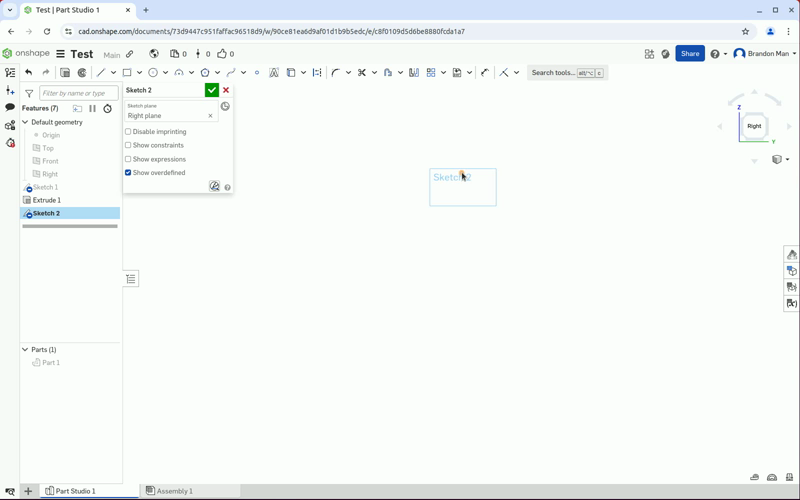
scroll(6)
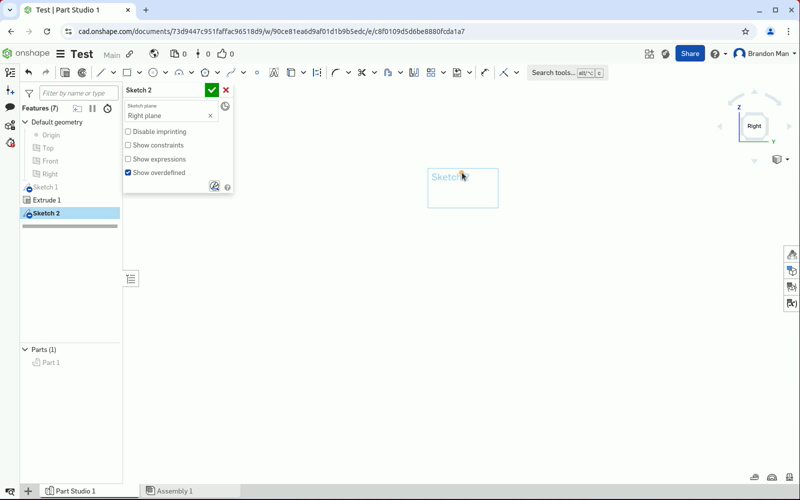
scroll(6)
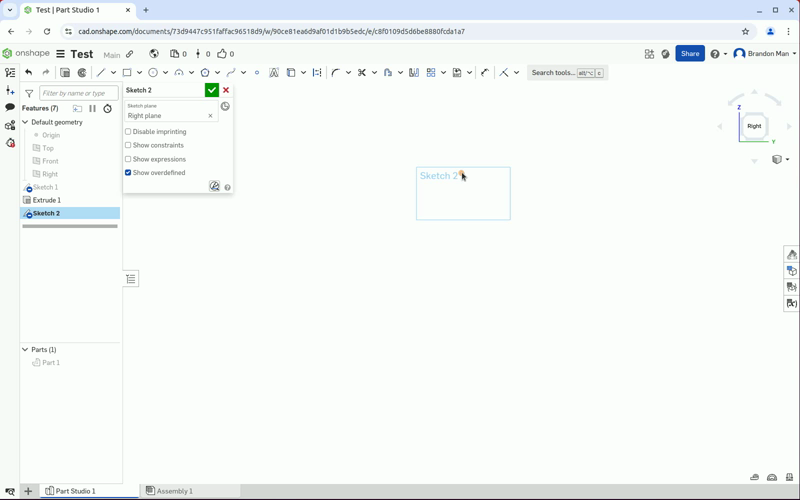
scroll(6)
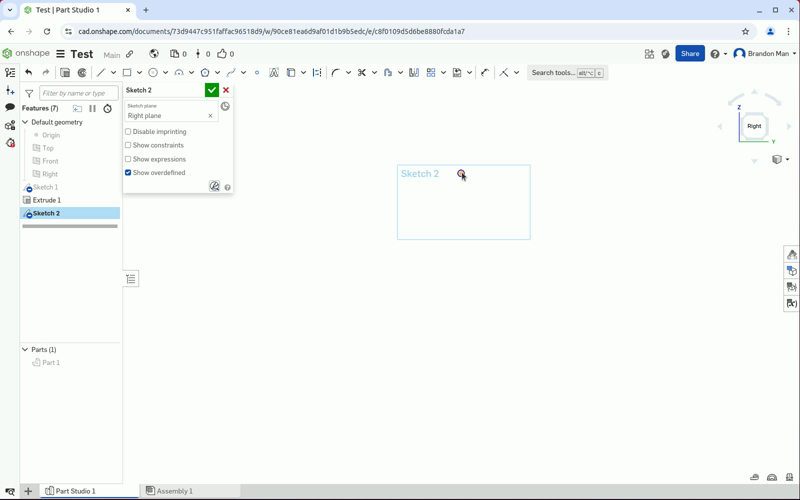
scroll(6)
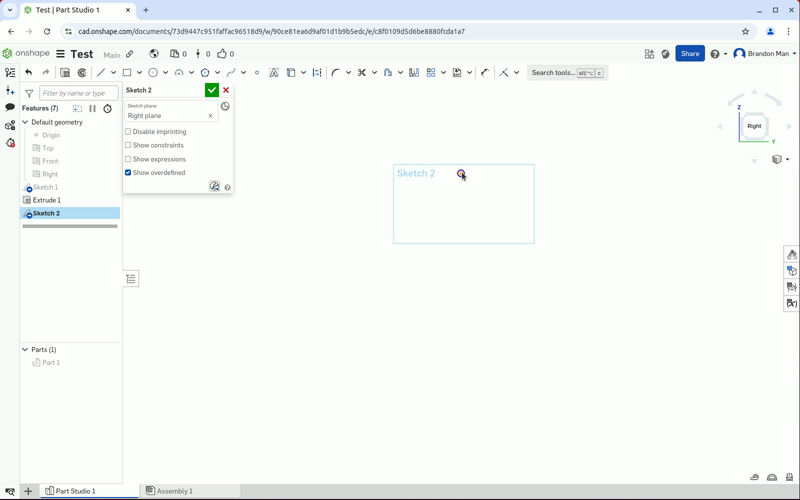
scroll(6)
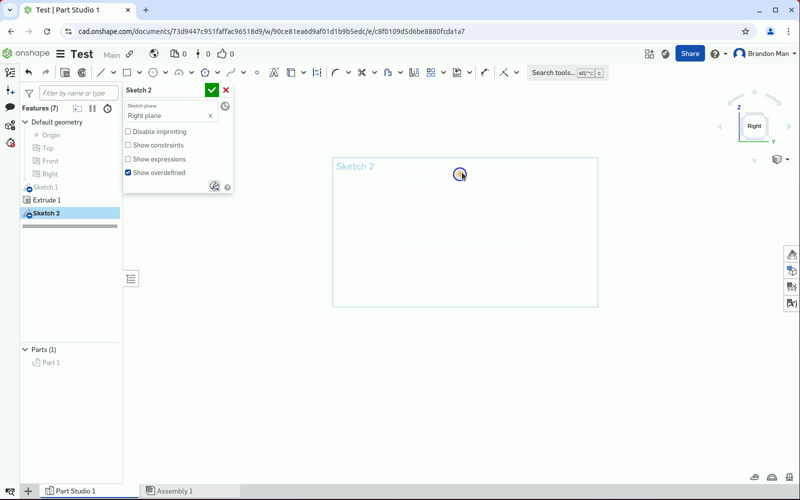
scroll(6)
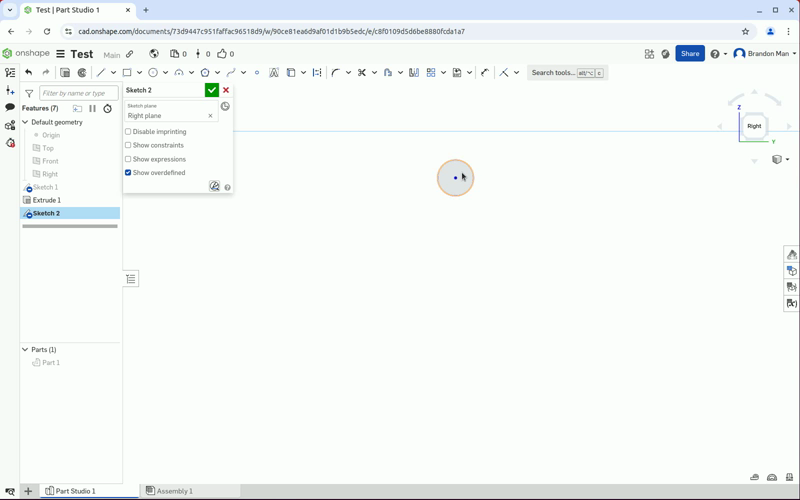
click(462, 172)
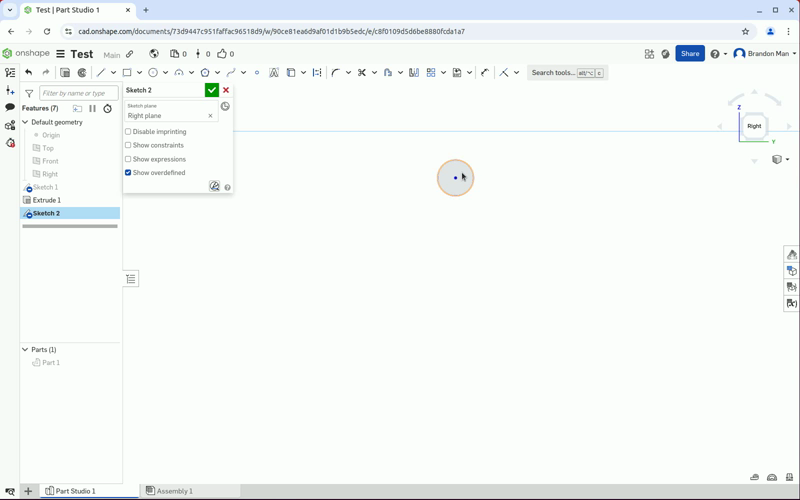
scroll(-6)
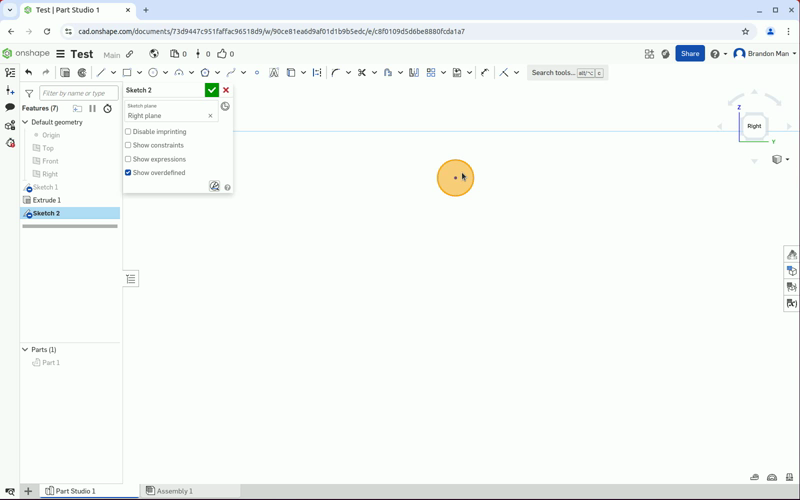
scroll(-6)
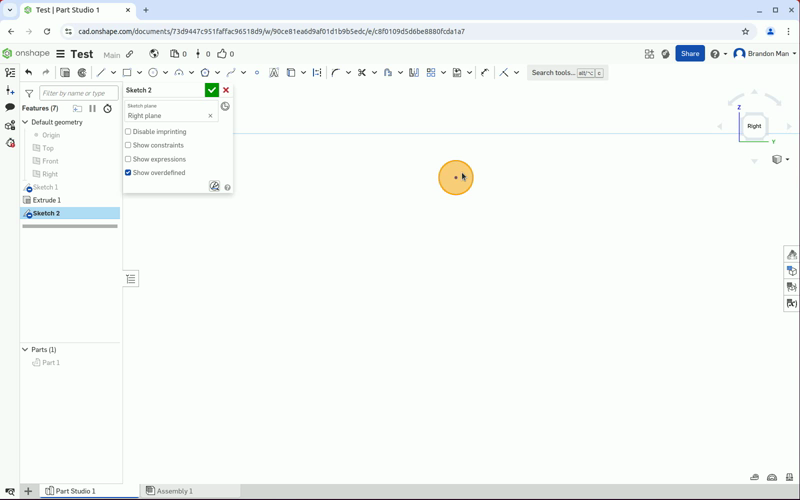
scroll(-6)
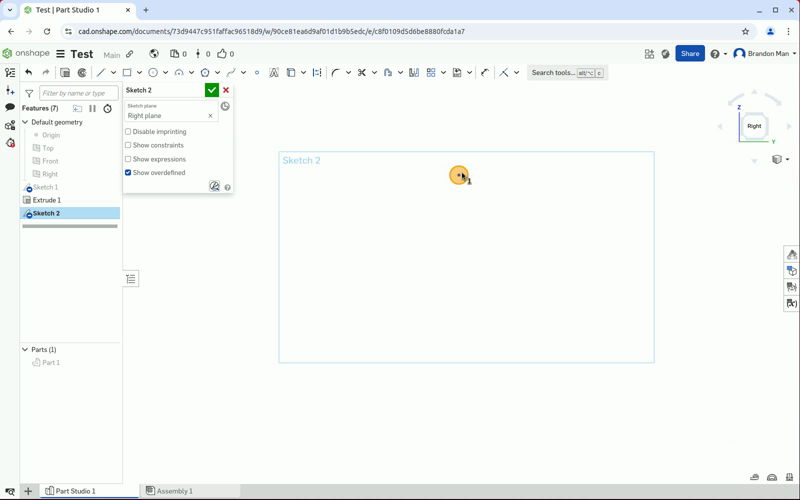
scroll(-6)
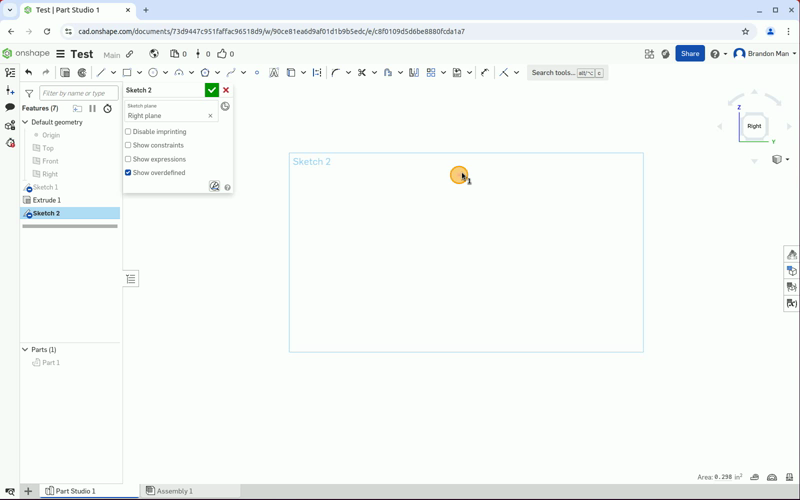
scroll(-6)
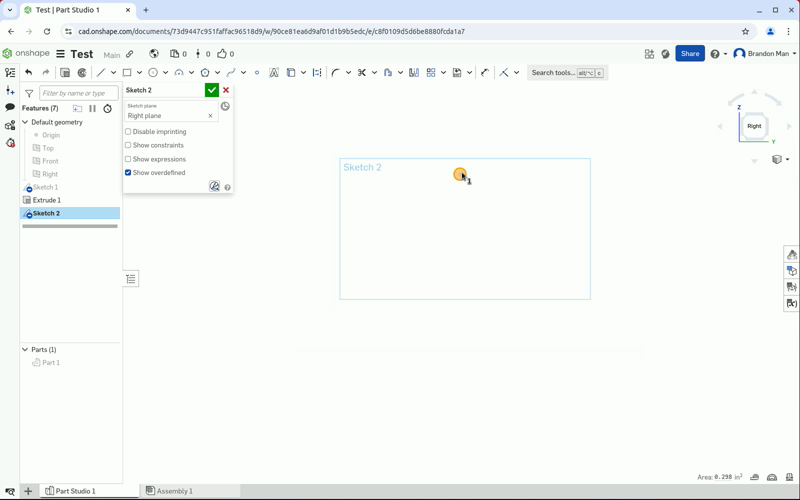
scroll(-6)
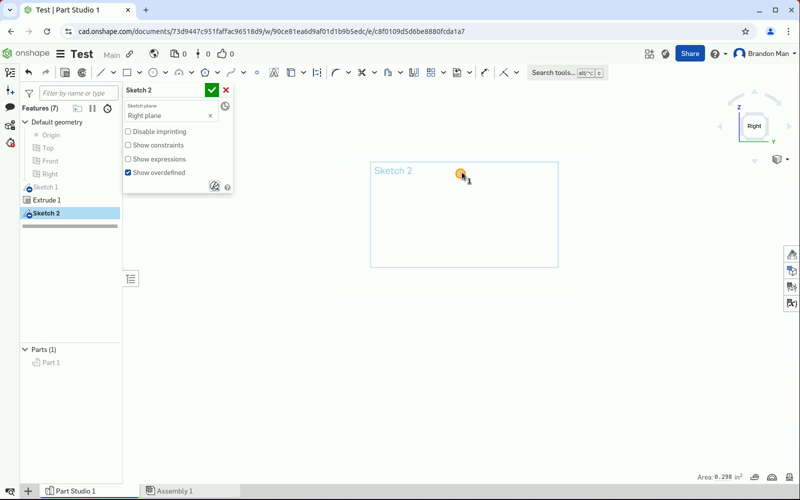
scroll(-6)
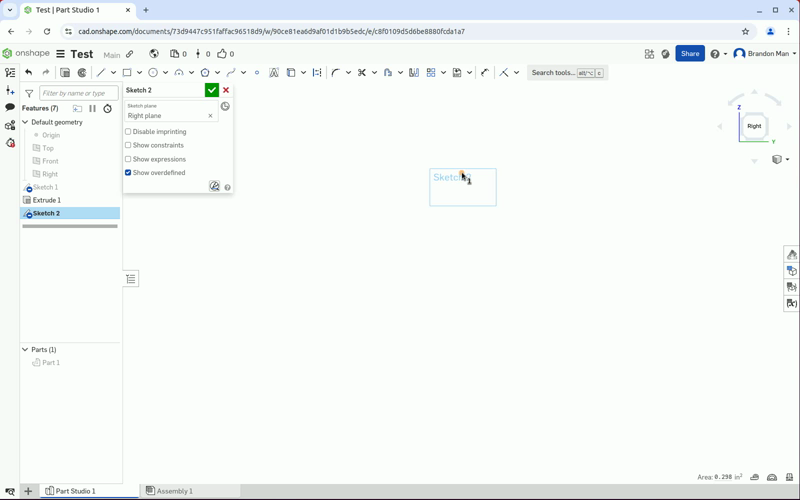
mouse_move(73, 352)
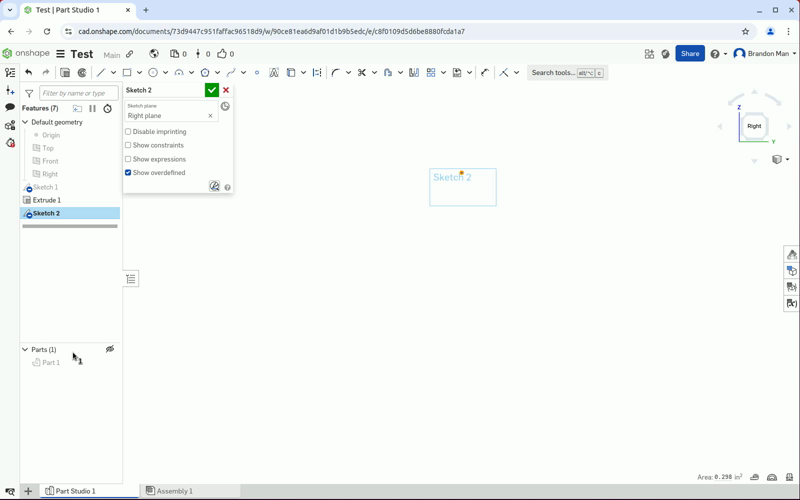
key(shift+y)
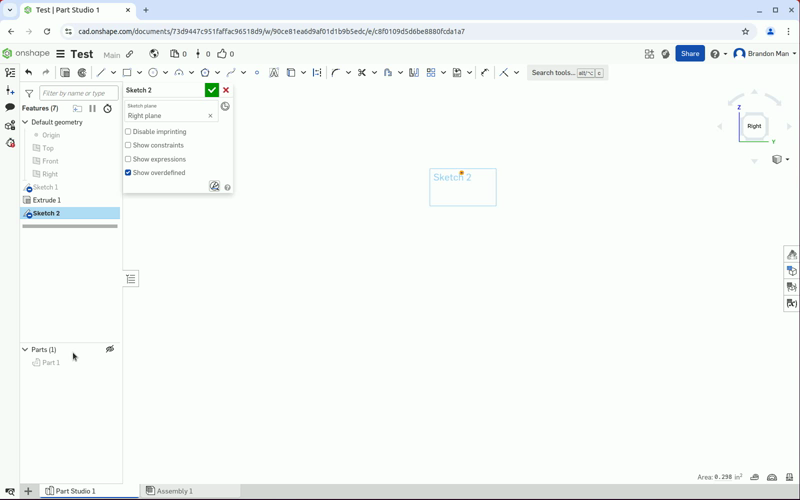
key(shift+e)
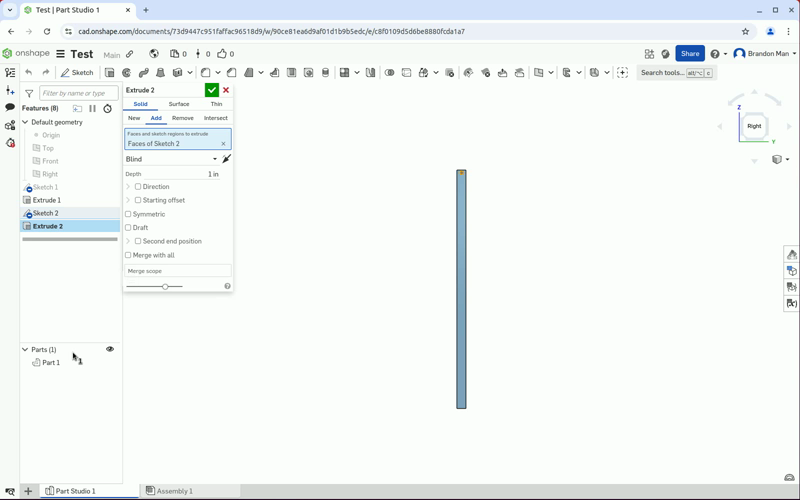
mouse_move(143, 106)
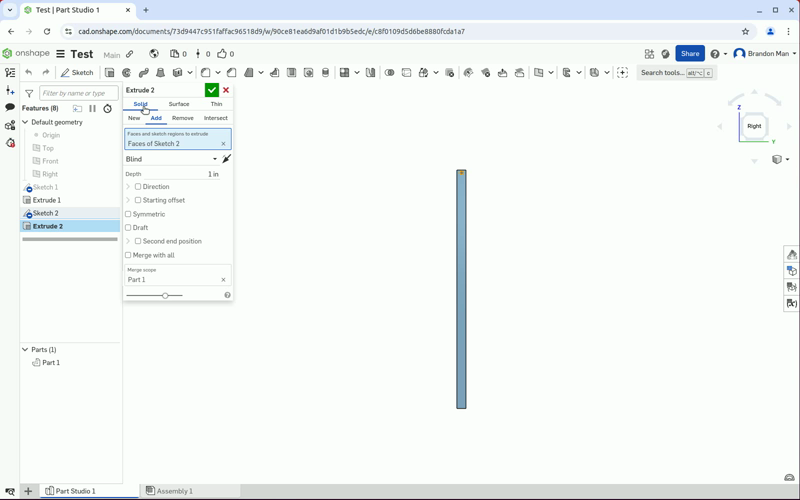
click(143, 106)
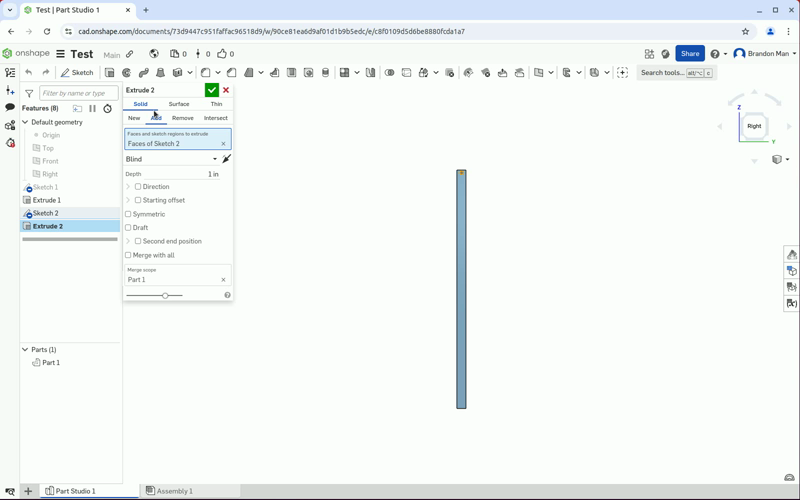
mouse_move(186, 120)
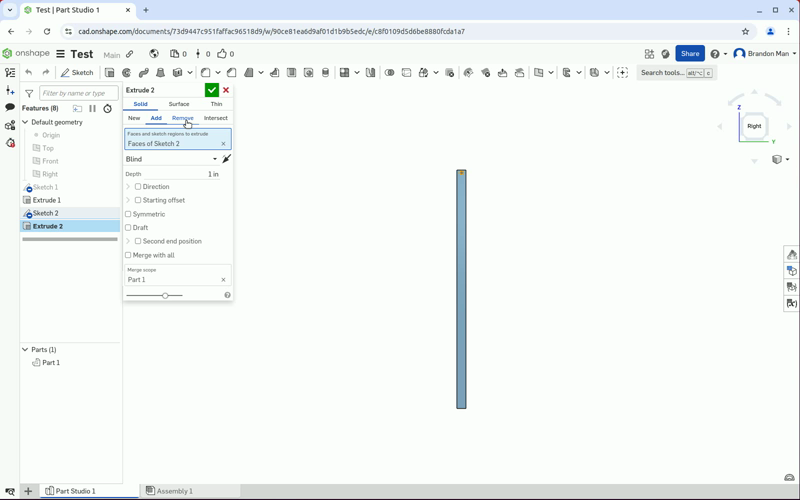
click(186, 120)
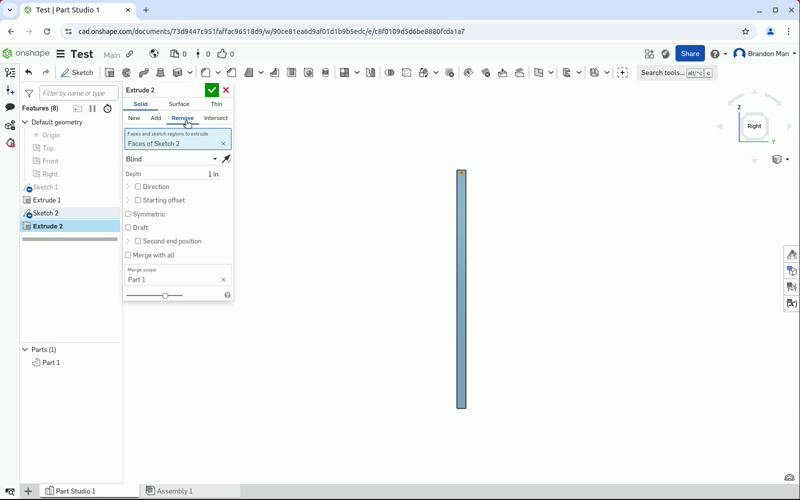
key(tab, 4)
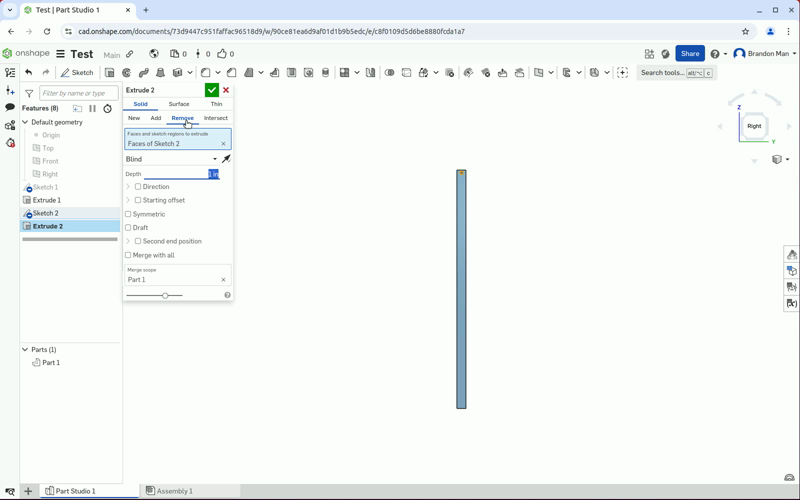
text(-1.444)
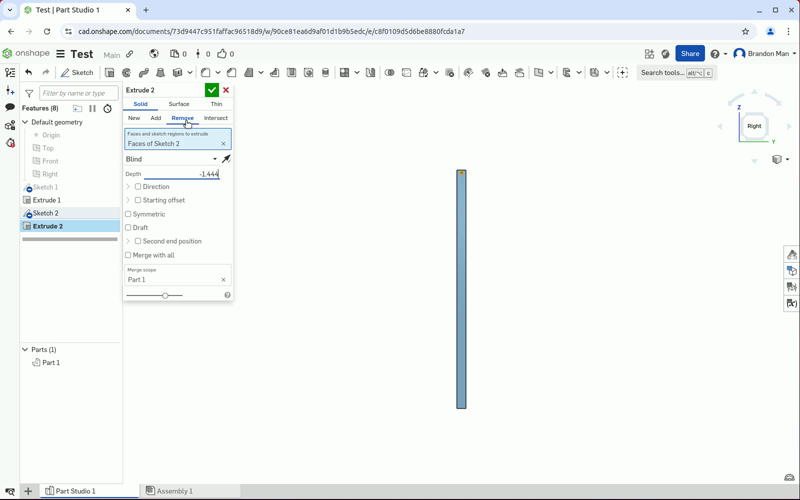
key(tab, 3)
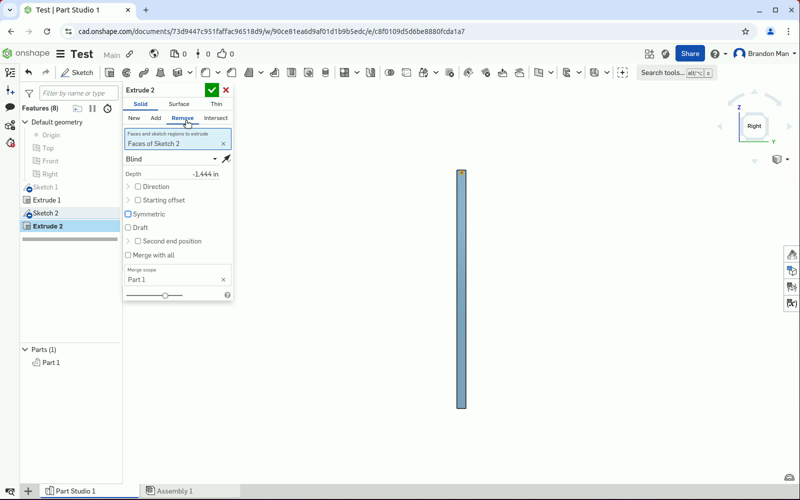
key(space)
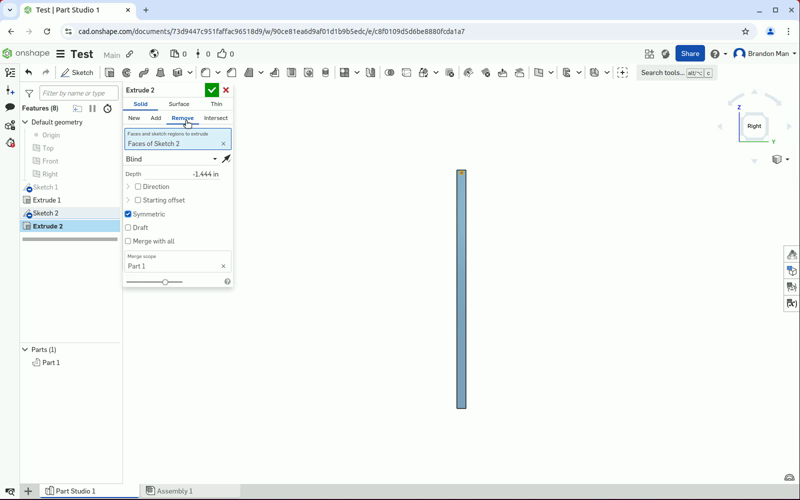
key(tab, 2)
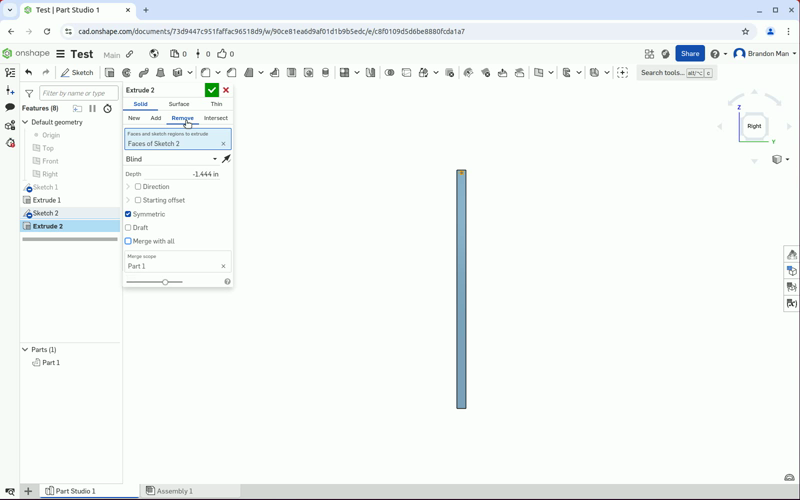
key(space)
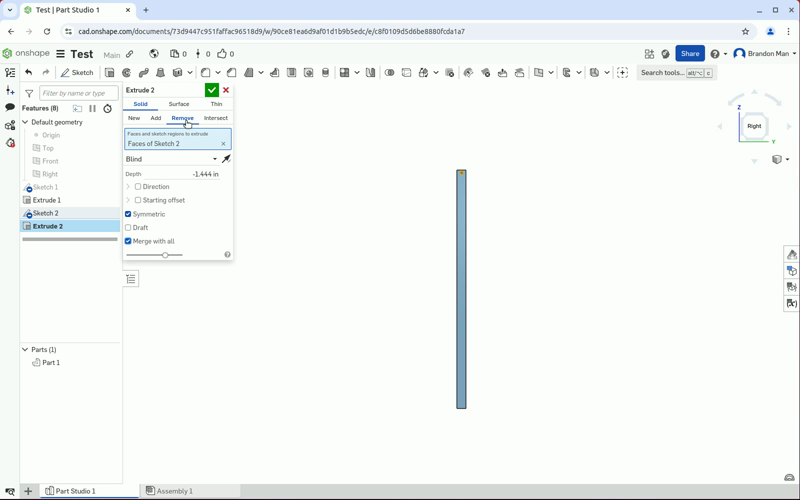
key(enter)
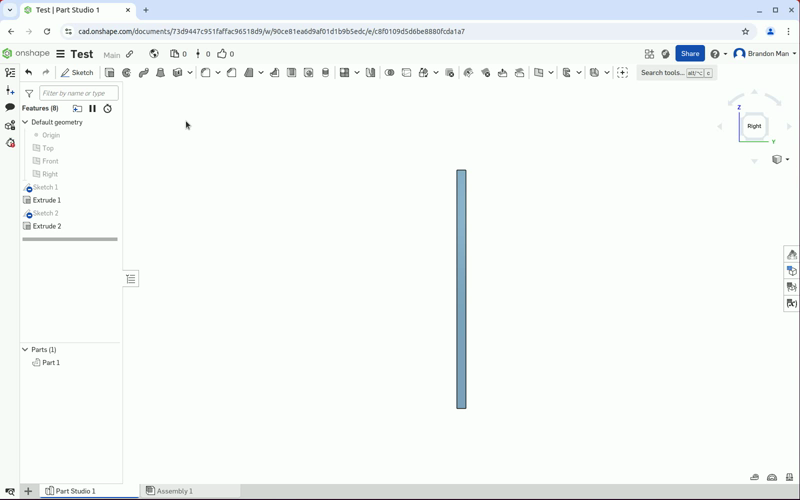
key(shift+h)
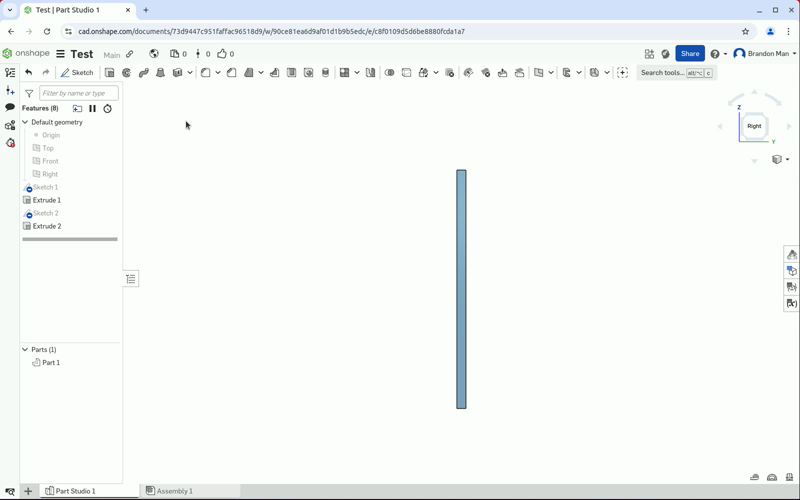
key(shift+h)
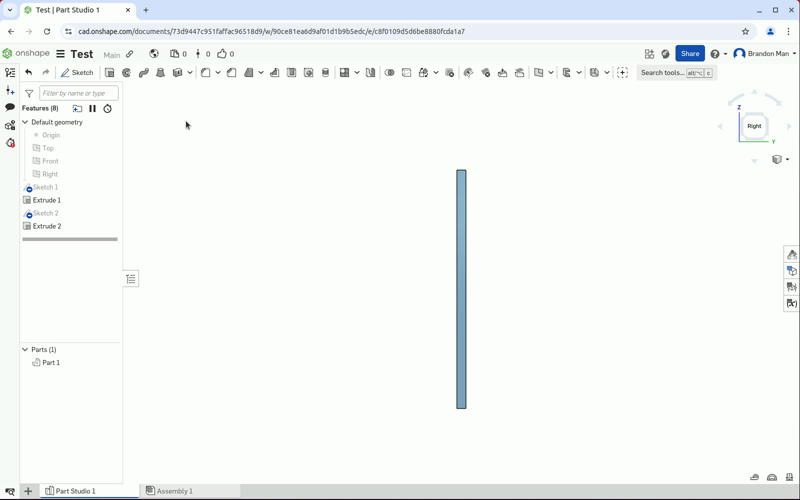
mouse_move(73, 189)
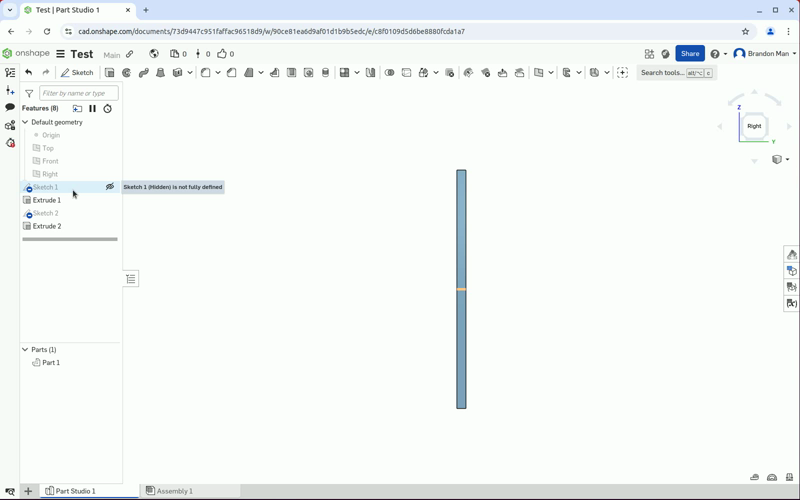
click(73, 189)
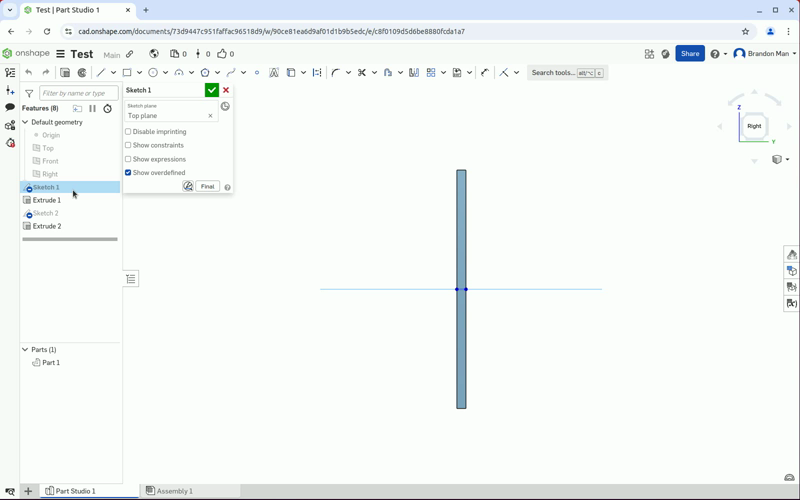
mouse_move(229, 92)
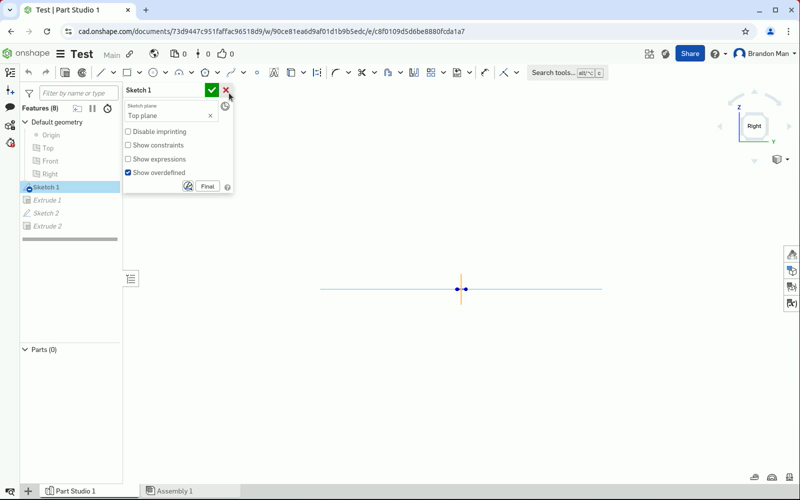
click(229, 92)
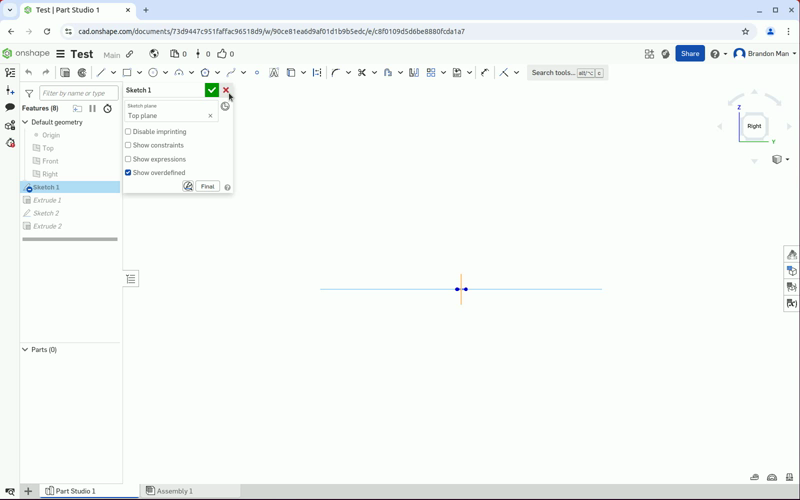
key(shift+s)
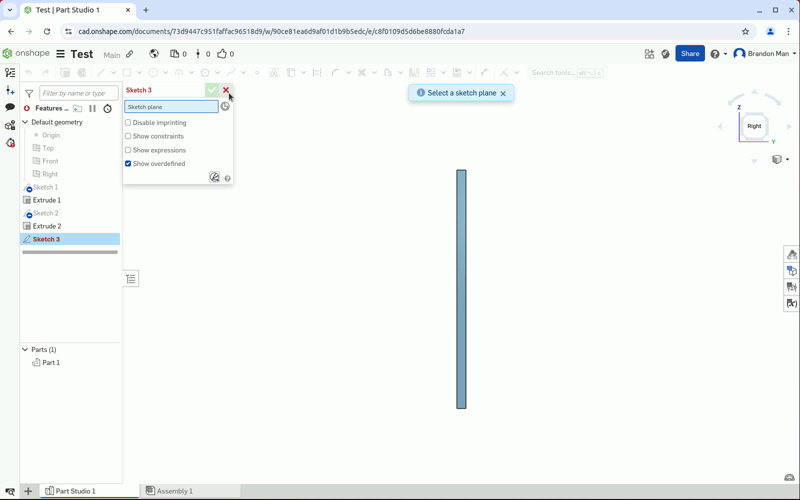
mouse_move(73, 176)
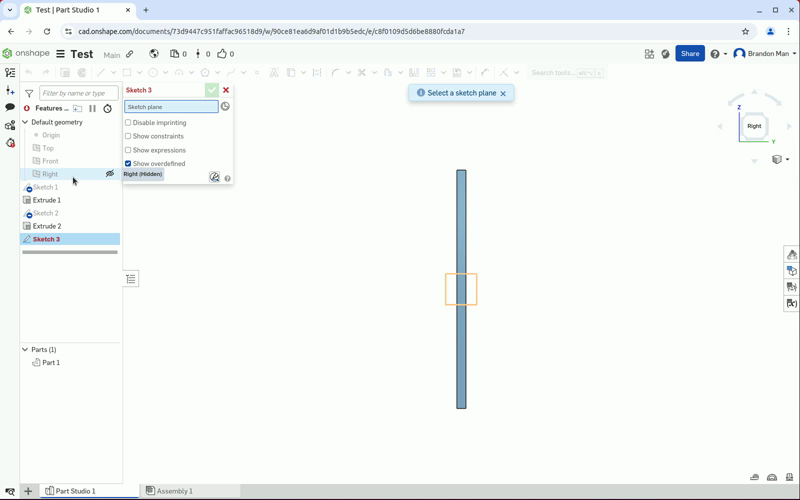
click(73, 176)
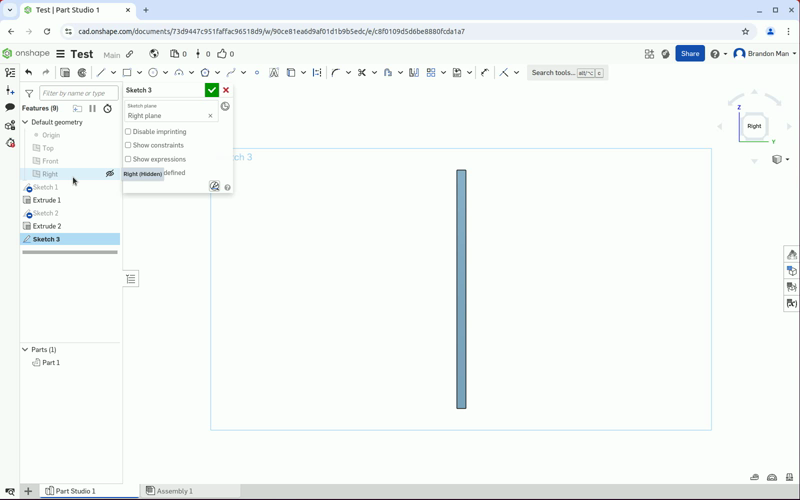
mouse_move(73, 352)
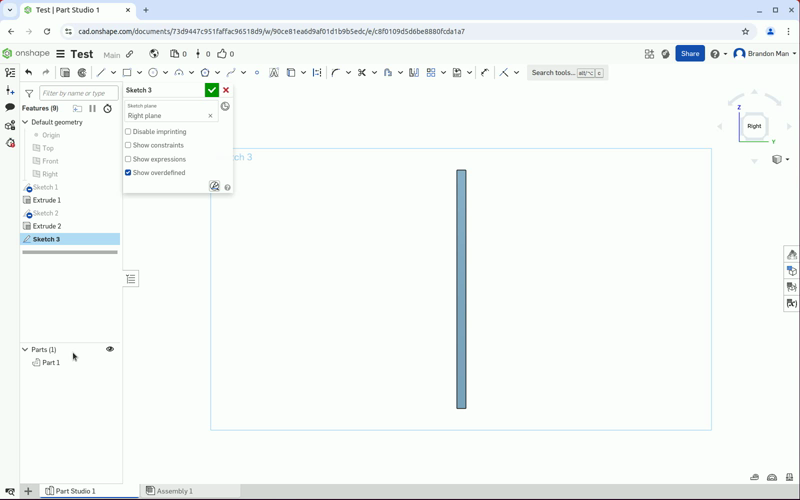
key(y)
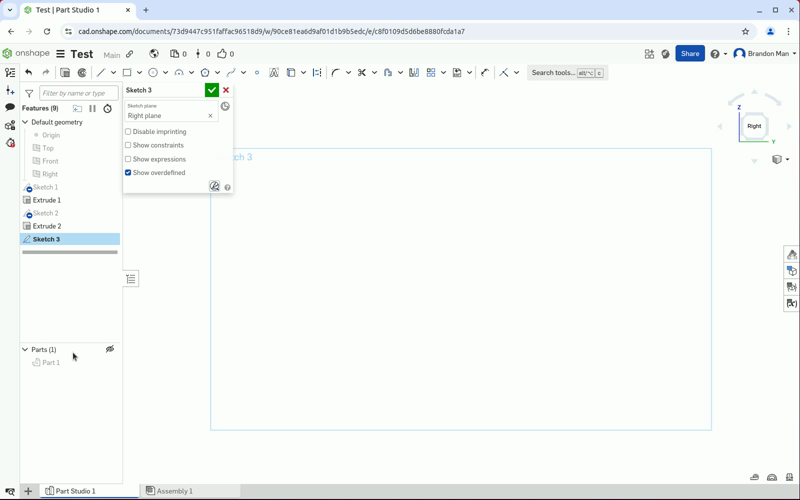
key(c)
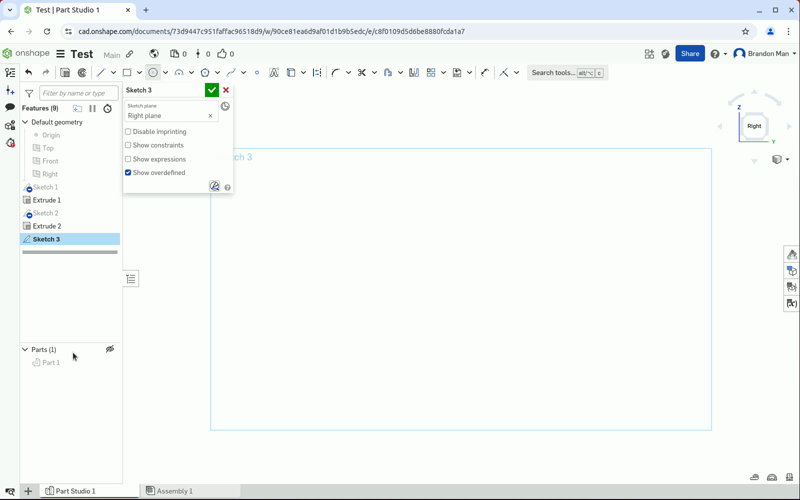
key_down(shift)
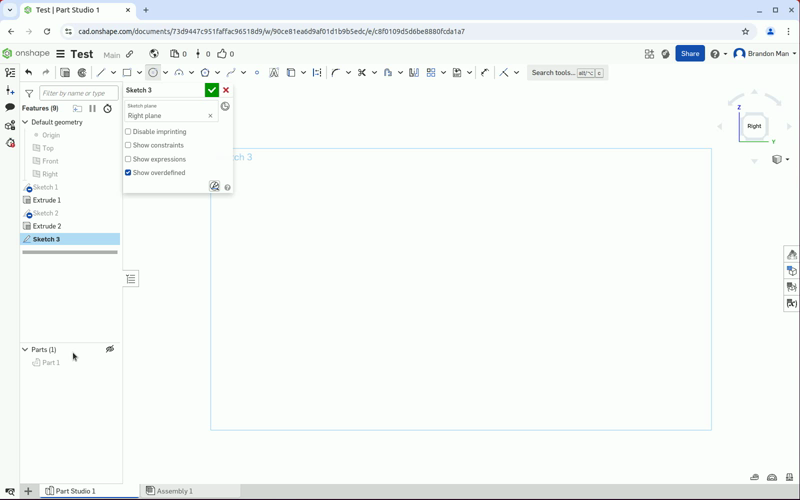
mouse_move(461, 182)
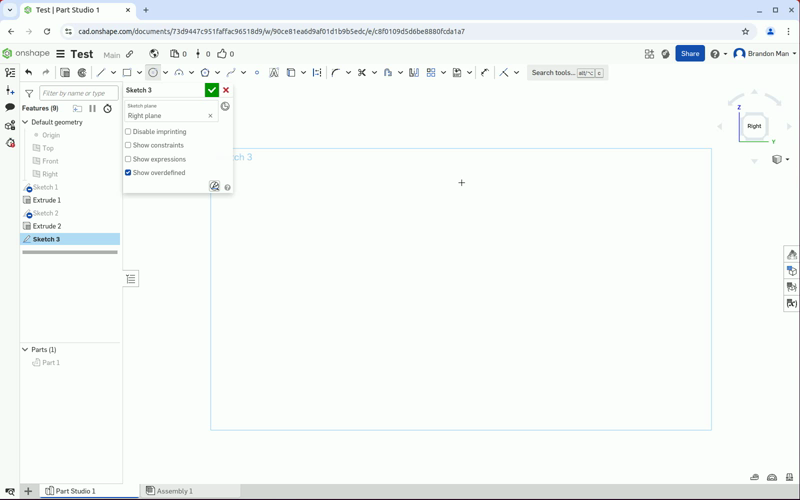
click(461, 182)
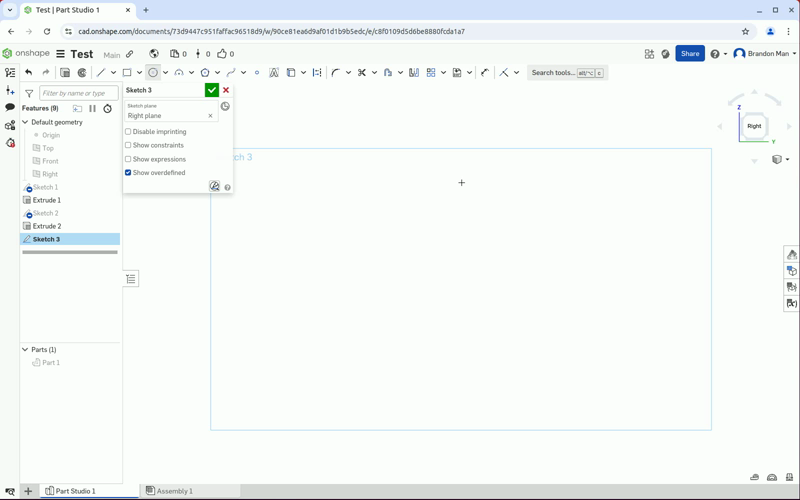
key_up(shift)
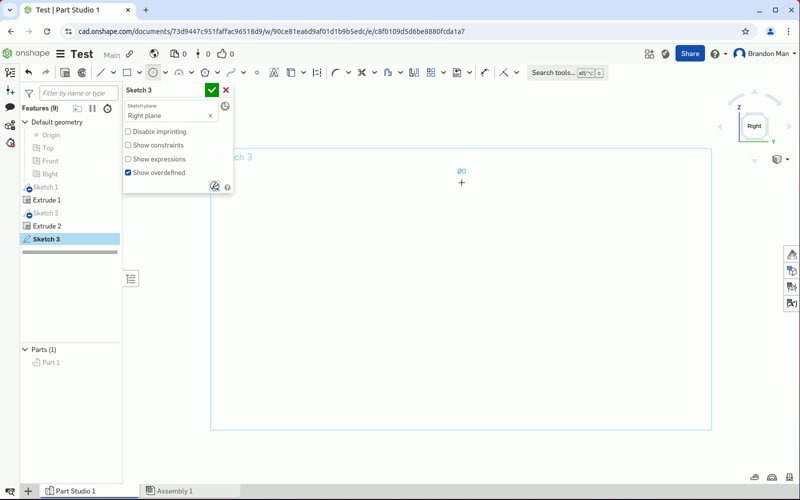
mouse_move(463, 182)
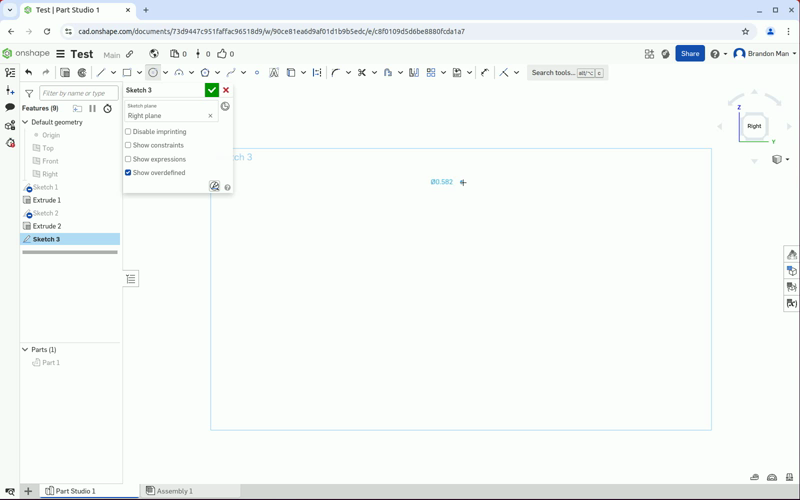
scroll(6)
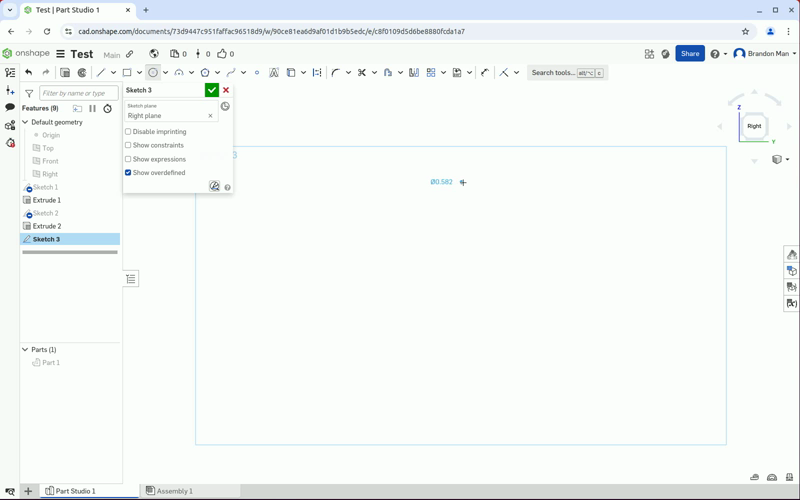
scroll(6)
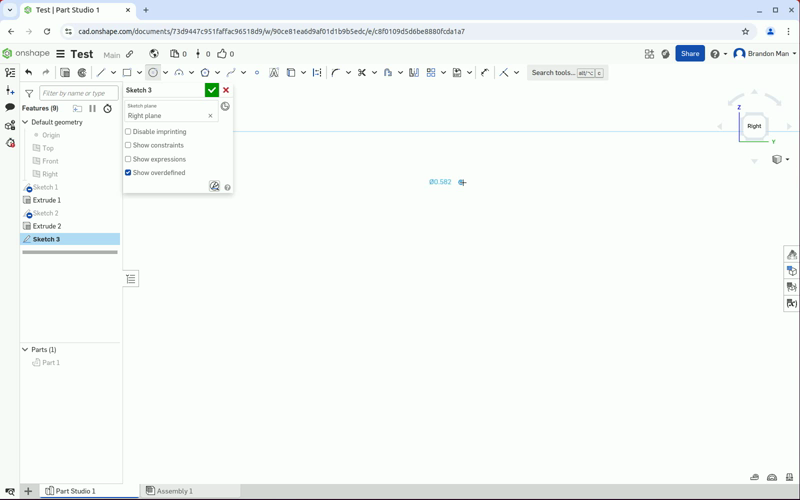
scroll(6)
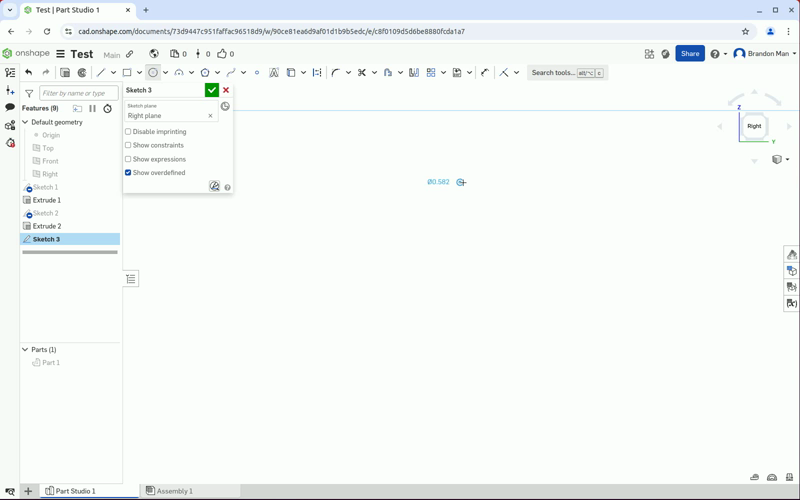
scroll(6)
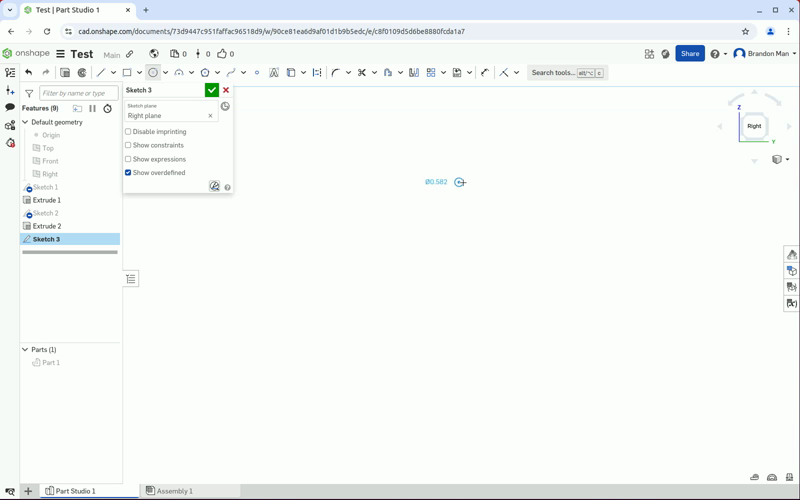
scroll(6)
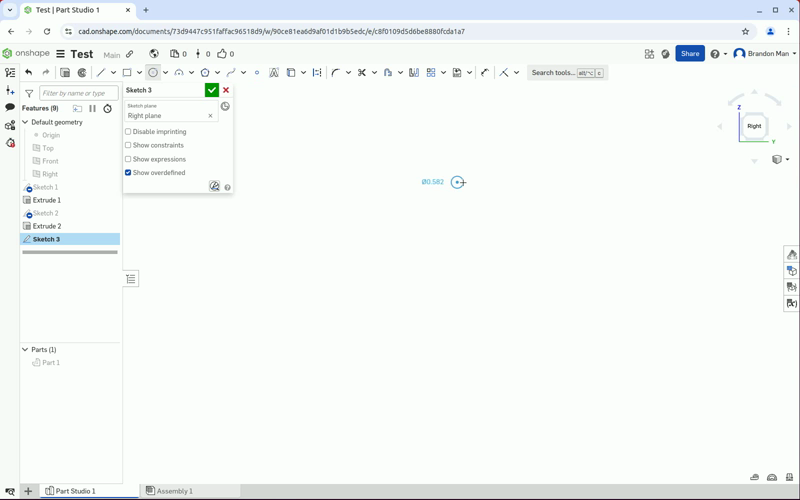
scroll(6)
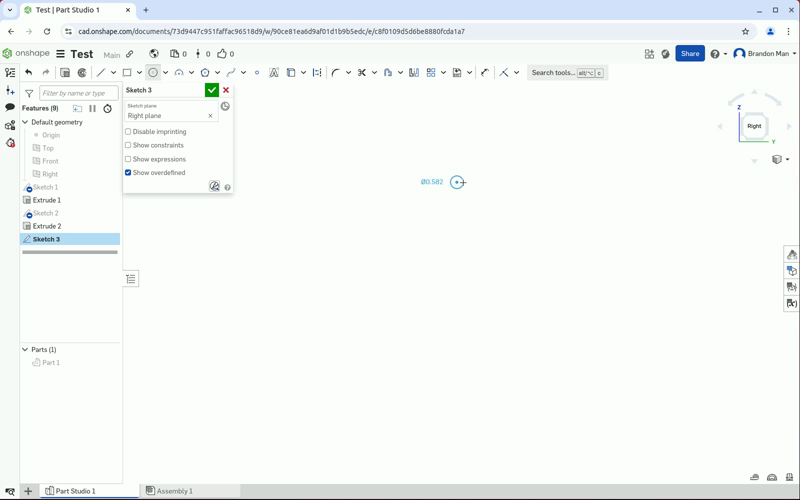
scroll(6)
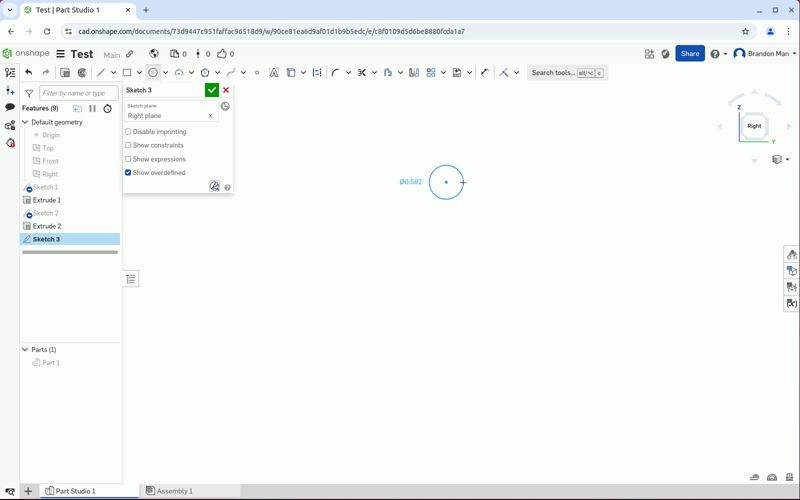
click(463, 182)
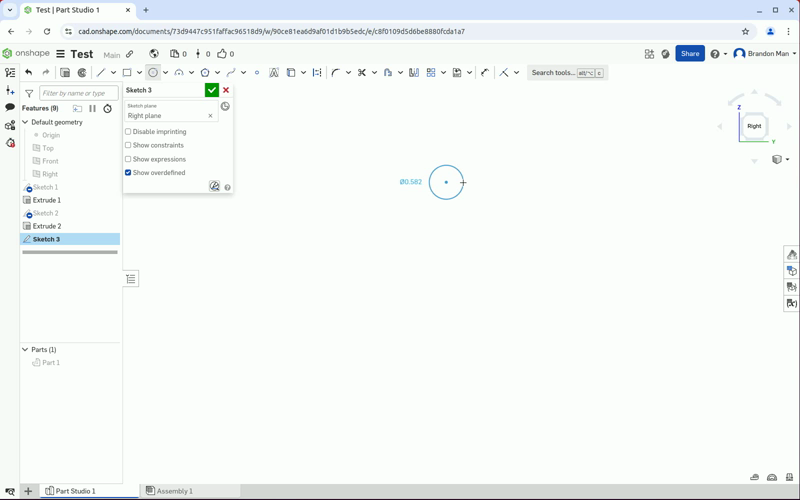
scroll(-6)
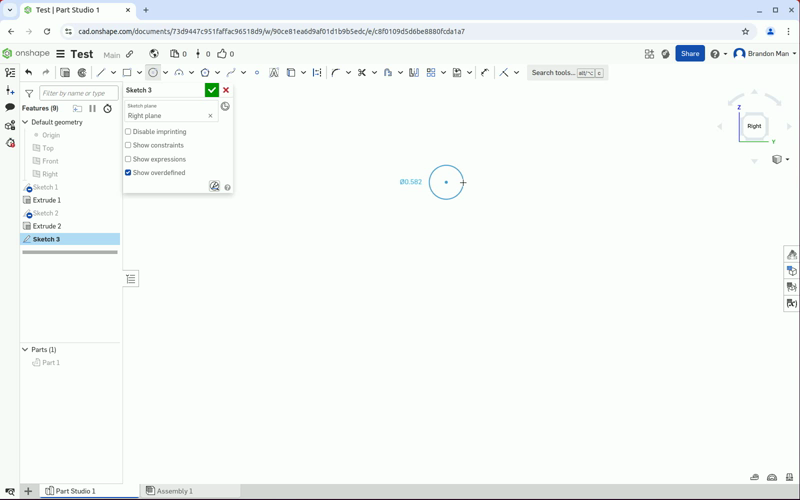
scroll(-6)
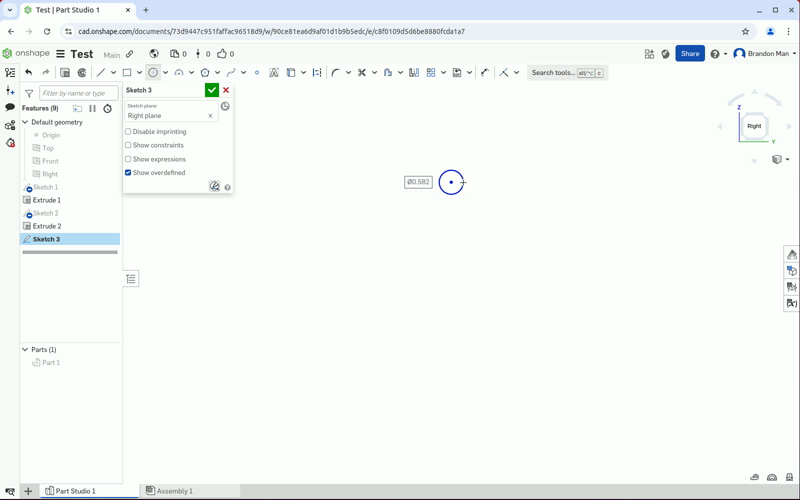
scroll(-6)
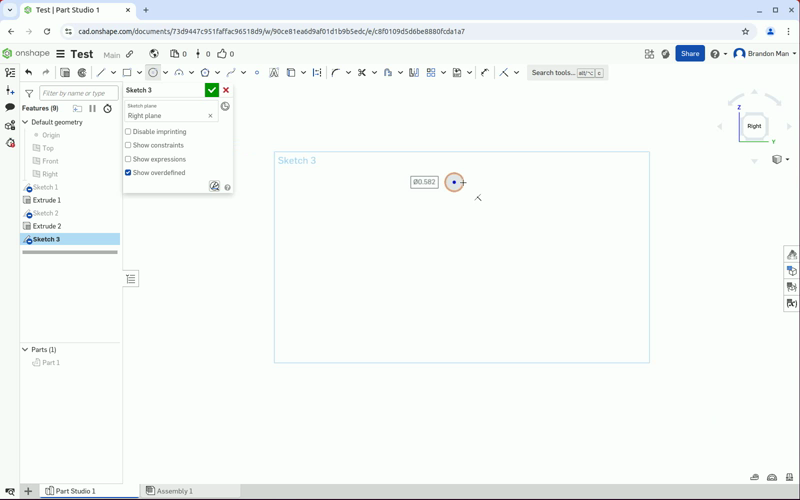
scroll(-6)
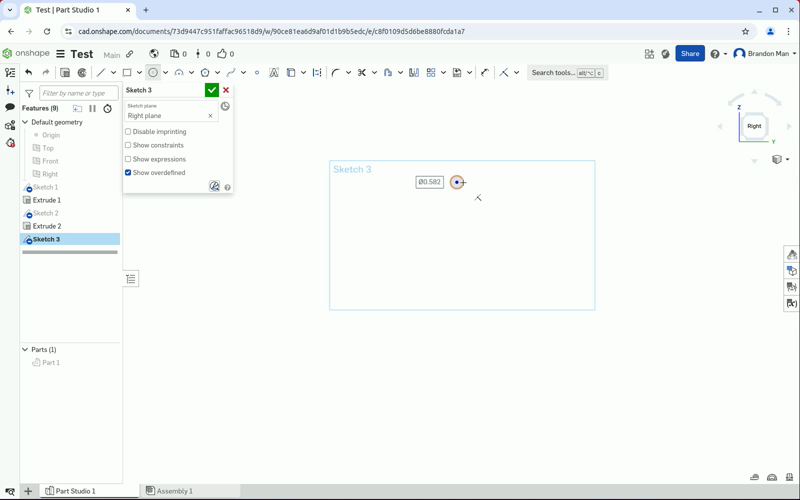
scroll(-6)
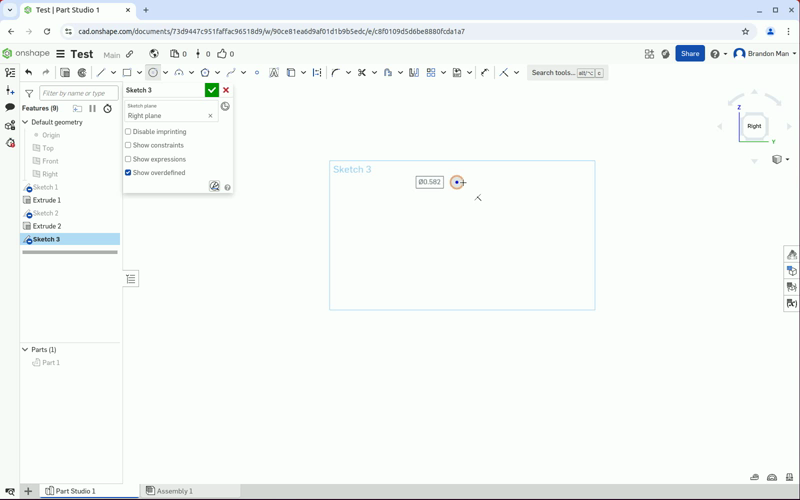
scroll(-6)
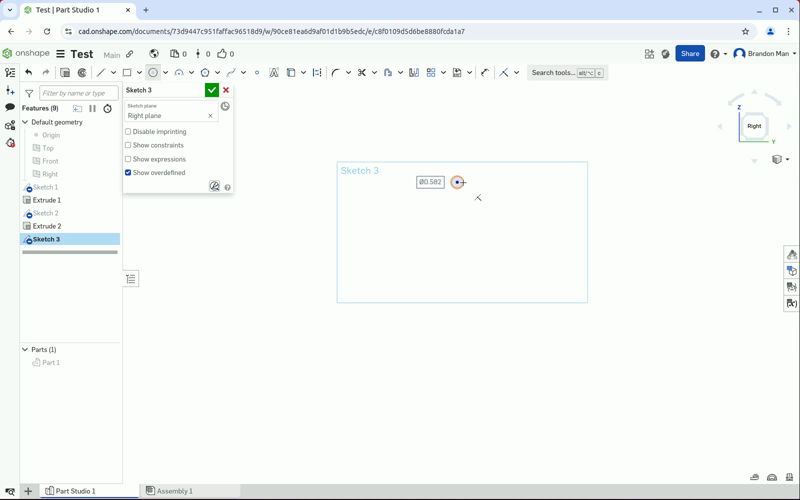
scroll(-6)
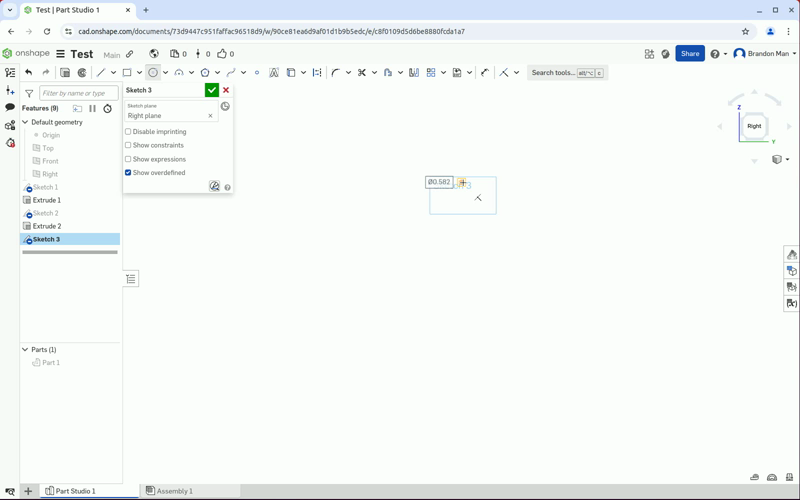
key(esc)
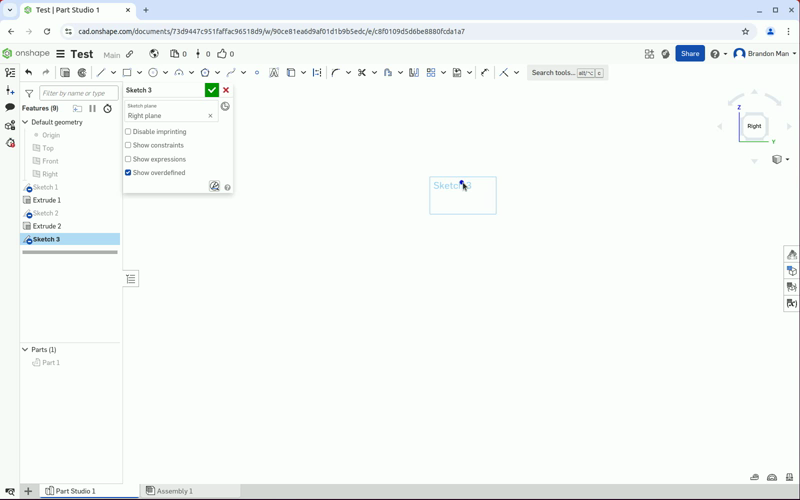
mouse_move(462, 181)
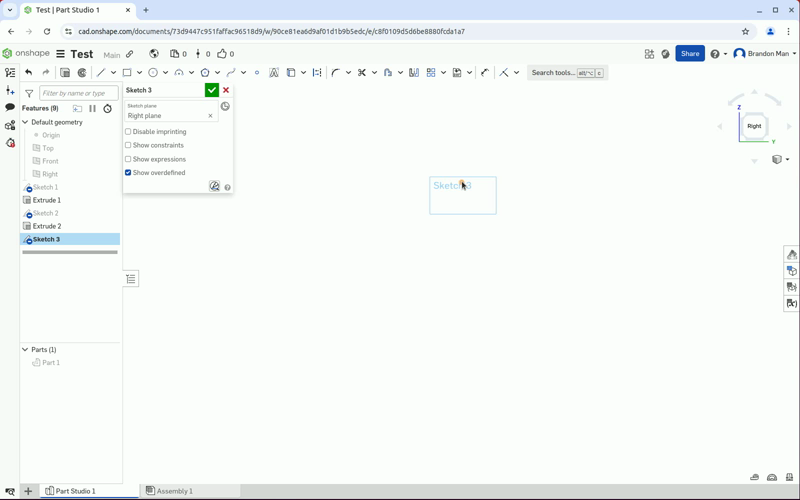
scroll(6)
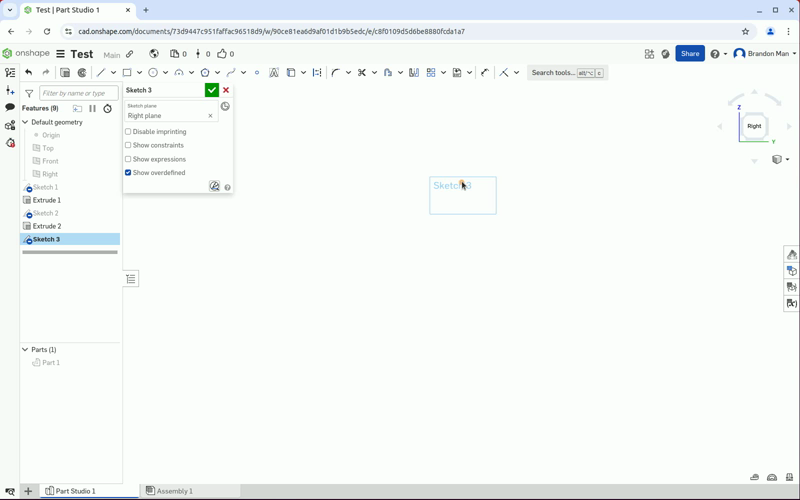
scroll(6)
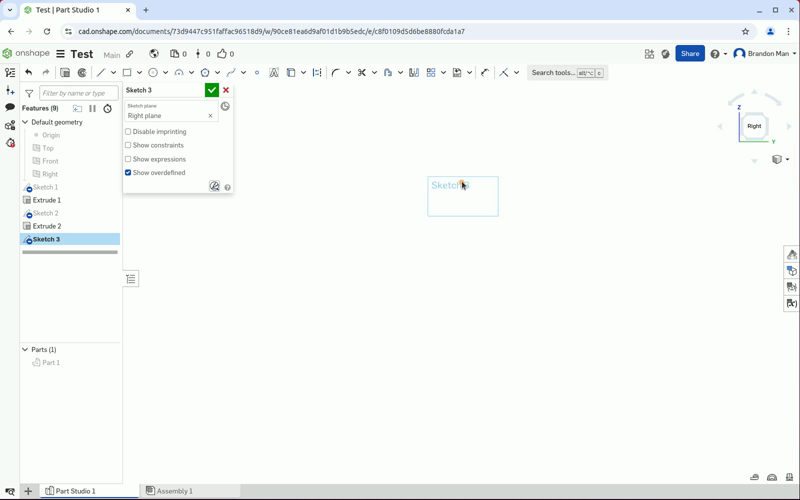
scroll(6)
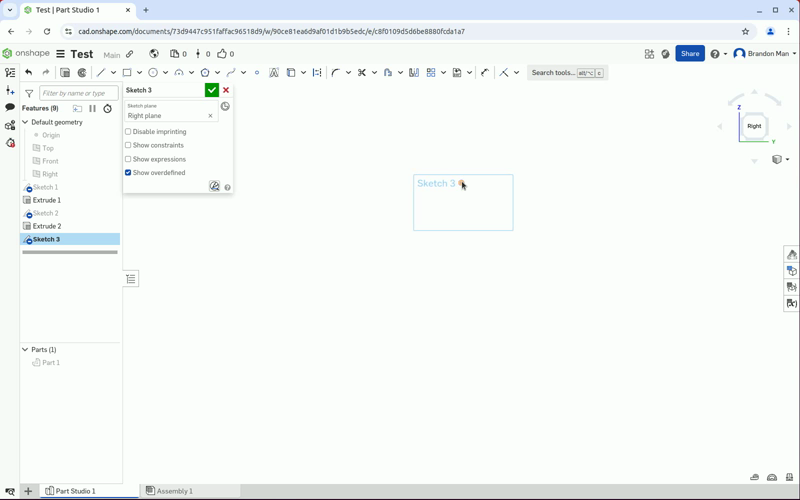
scroll(6)
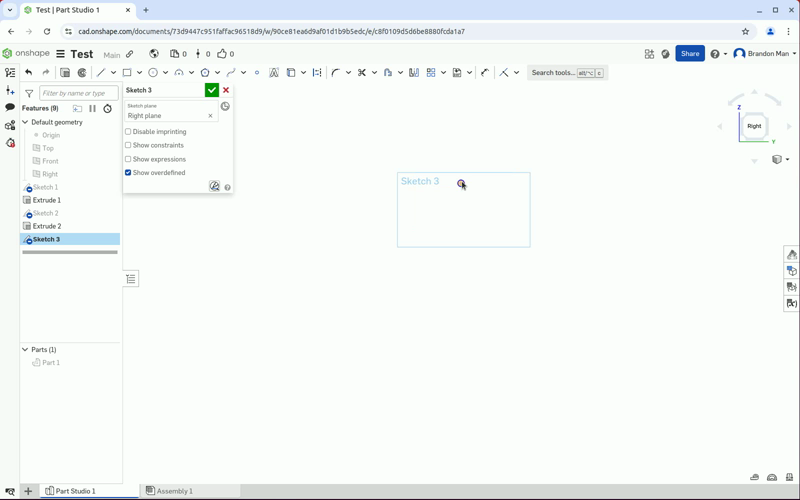
scroll(6)
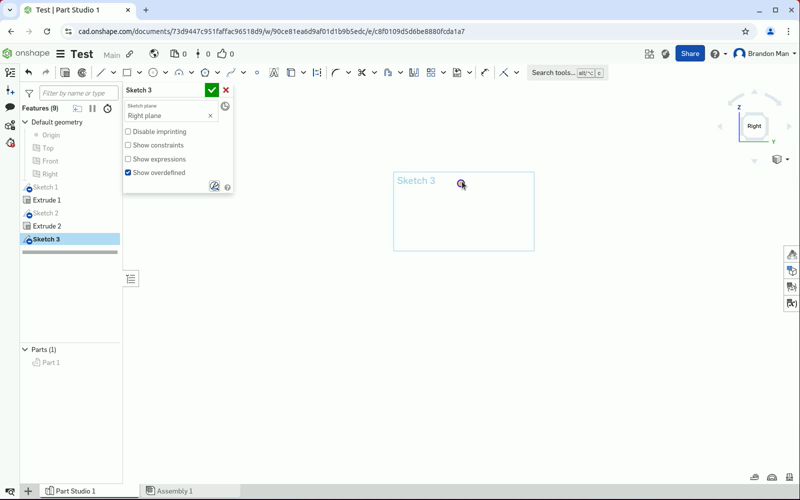
scroll(6)
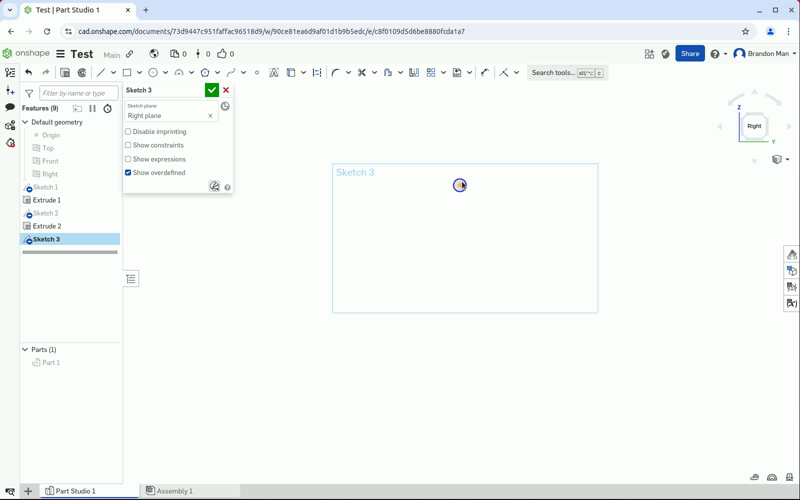
scroll(6)
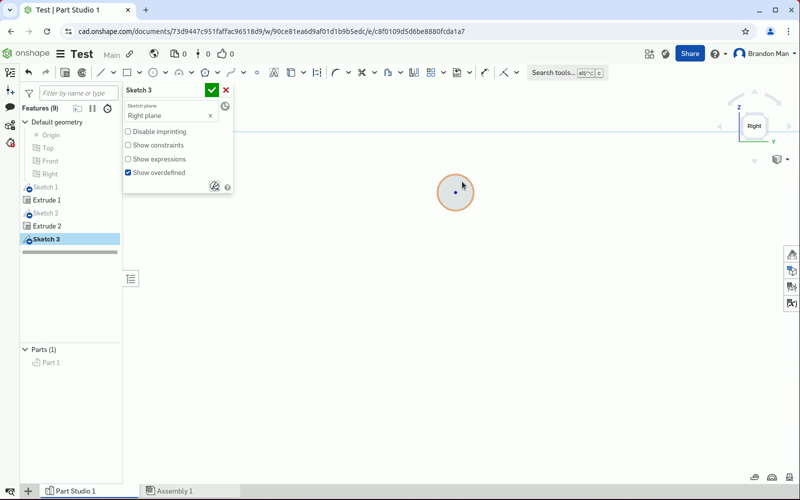
click(462, 181)
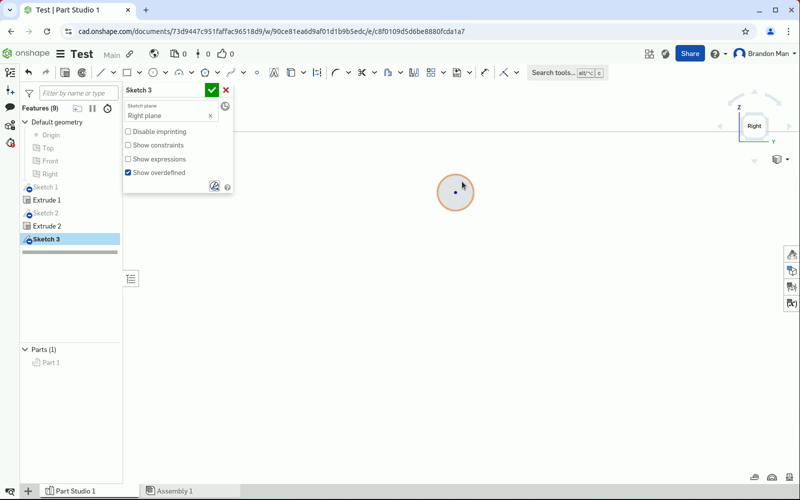
scroll(-6)
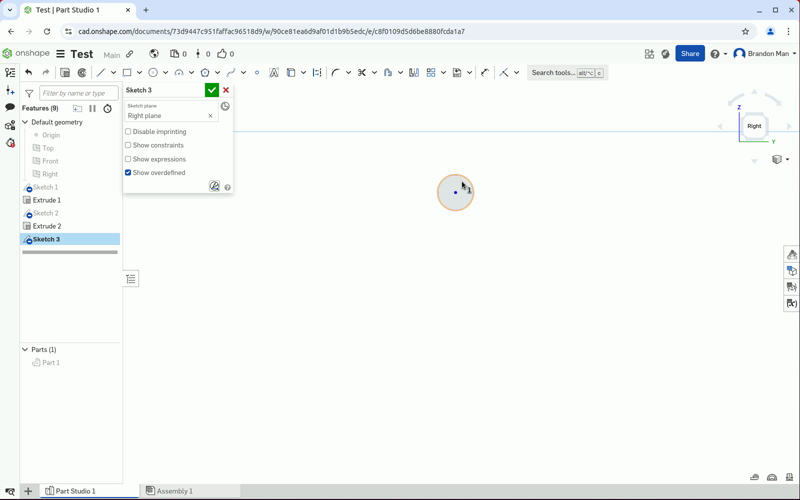
scroll(-6)
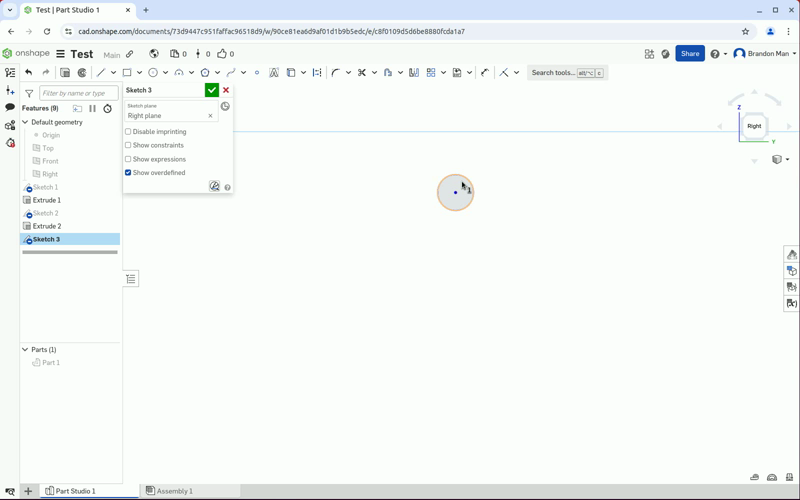
scroll(-6)
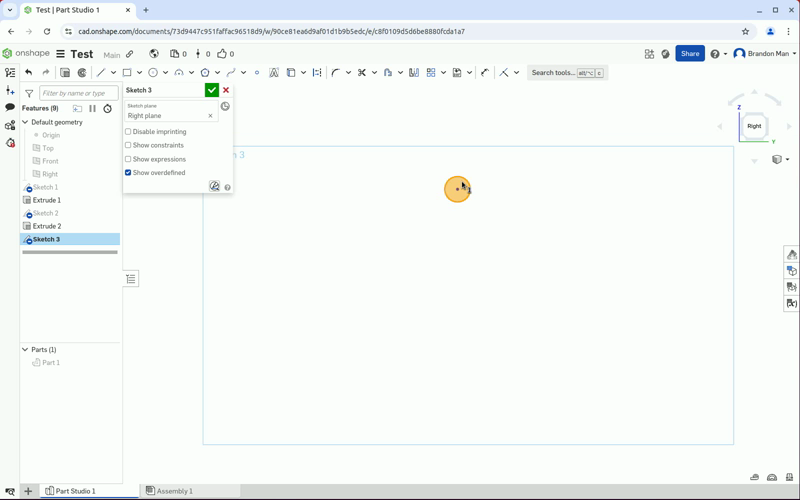
scroll(-6)
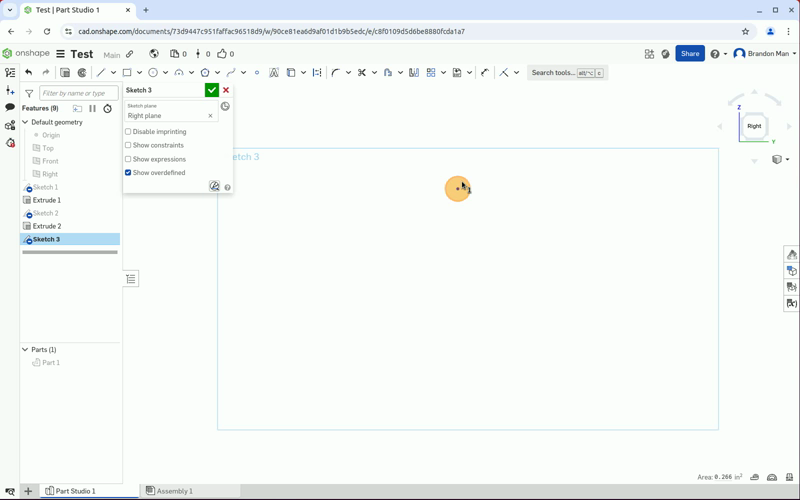
scroll(-6)
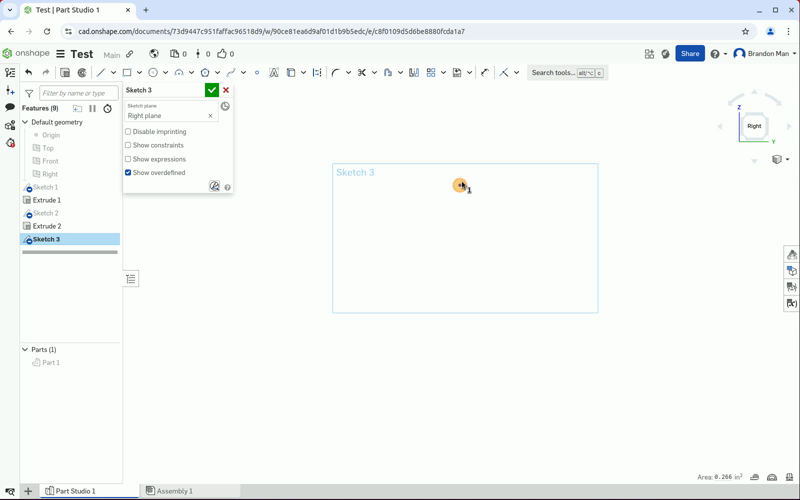
scroll(-6)
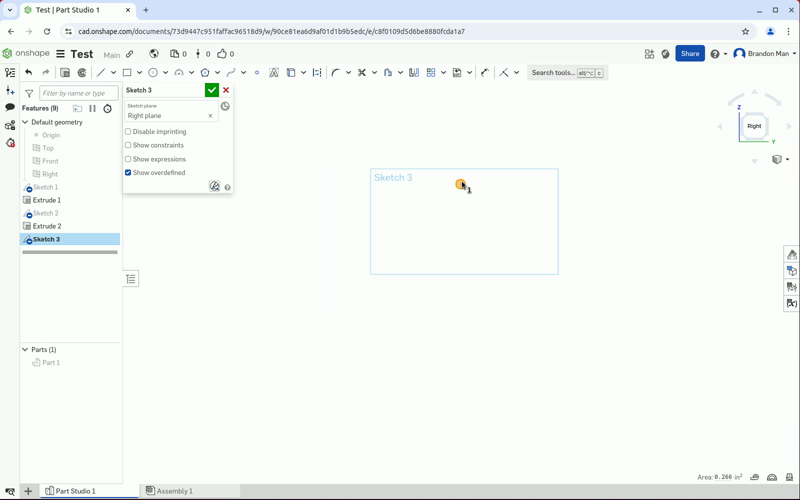
scroll(-6)
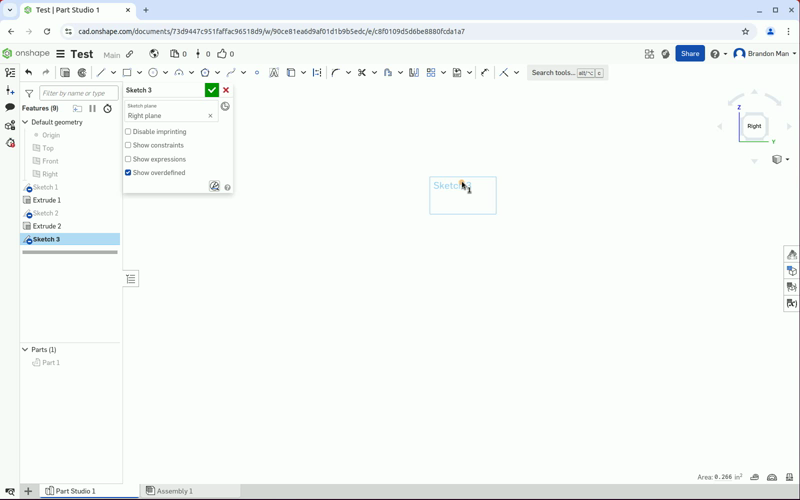
mouse_move(73, 352)
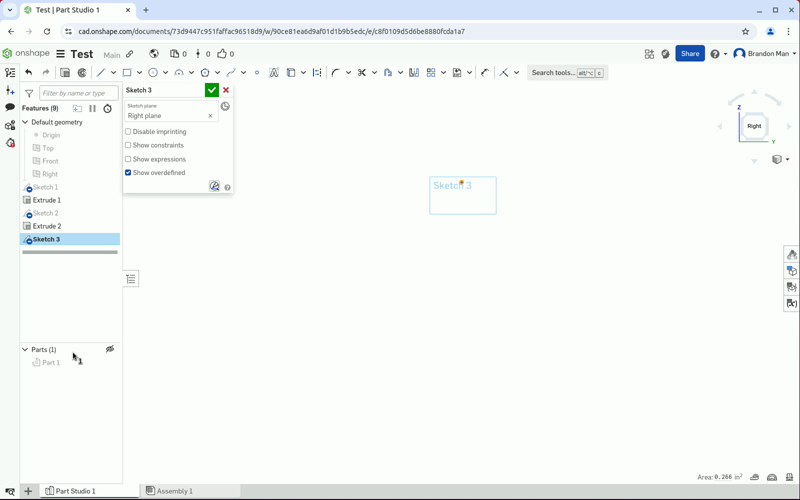
key(shift+y)
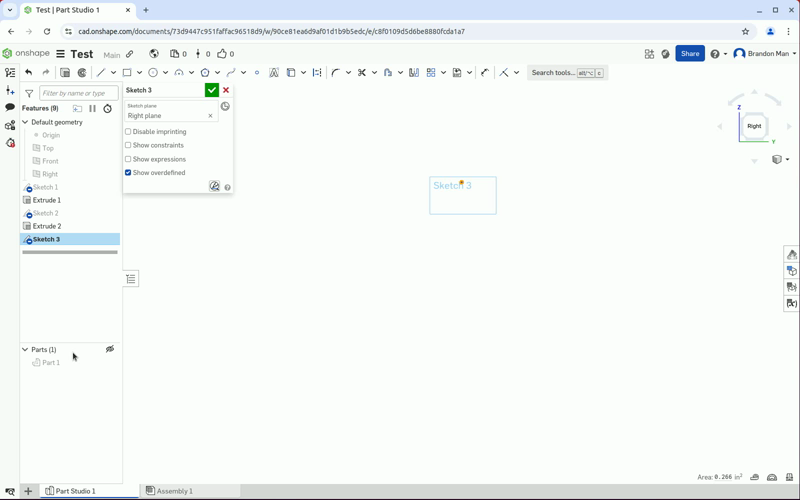
key(shift+e)
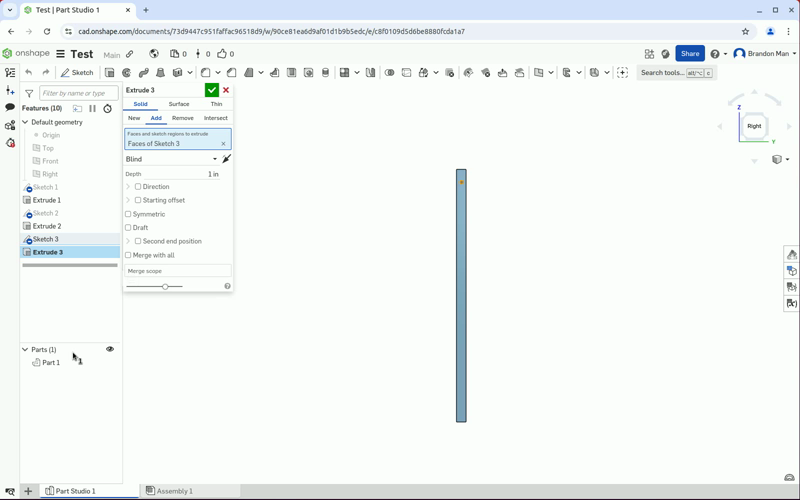
mouse_move(143, 106)
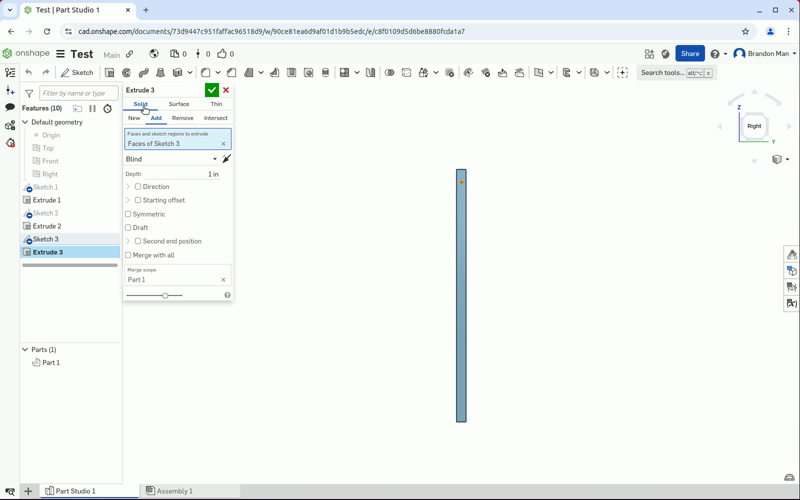
click(143, 106)
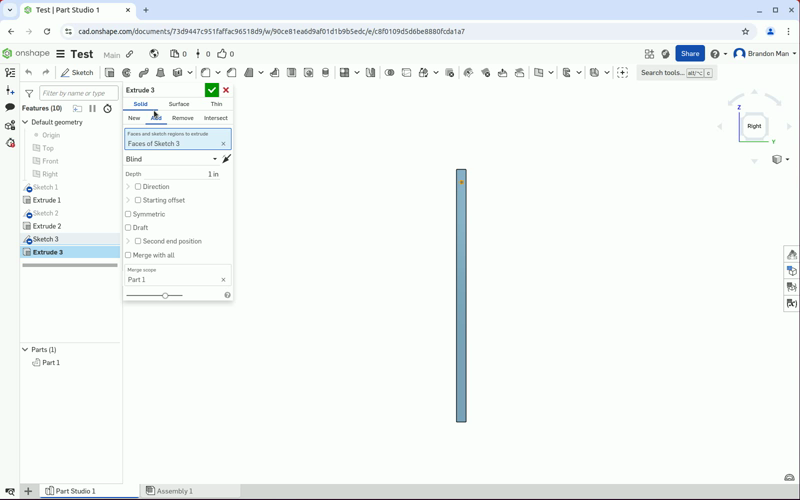
mouse_move(186, 120)
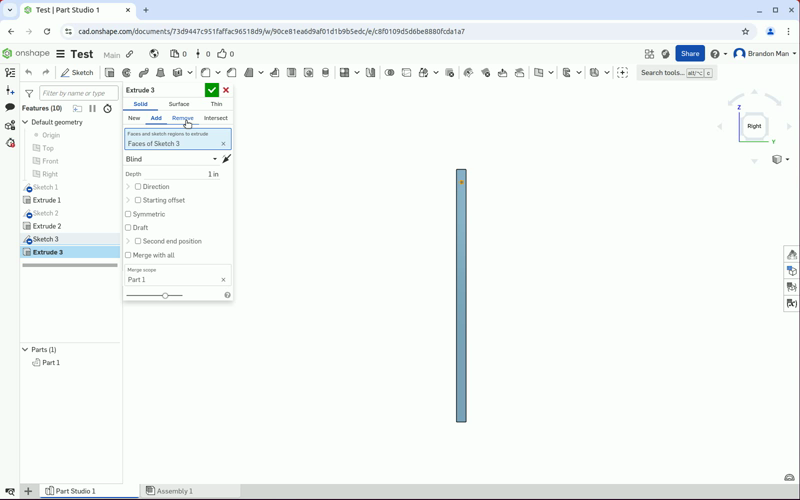
click(186, 120)
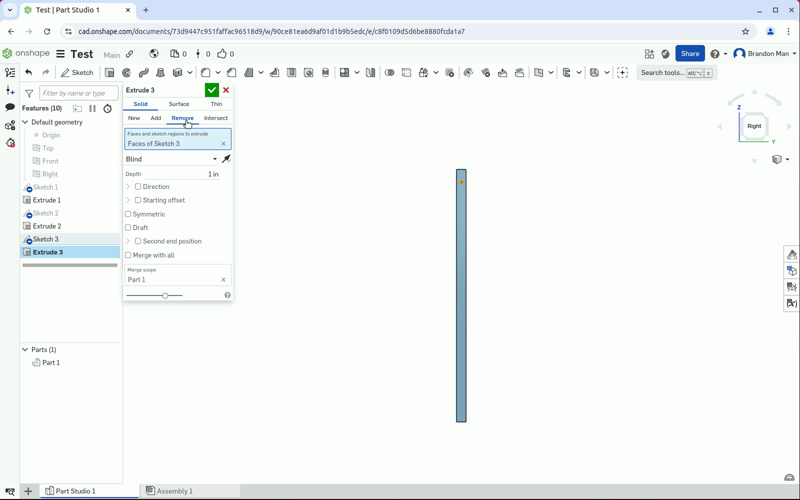
key(tab, 4)
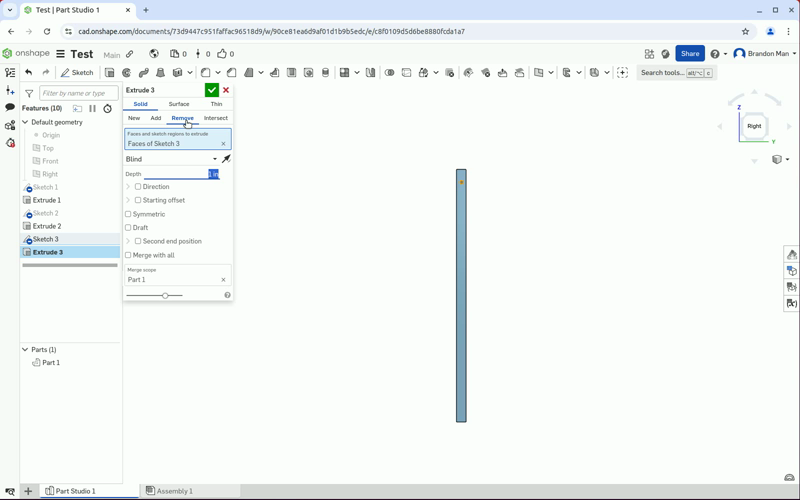
text(-1.444)
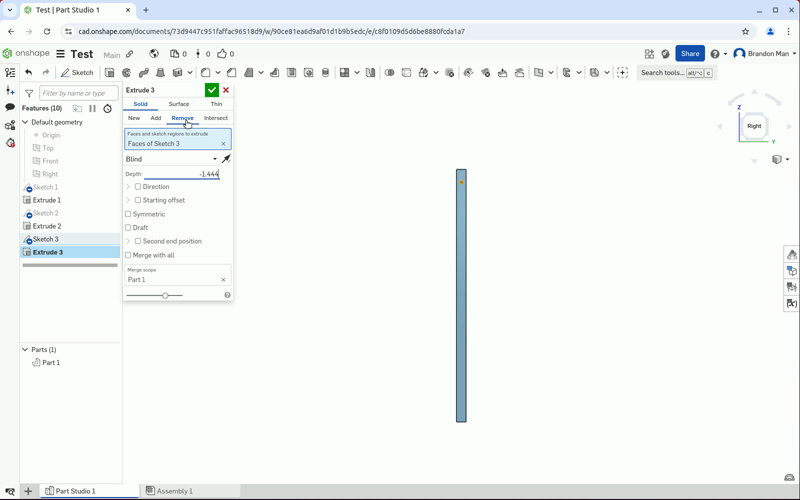
key(tab, 3)
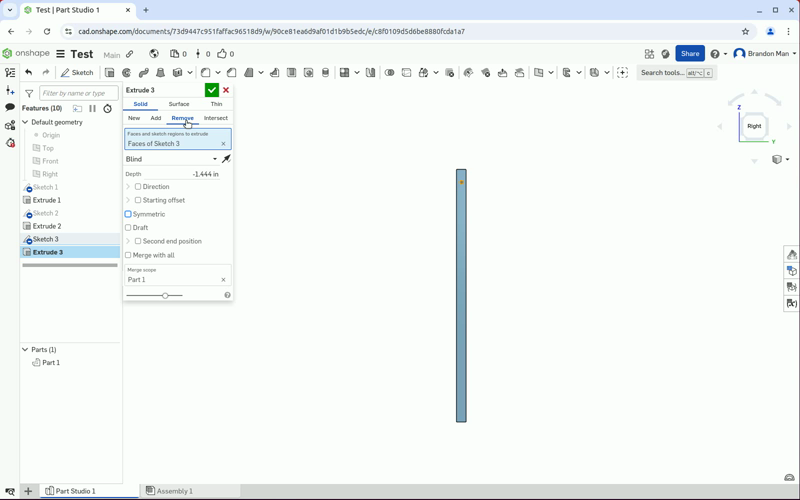
key(space)
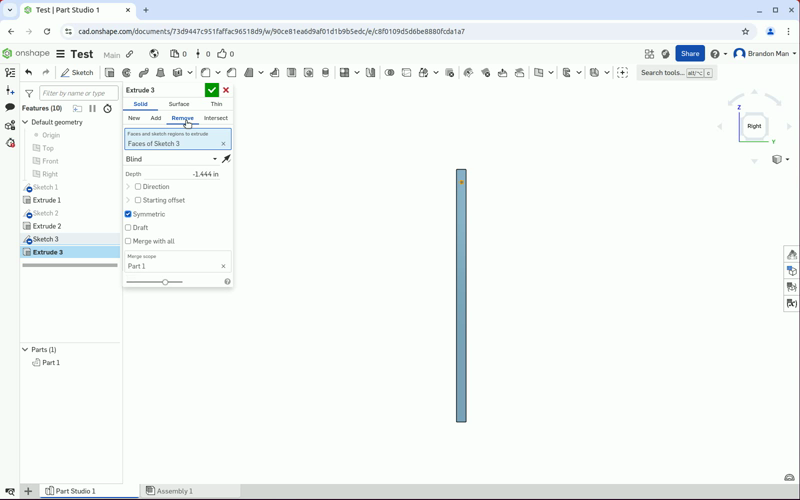
key(tab, 2)
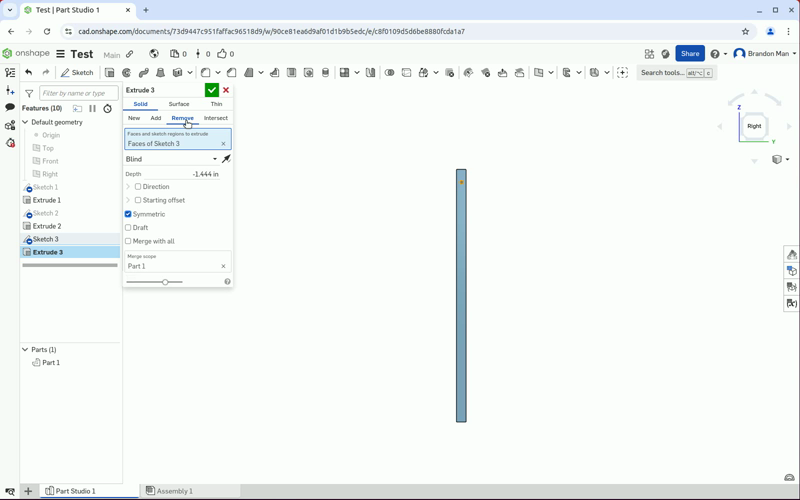
key(space)
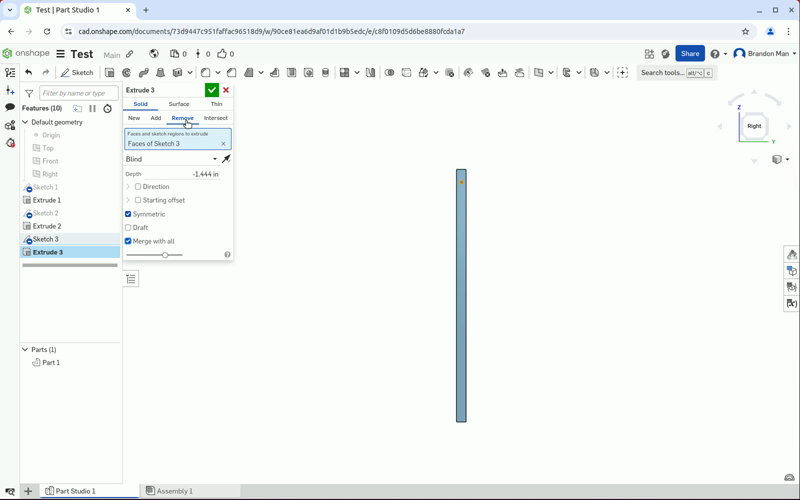
key(enter)
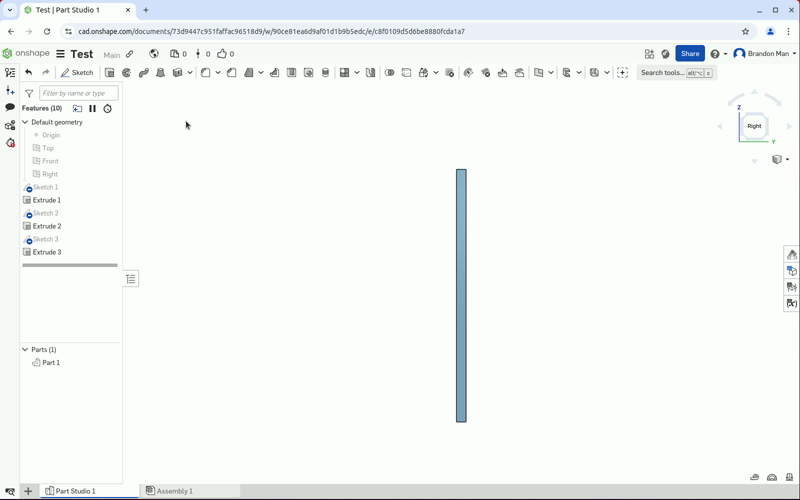
key(shift+h)
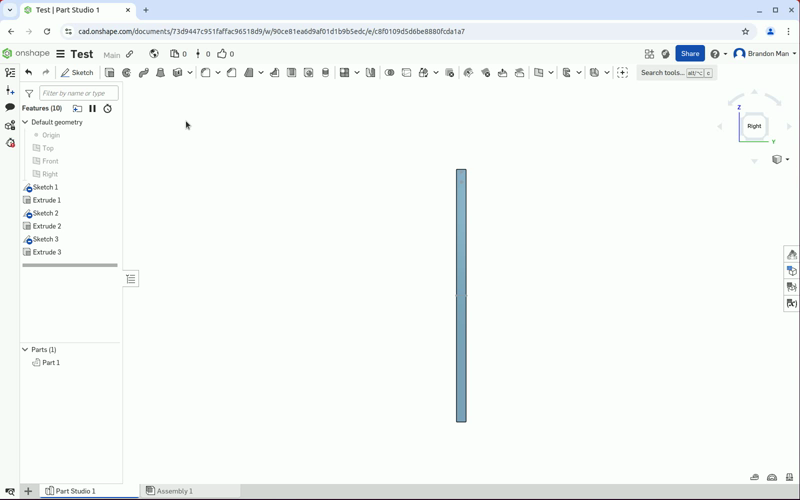
key(shift+h)
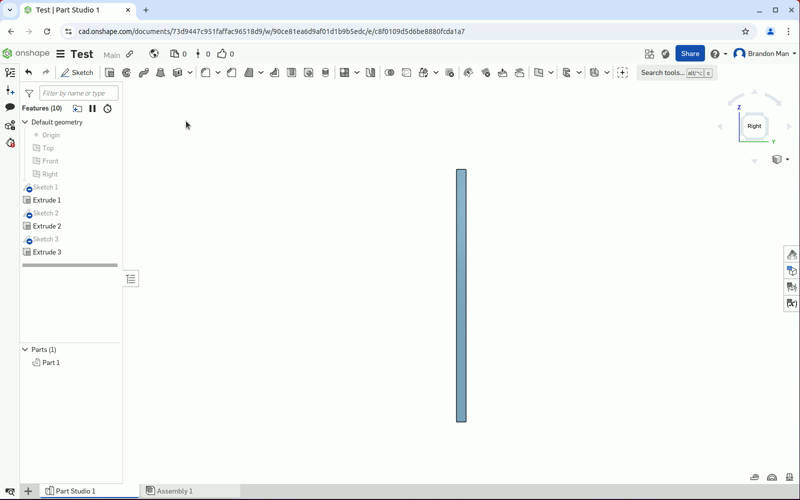
mouse_move(73, 189)
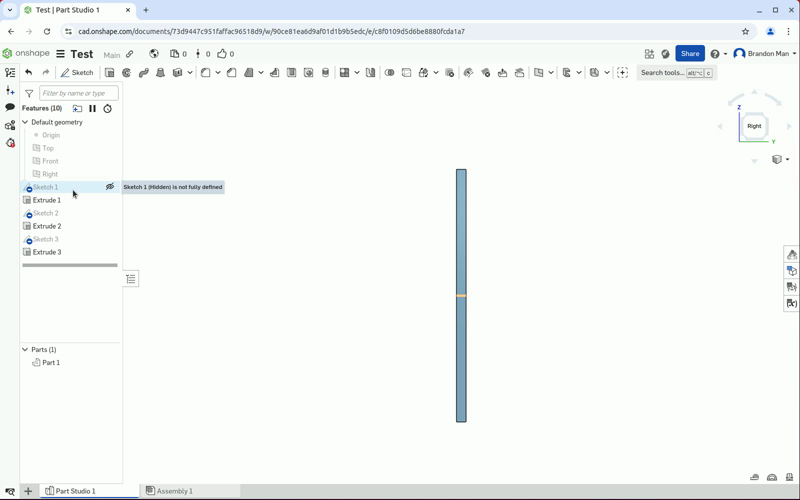
click(73, 189)
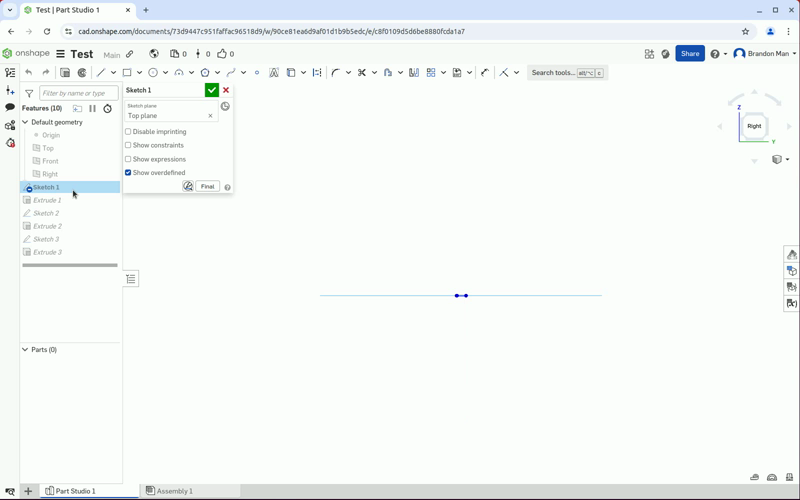
mouse_move(229, 92)
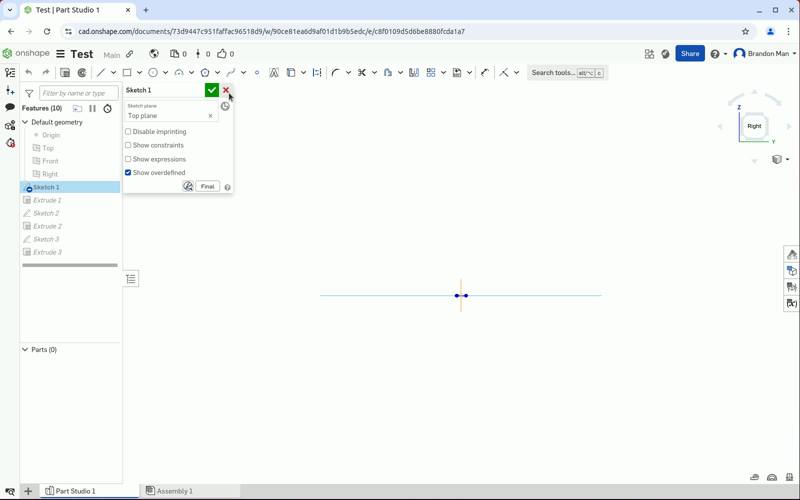
click(229, 92)
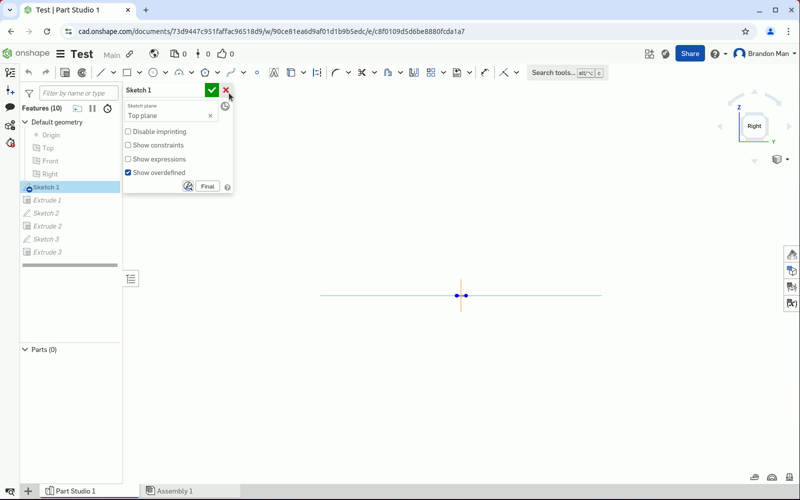
key(shift+s)
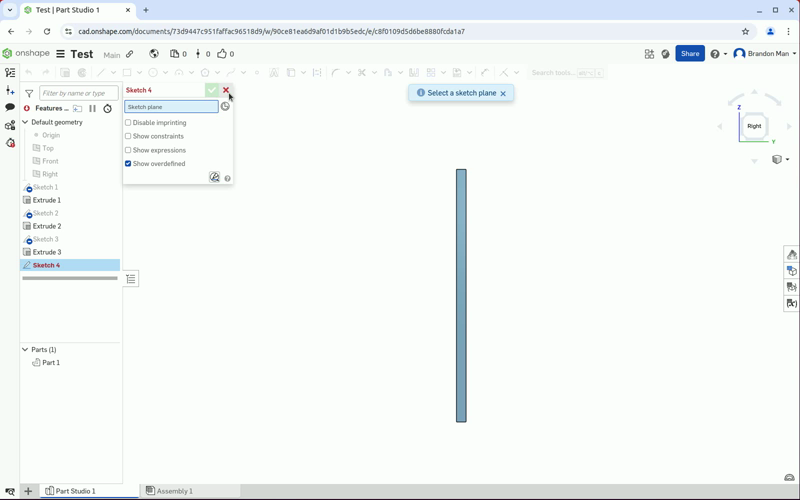
mouse_move(73, 176)
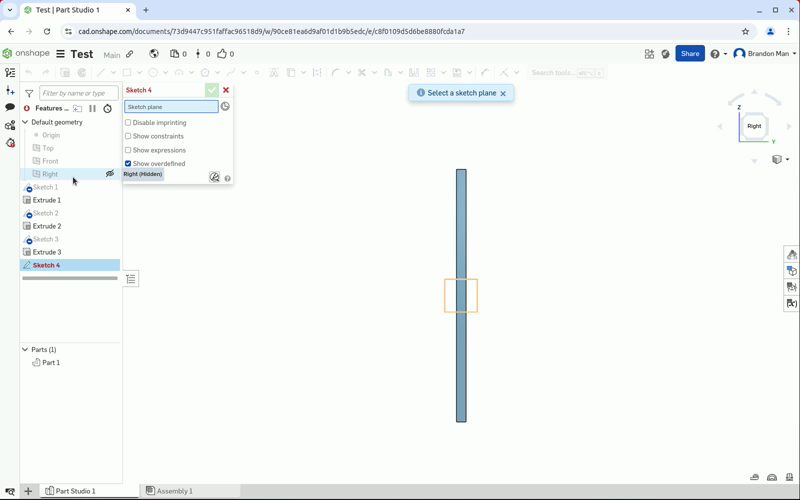
click(73, 176)
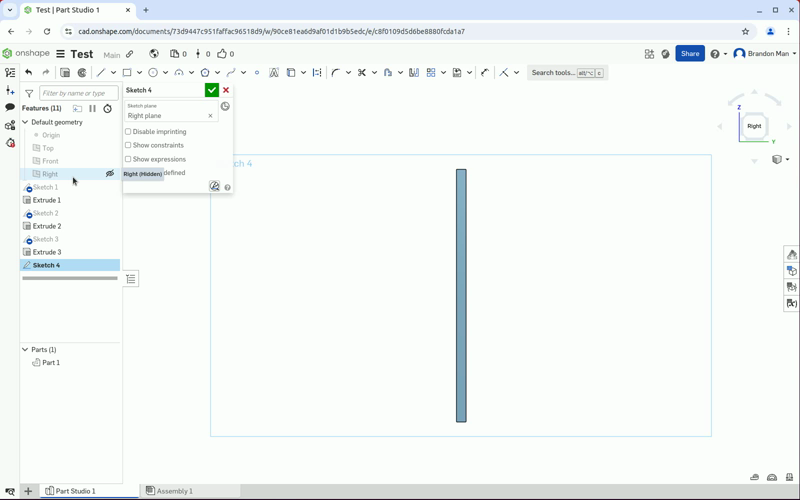
mouse_move(73, 352)
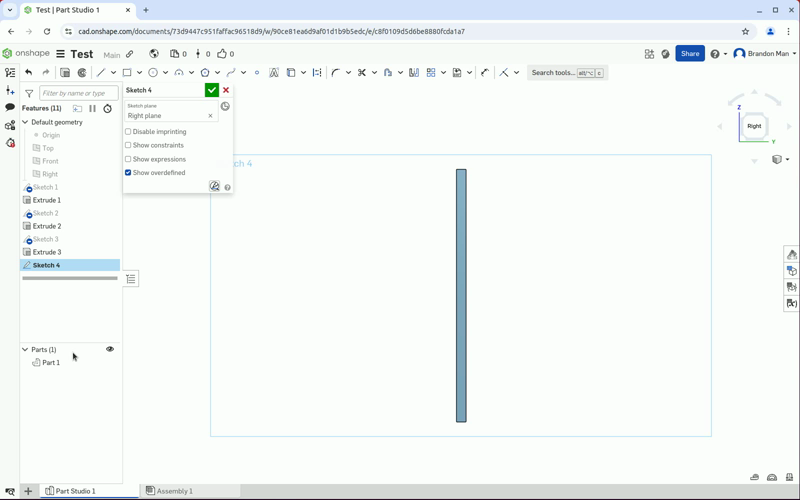
key(y)
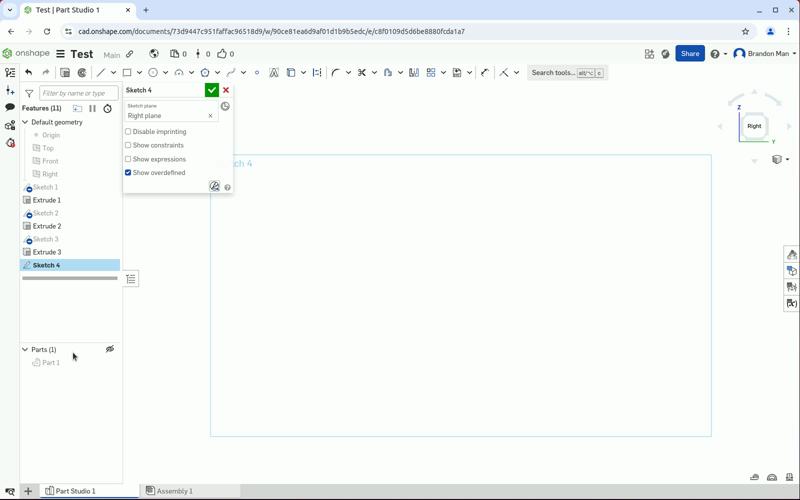
key(c)
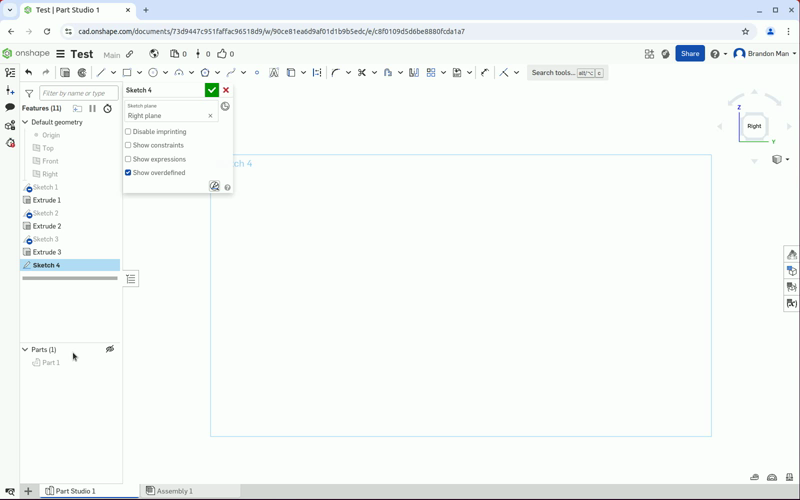
key_down(shift)
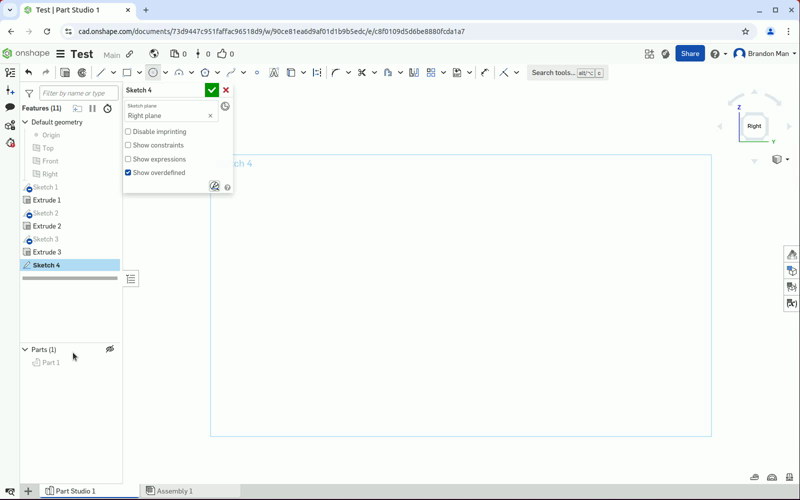
mouse_move(461, 190)
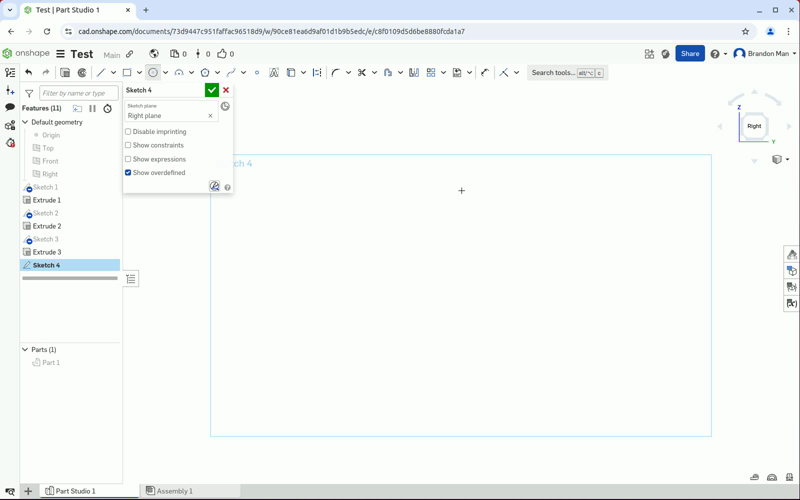
click(461, 190)
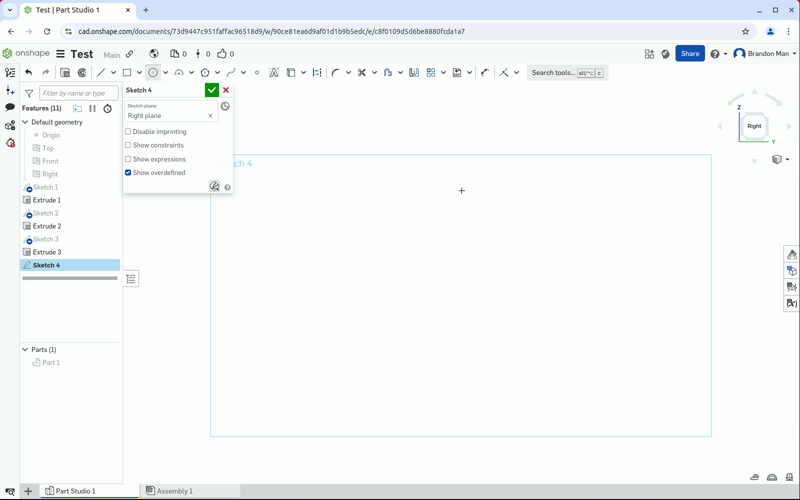
key_up(shift)
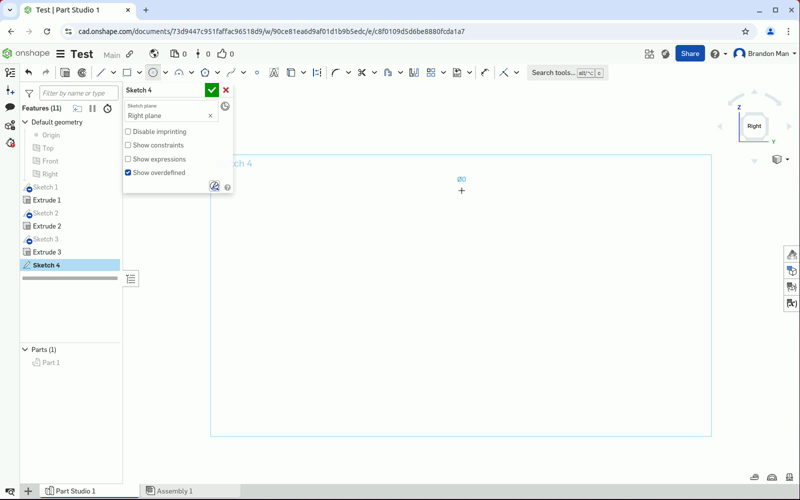
mouse_move(463, 190)
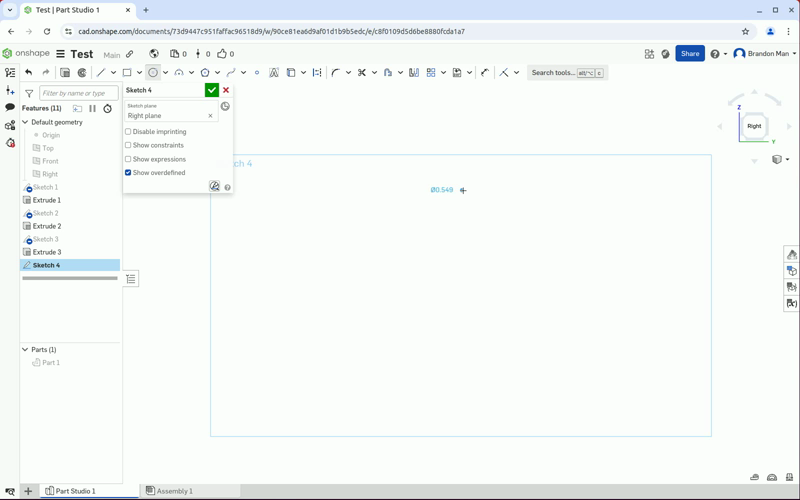
scroll(6)
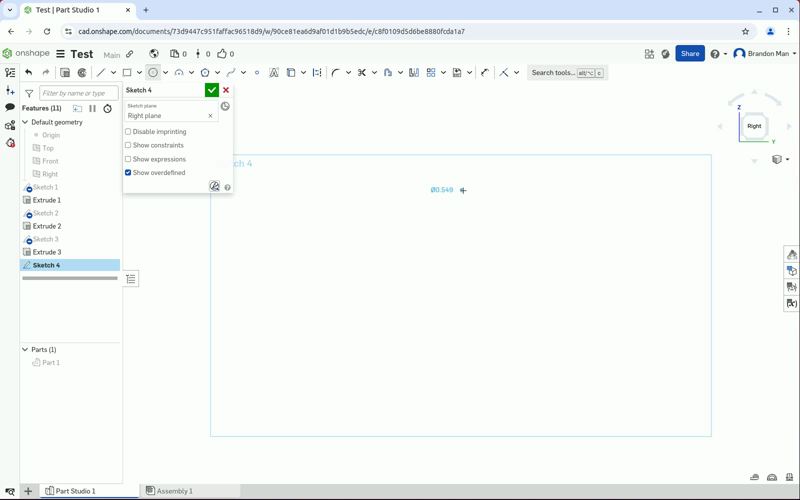
scroll(6)
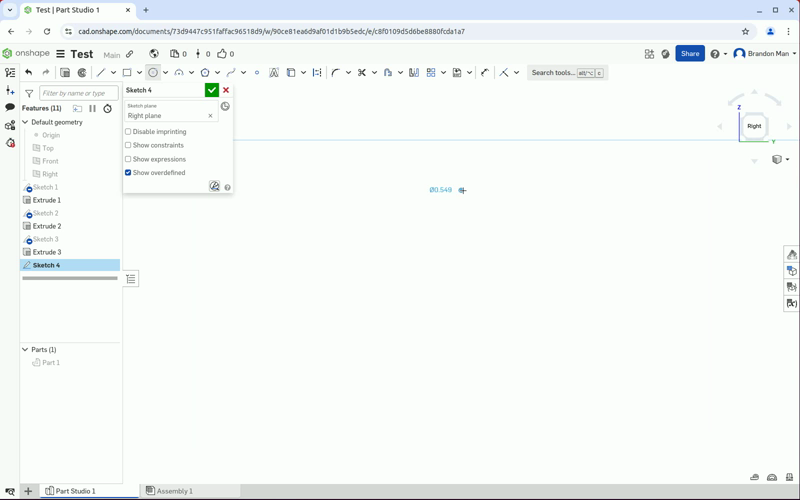
scroll(6)
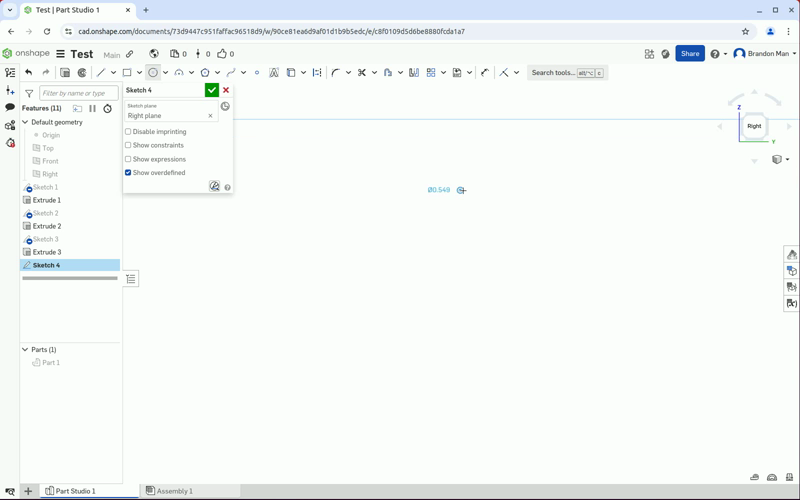
scroll(6)
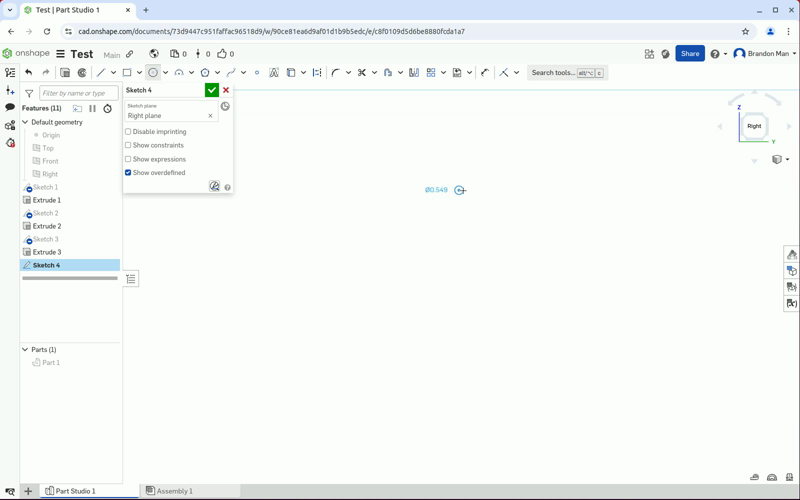
scroll(6)
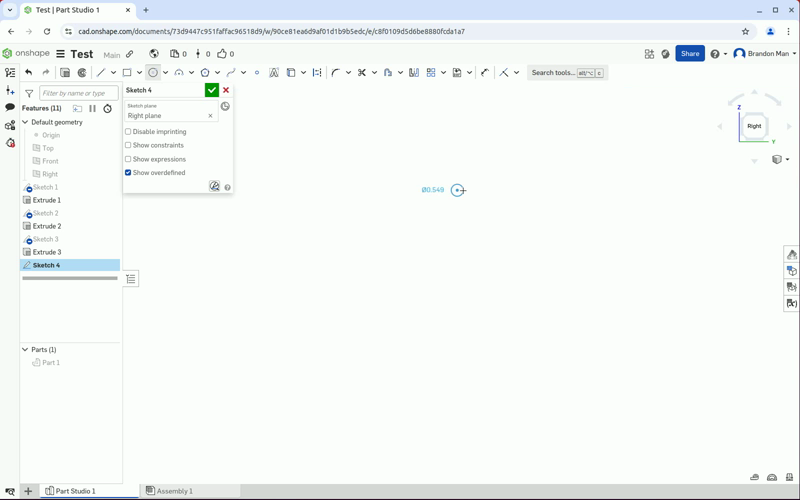
scroll(6)
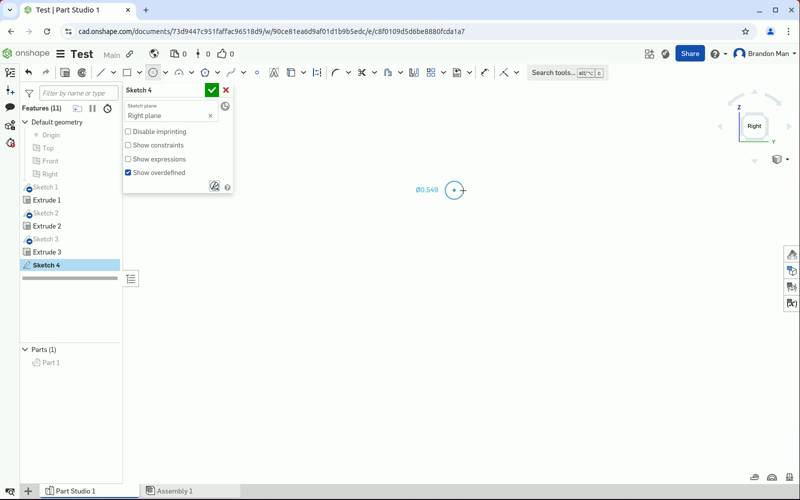
scroll(6)
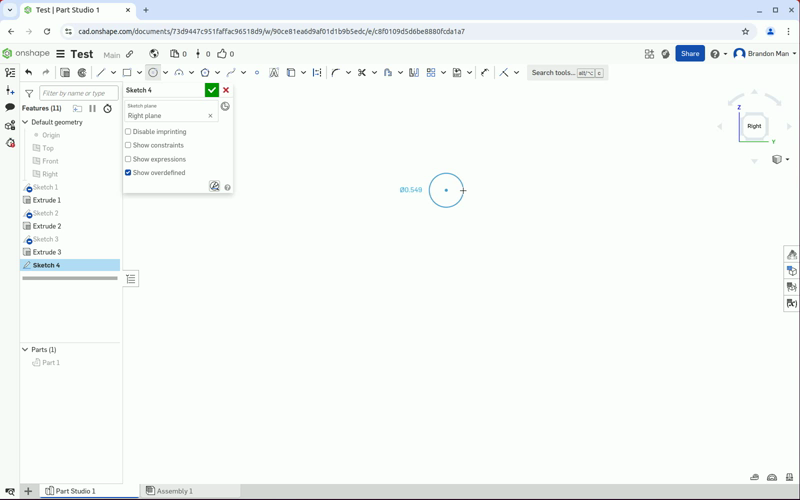
click(463, 190)
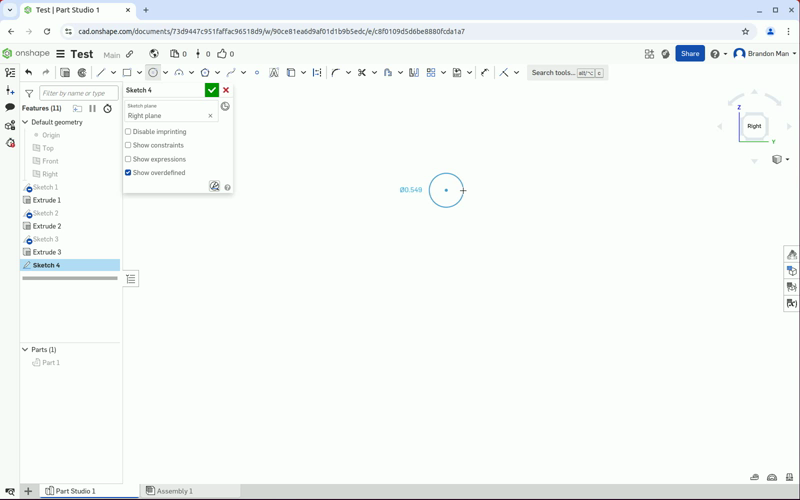
scroll(-6)
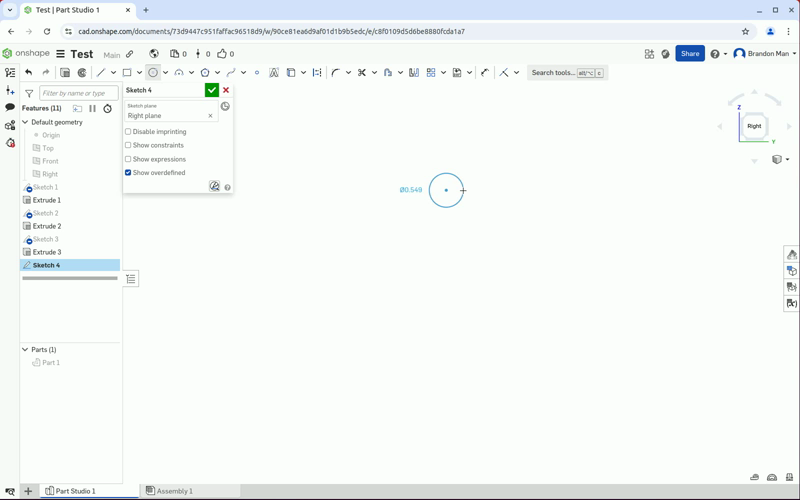
scroll(-6)
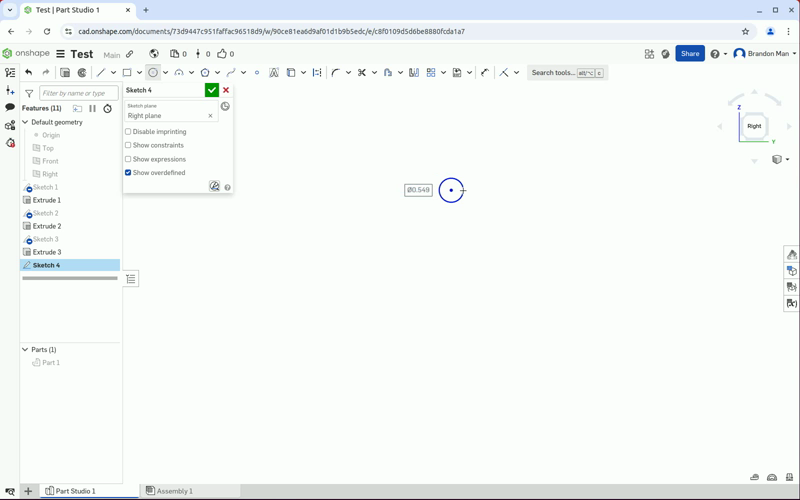
scroll(-6)
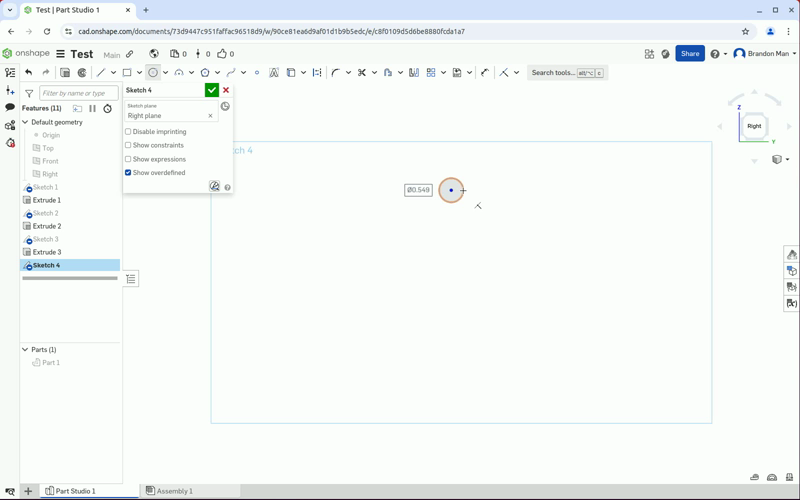
scroll(-6)
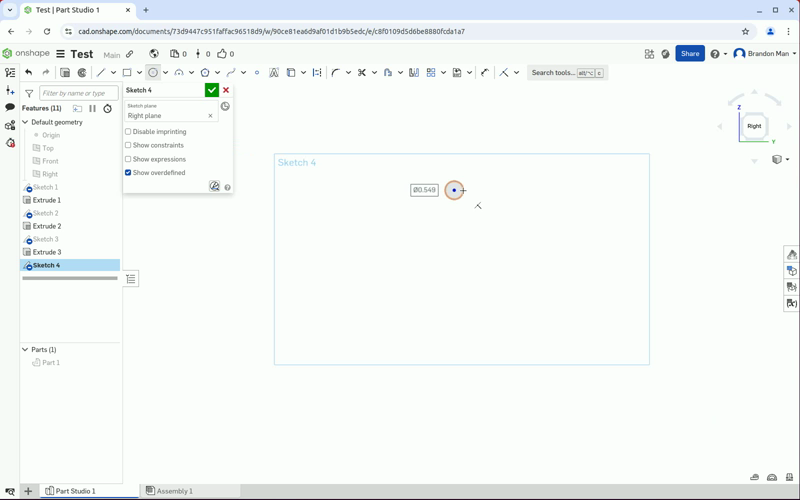
scroll(-6)
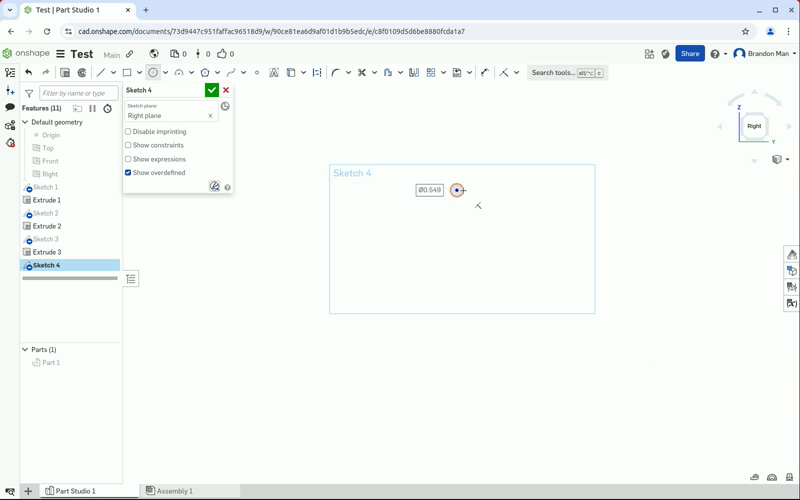
scroll(-6)
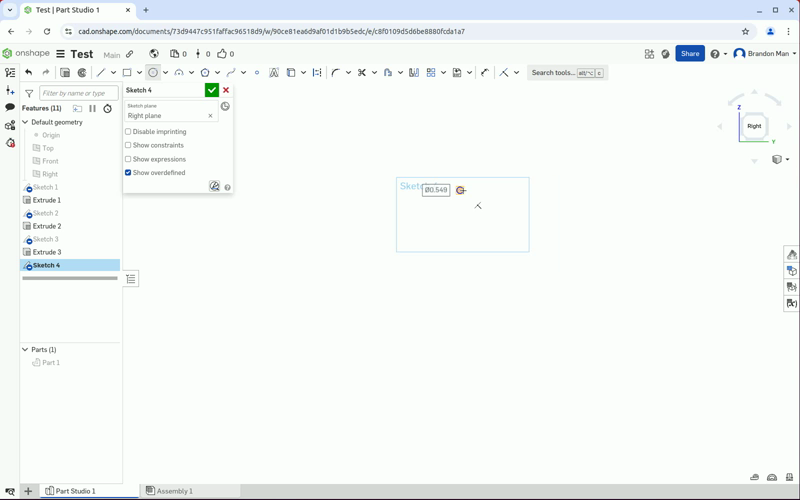
scroll(-6)
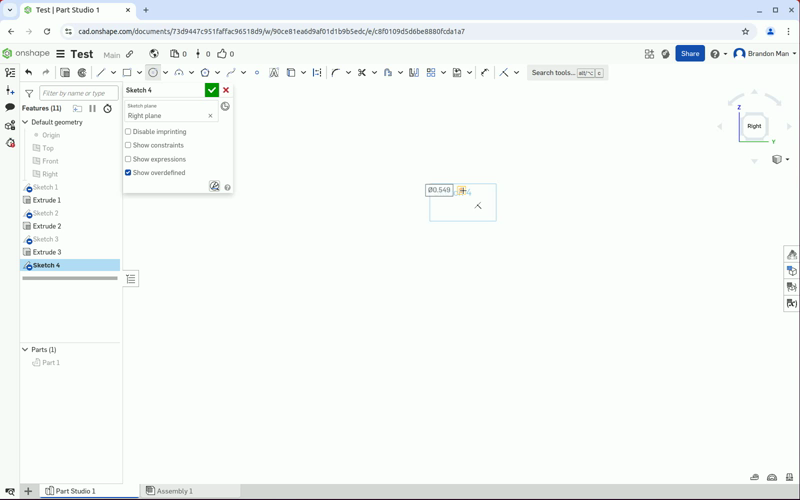
key(esc)
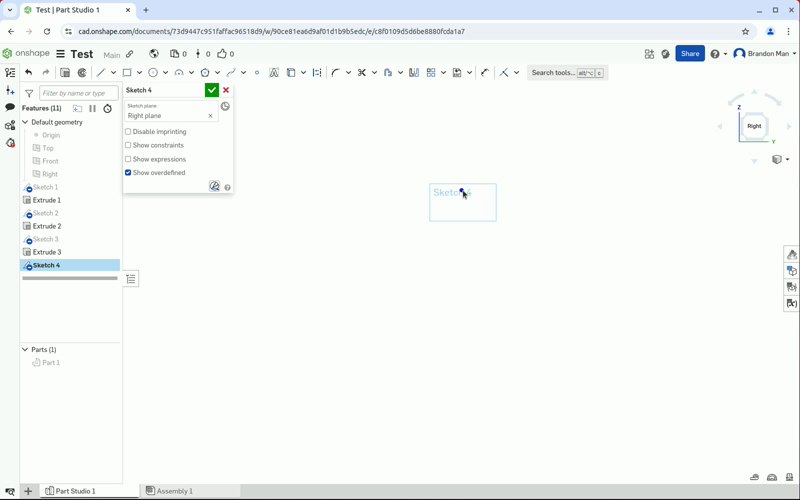
mouse_move(462, 189)
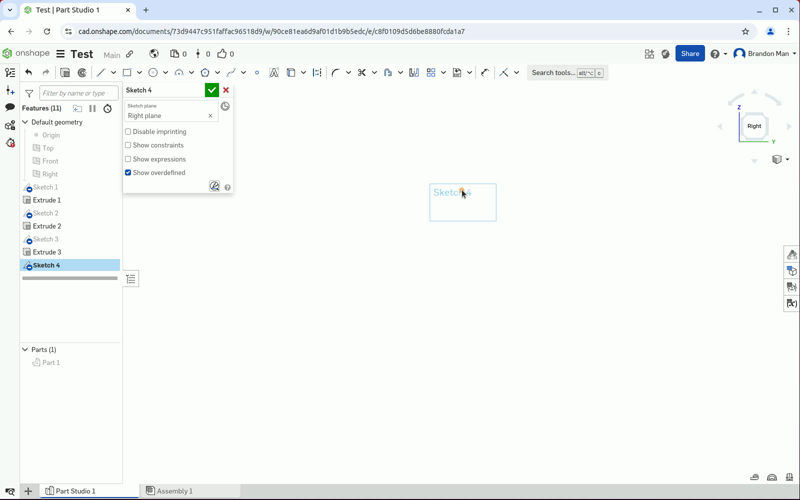
scroll(6)
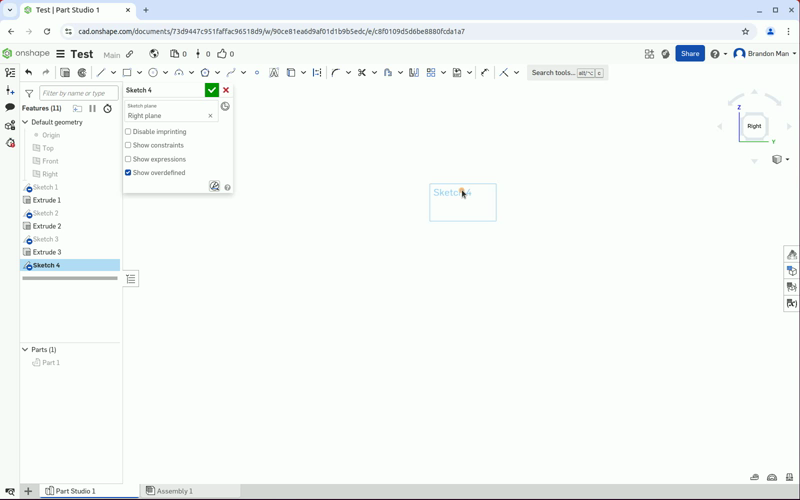
scroll(6)
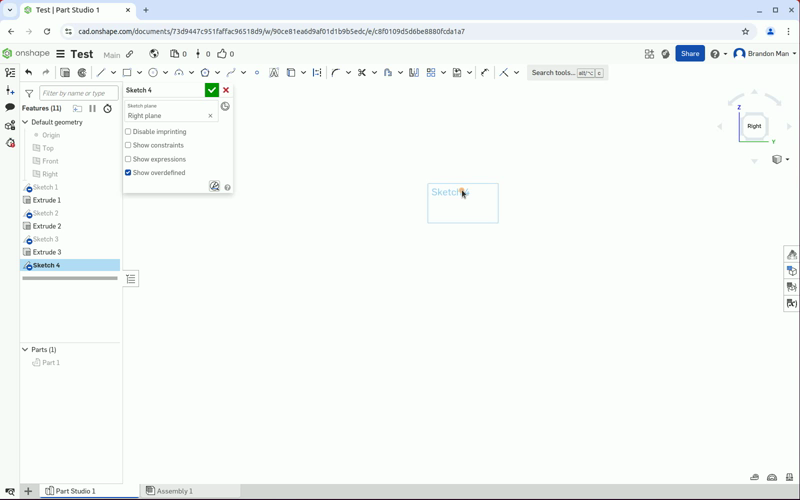
scroll(6)
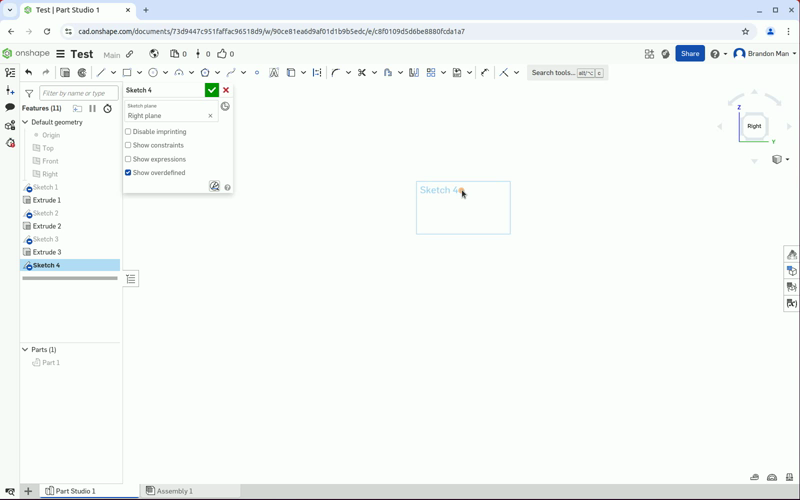
scroll(6)
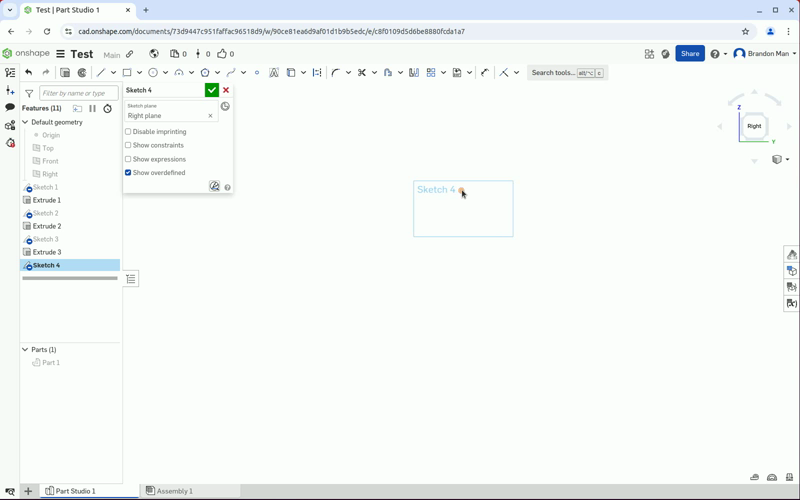
scroll(6)
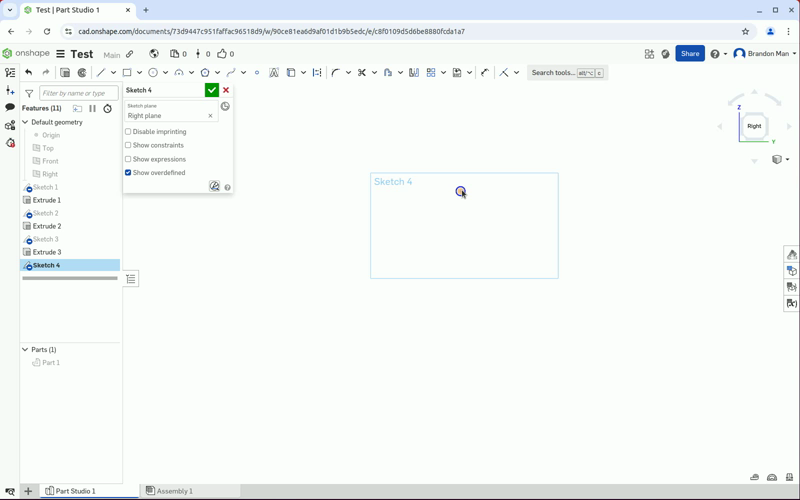
scroll(6)
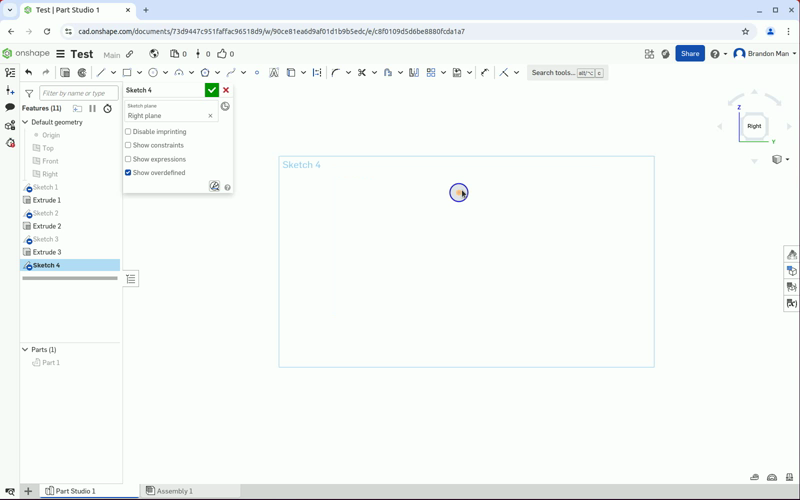
scroll(6)
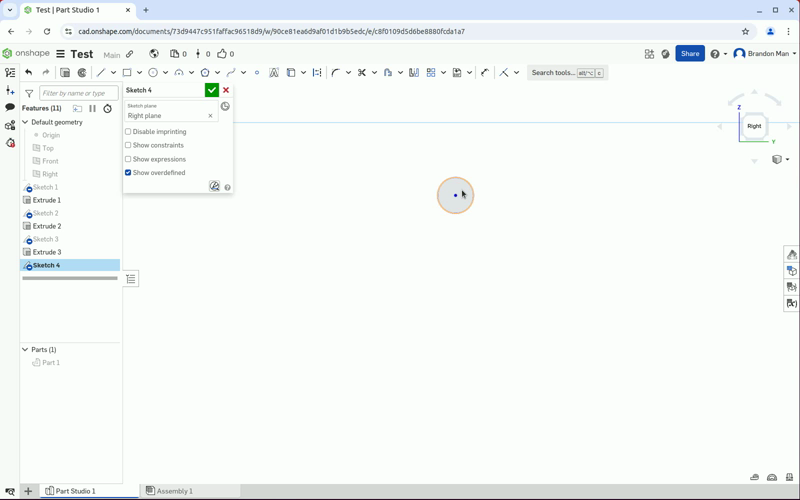
click(462, 189)
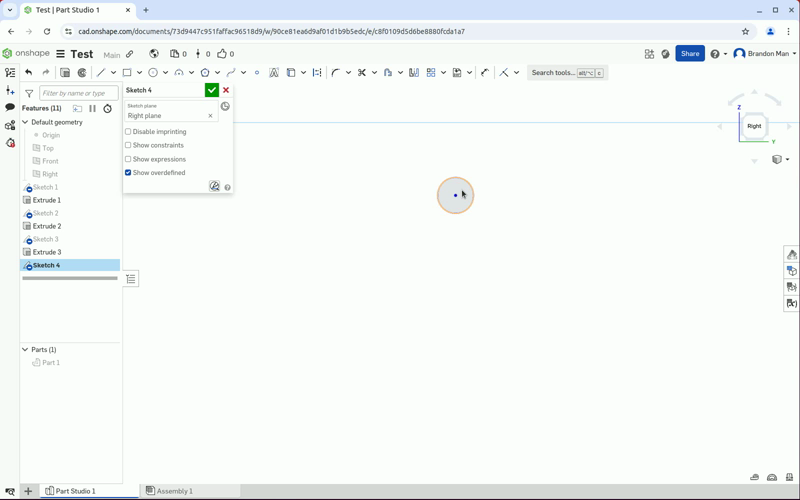
scroll(-6)
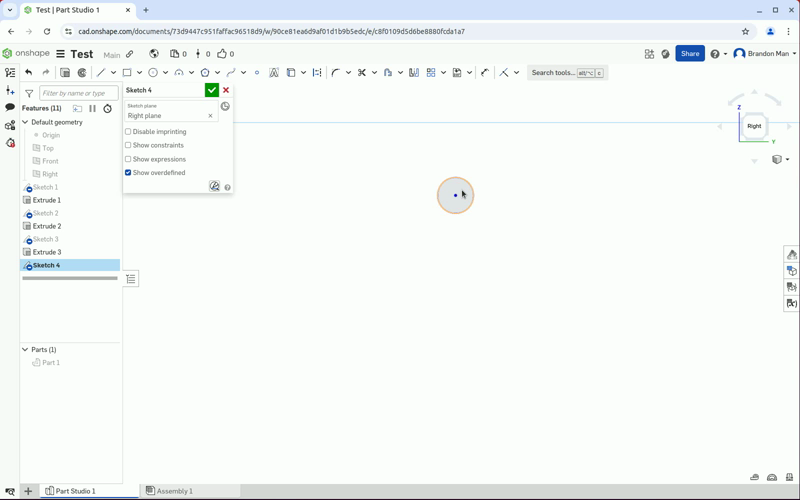
scroll(-6)
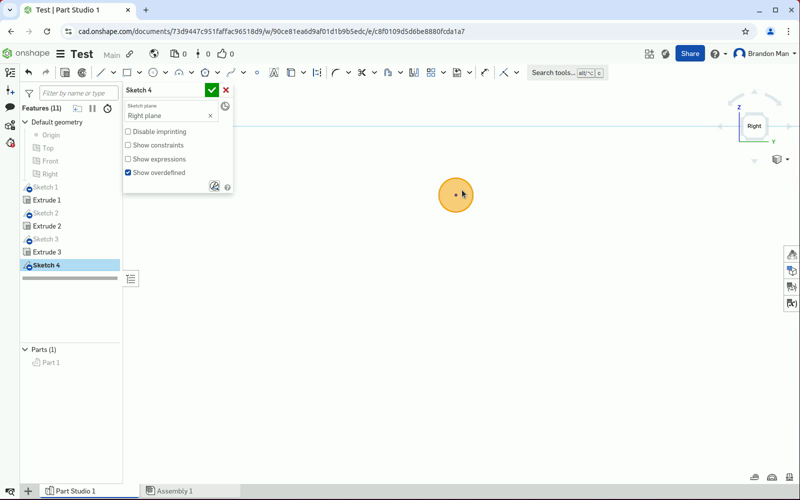
scroll(-6)
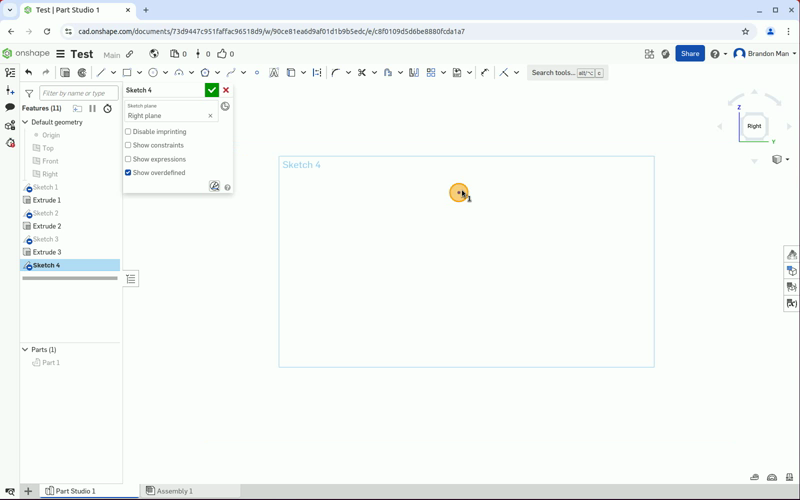
scroll(-6)
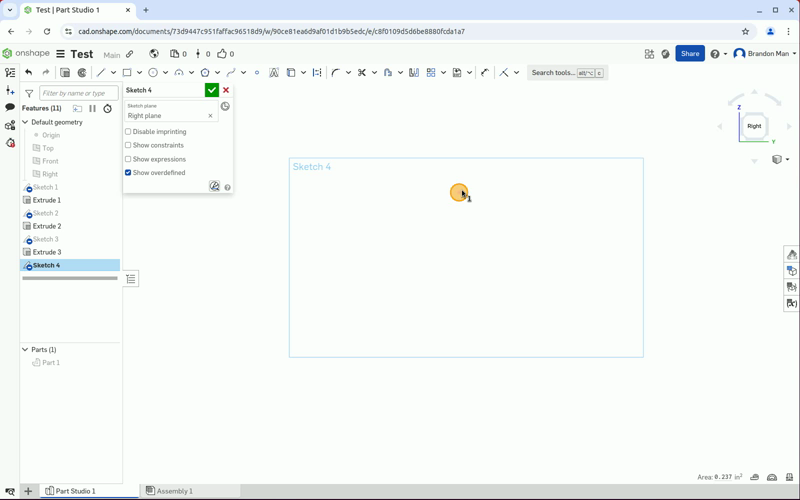
scroll(-6)
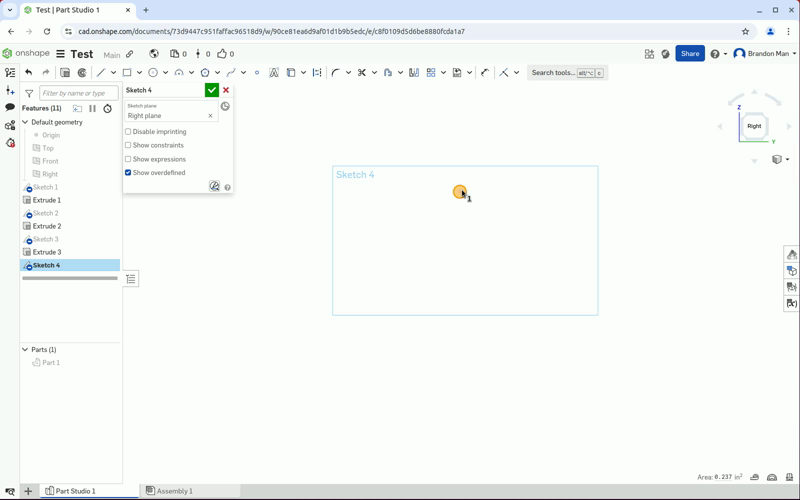
scroll(-6)
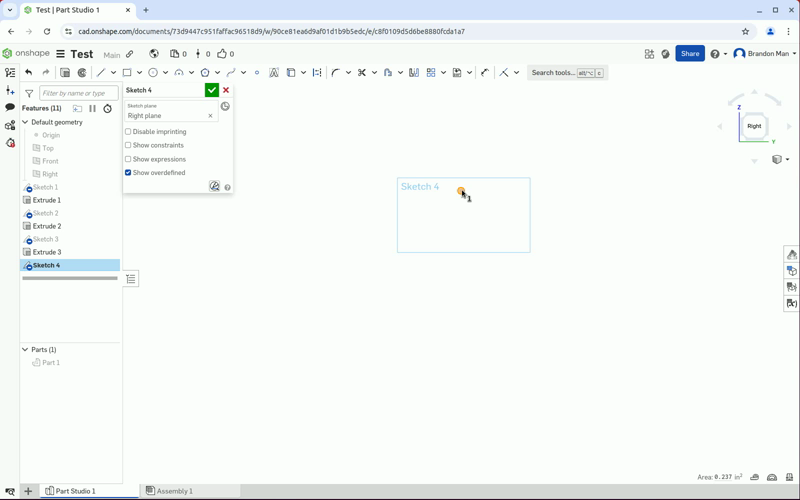
scroll(-6)
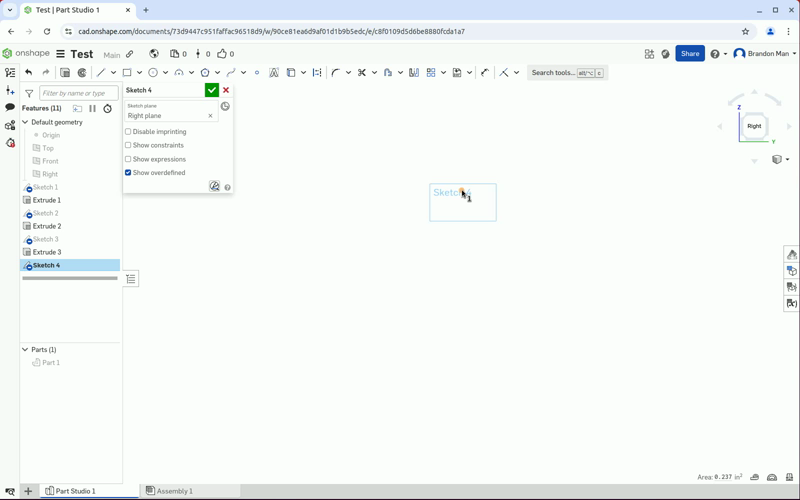
mouse_move(73, 352)
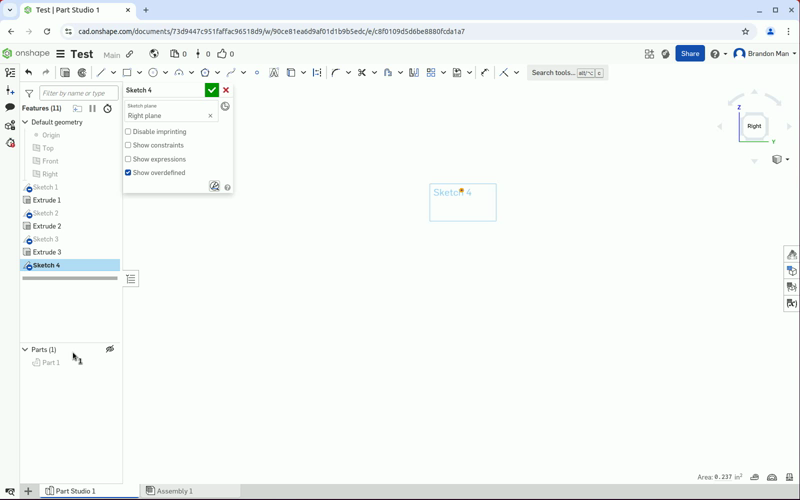
key(shift+y)
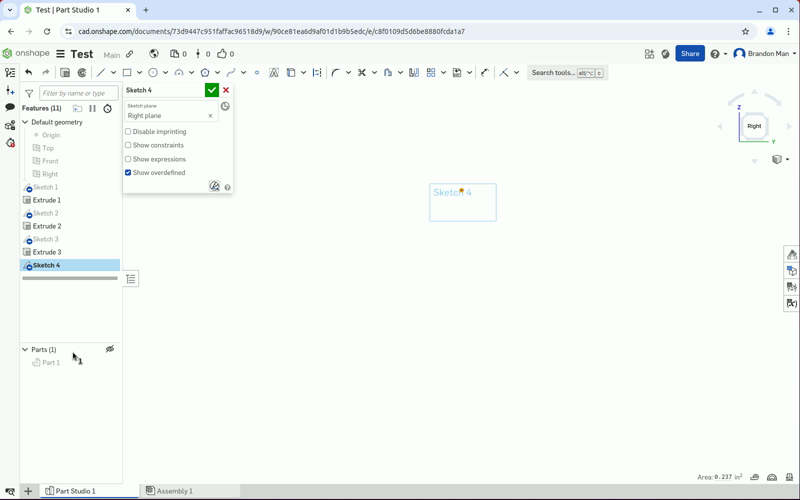
key(shift+e)
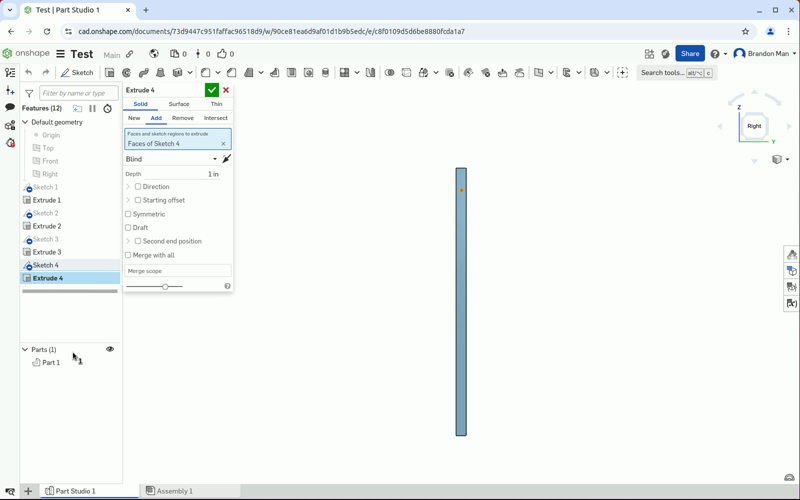
mouse_move(143, 106)
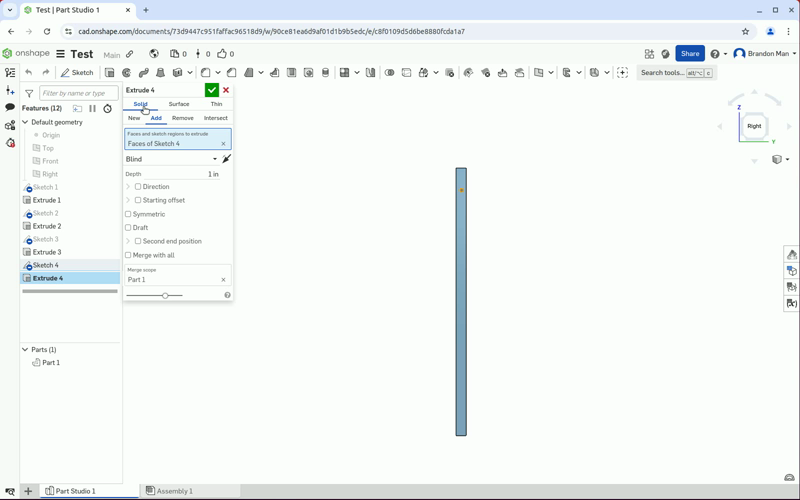
click(143, 106)
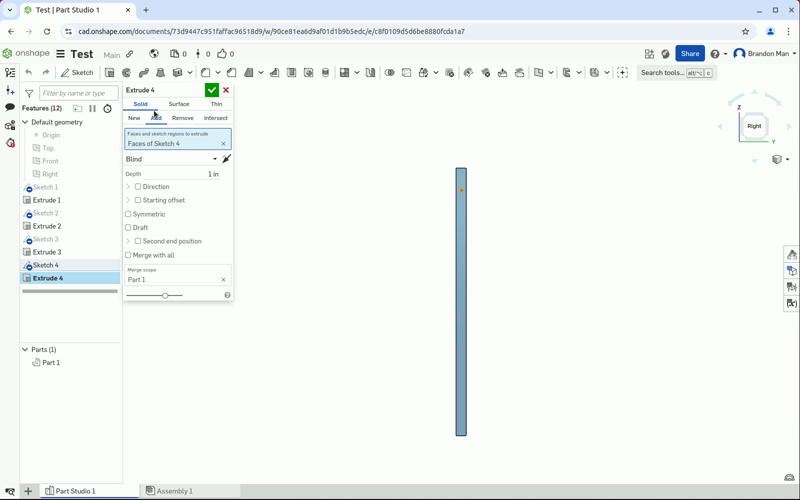
mouse_move(186, 120)
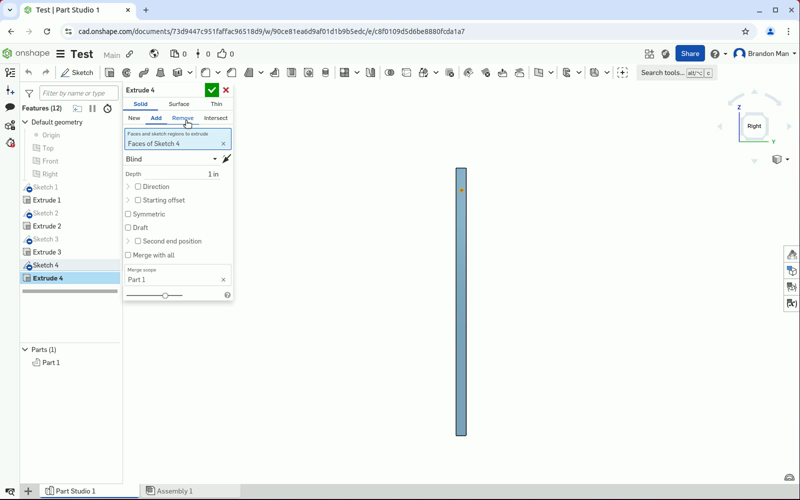
click(186, 120)
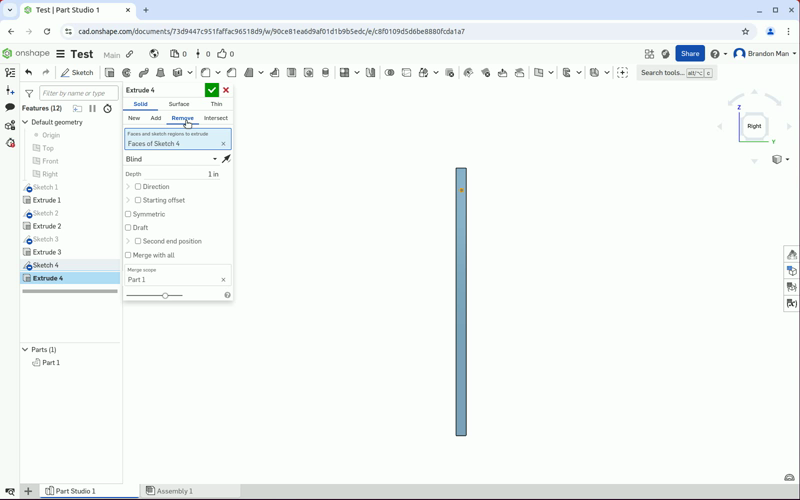
key(tab, 4)
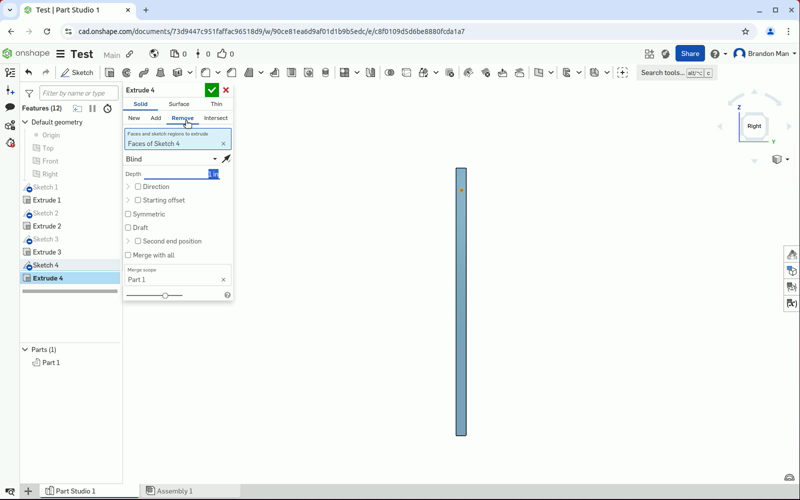
text(-1.444)
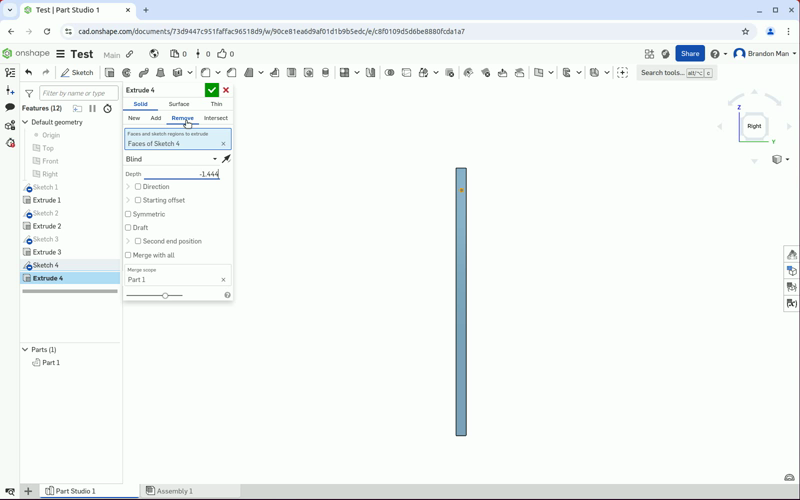
key(tab, 3)
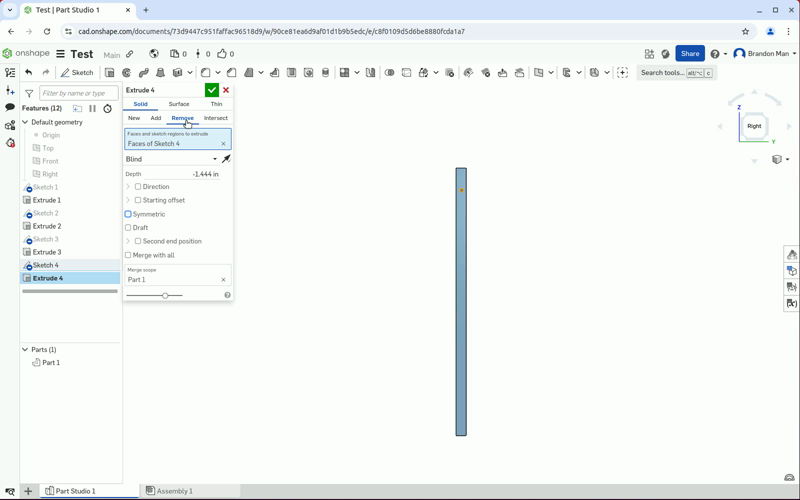
key(space)
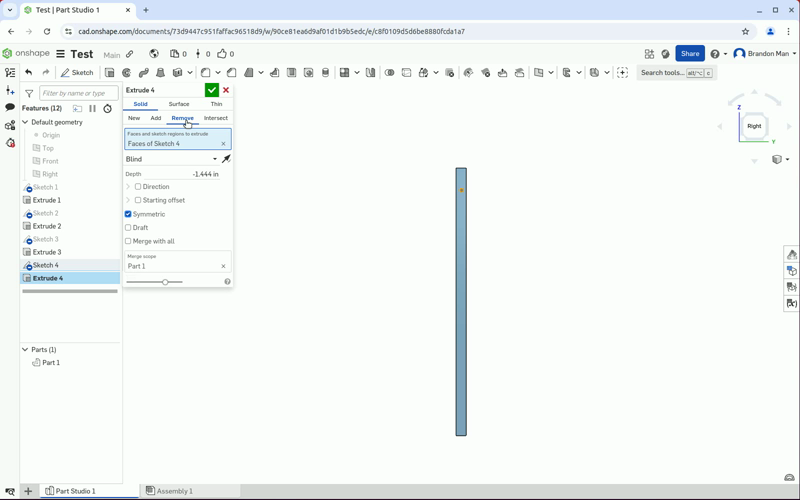
key(tab, 2)
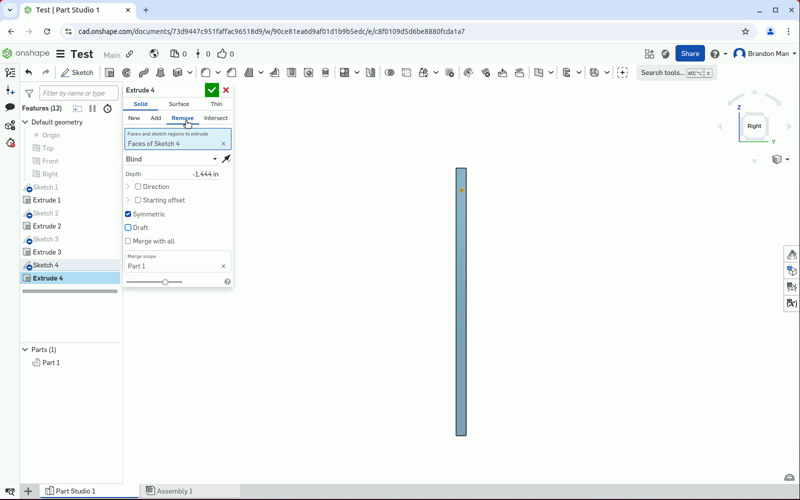
key(space)
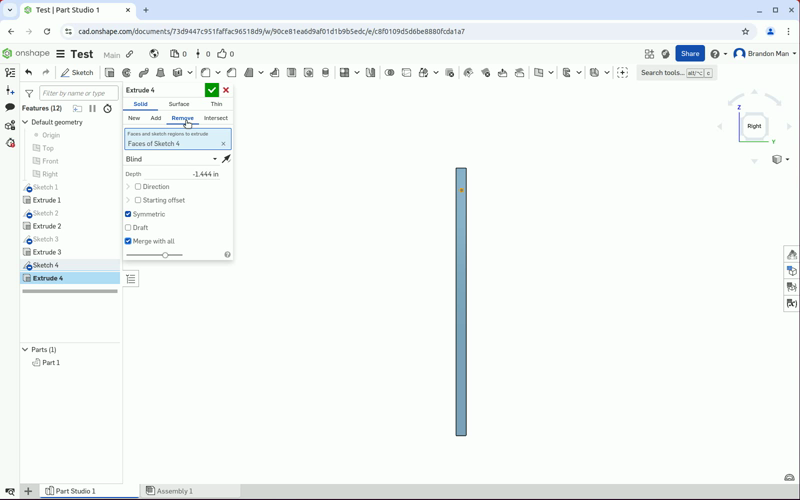
key(enter)
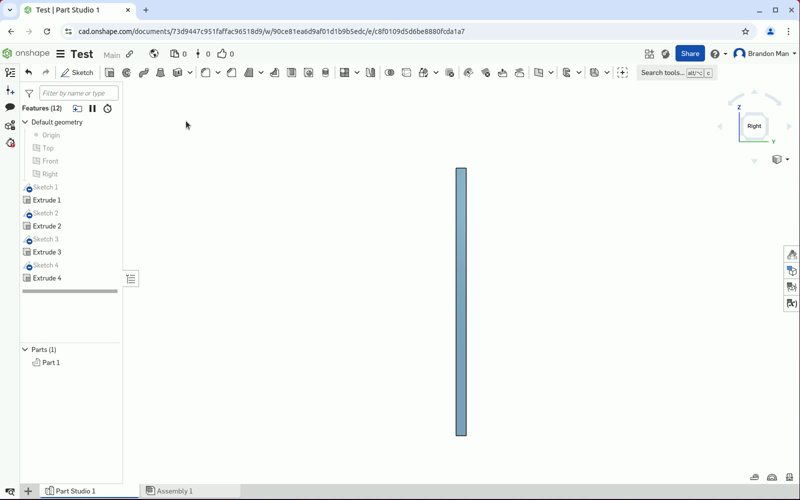
key(shift+h)
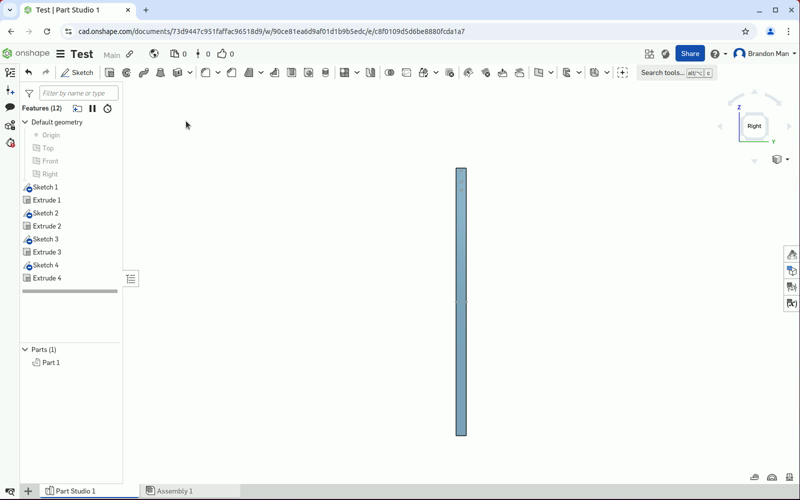
key(shift+h)
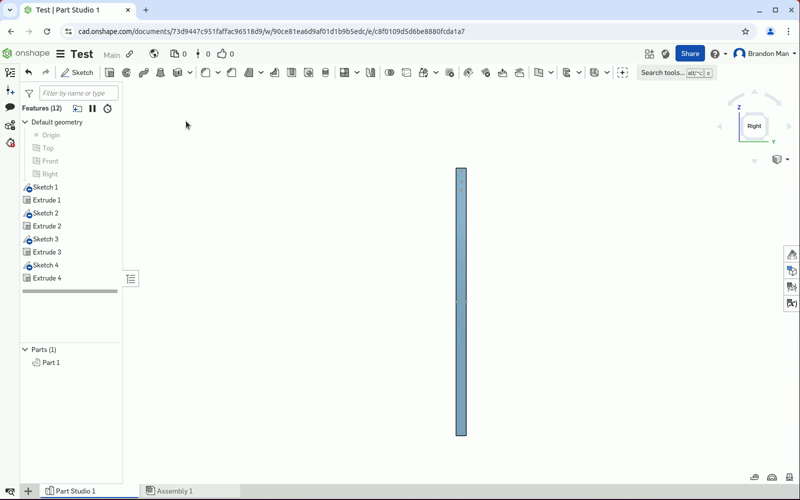
key(shift+7)
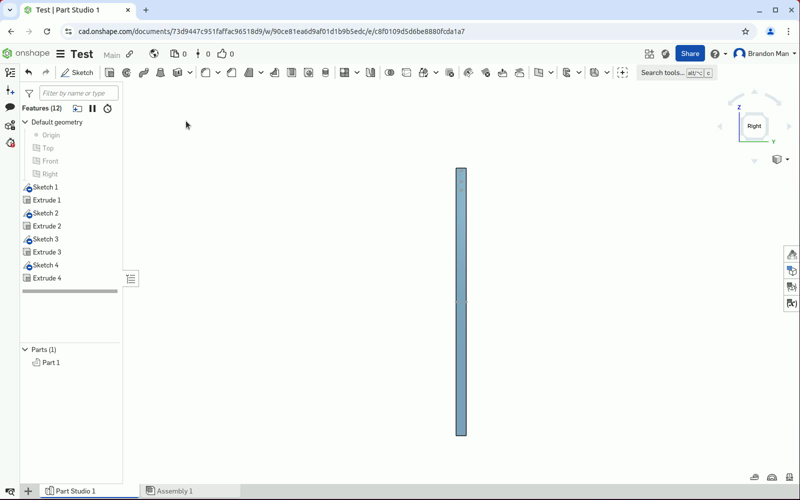
key(right, 2)
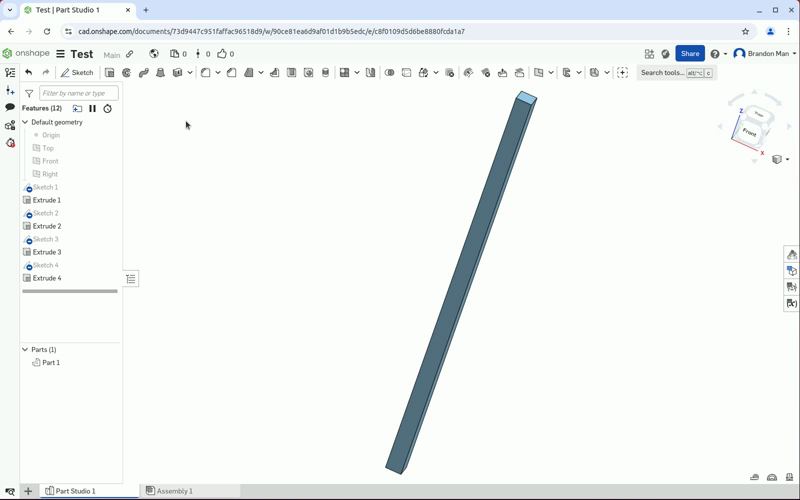
key(down, 2)
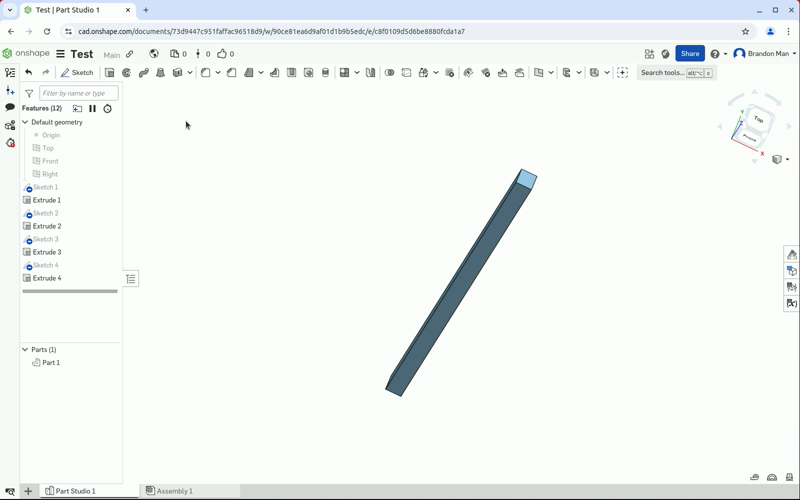
key(up, 2)
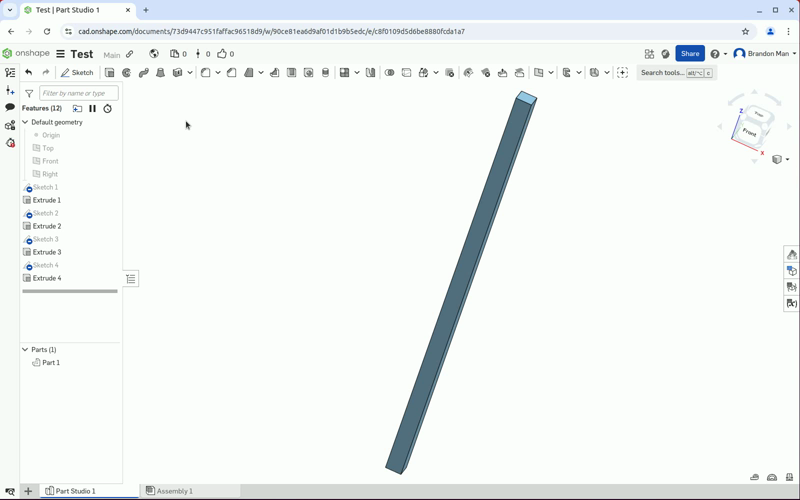
key(left, 2)
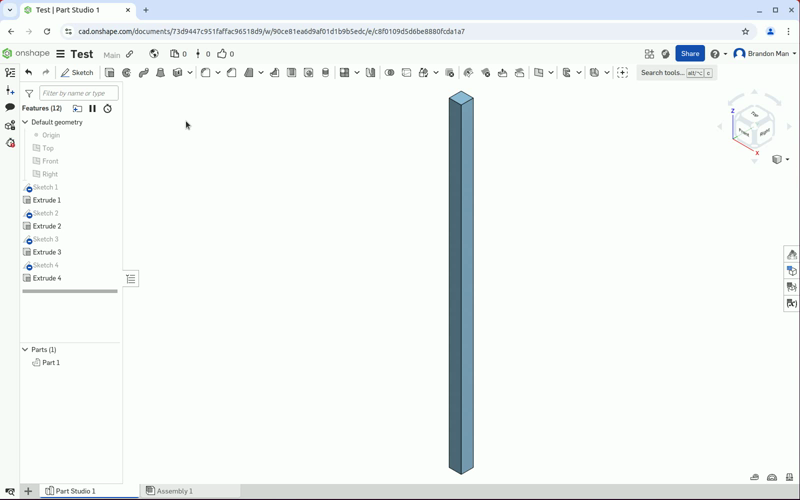
mouse_move(73, 189)
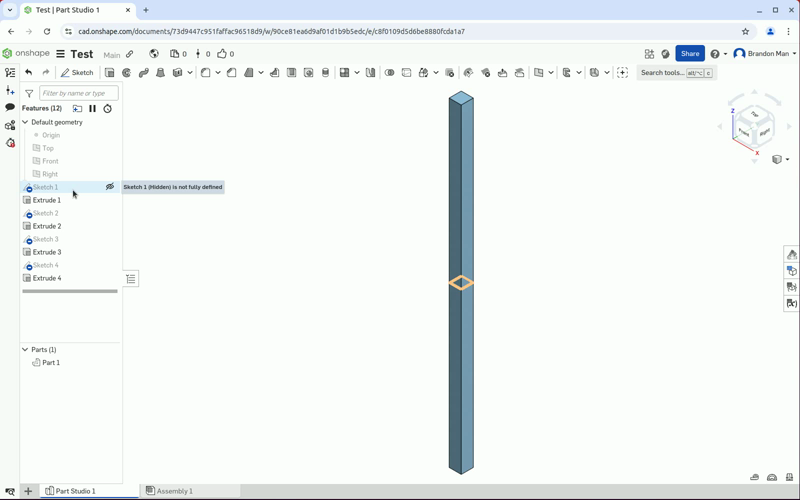
click(73, 189)